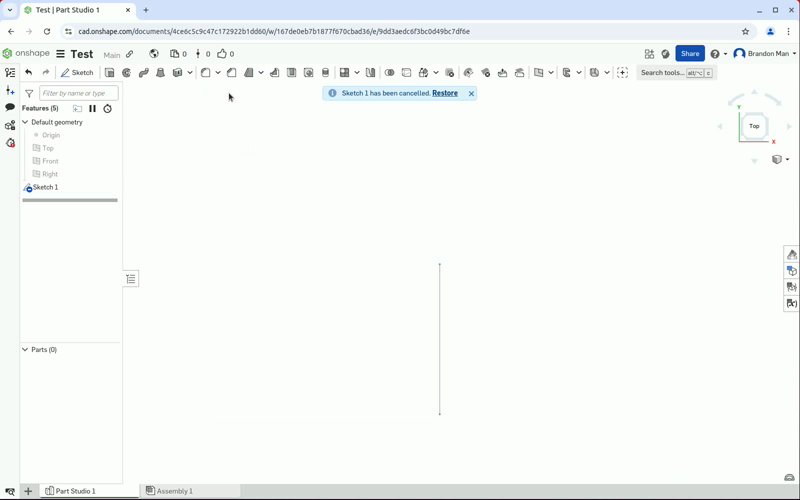
key(shift+h)
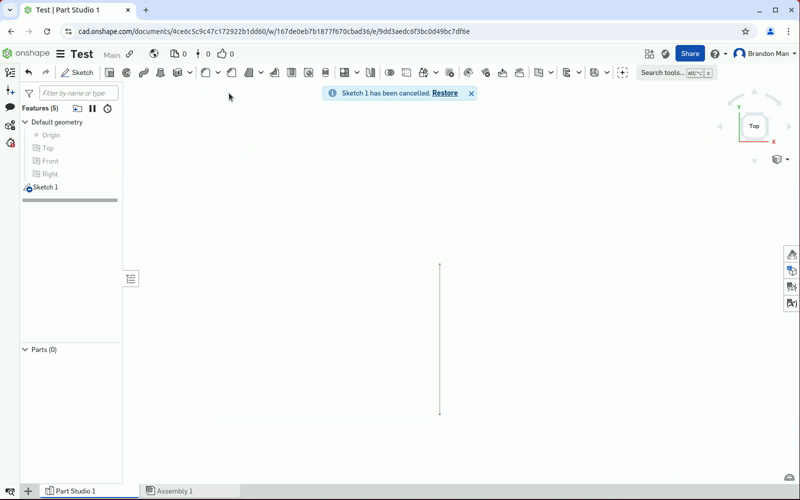
key(shift+s)
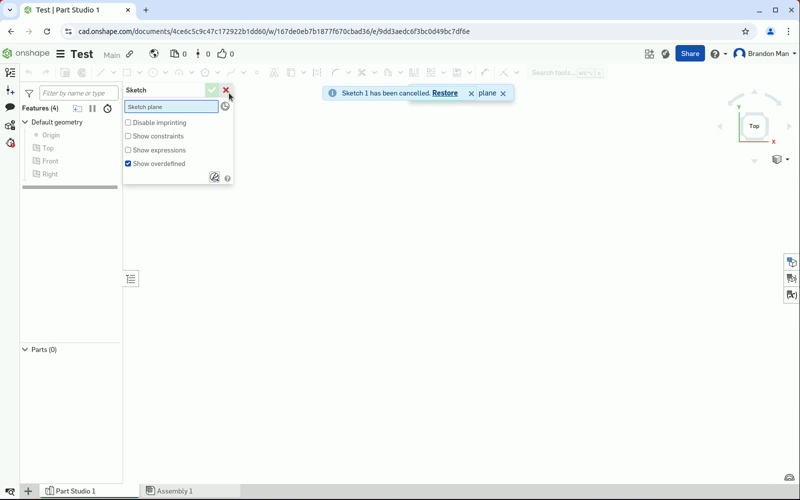
mouse_move(73, 150)
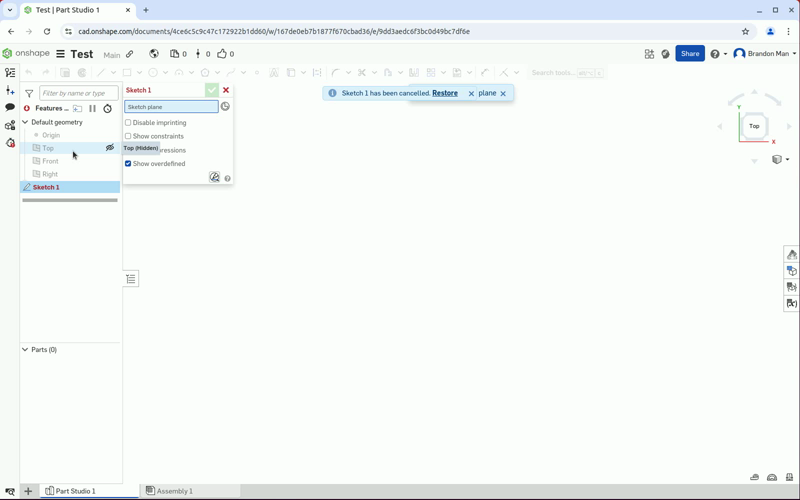
click(73, 150)
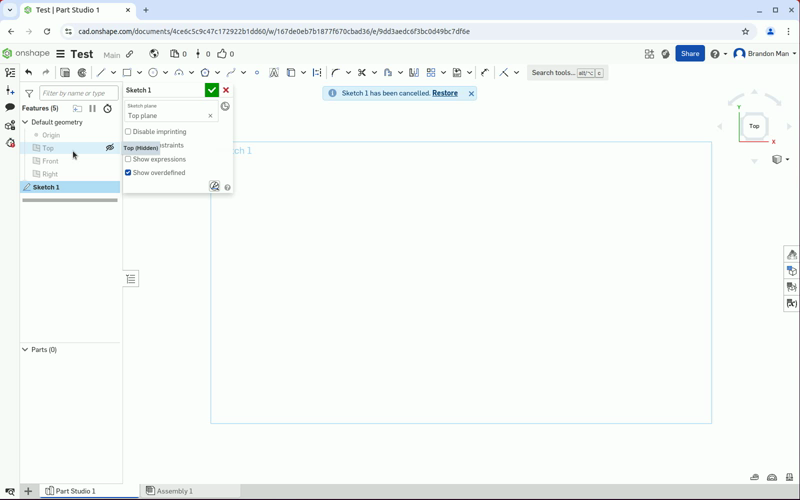
mouse_move(73, 352)
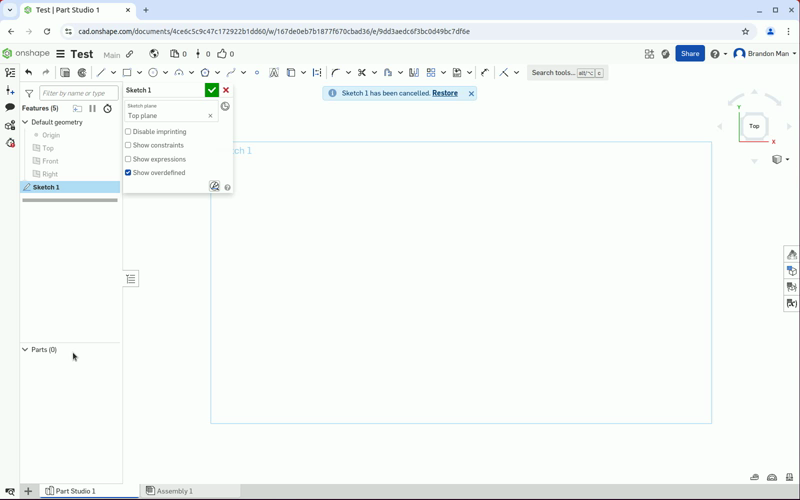
key(y)
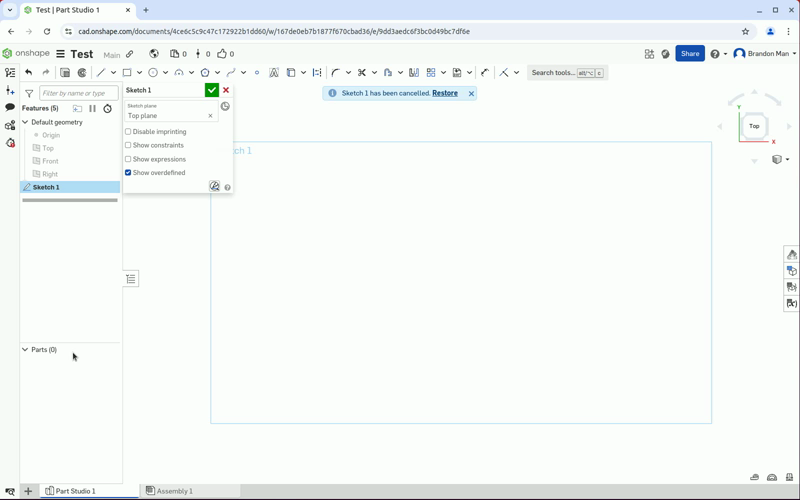
key(l)
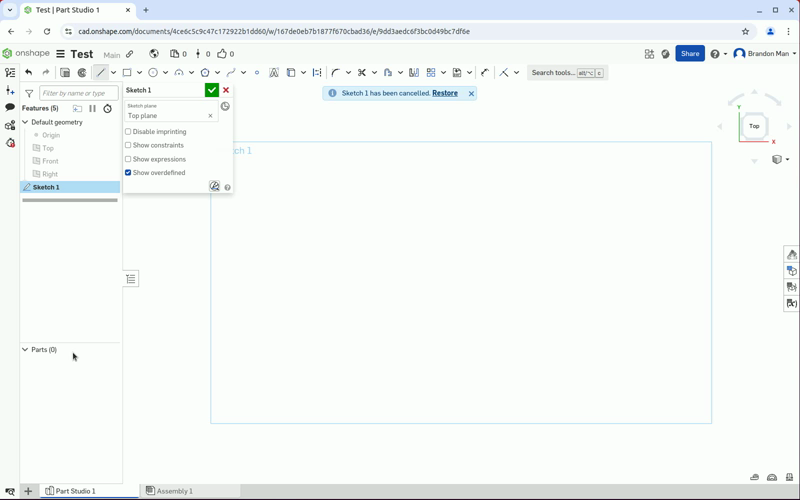
key_down(shift)
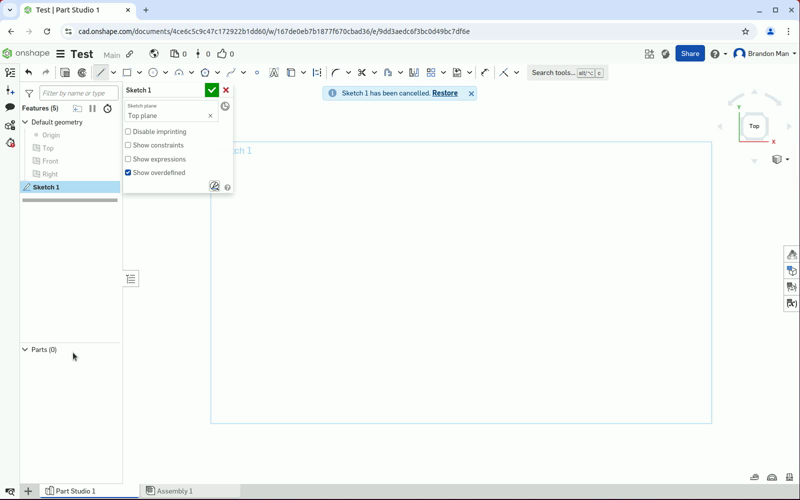
mouse_move(460, 299)
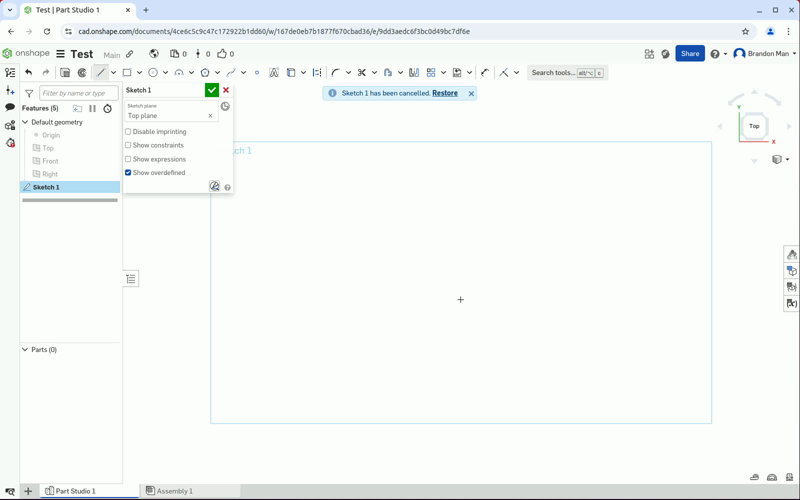
click(460, 299)
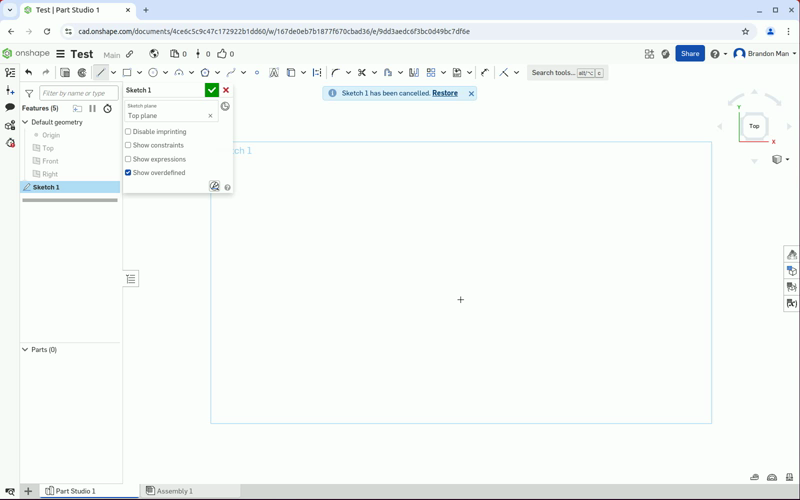
key_up(shift)
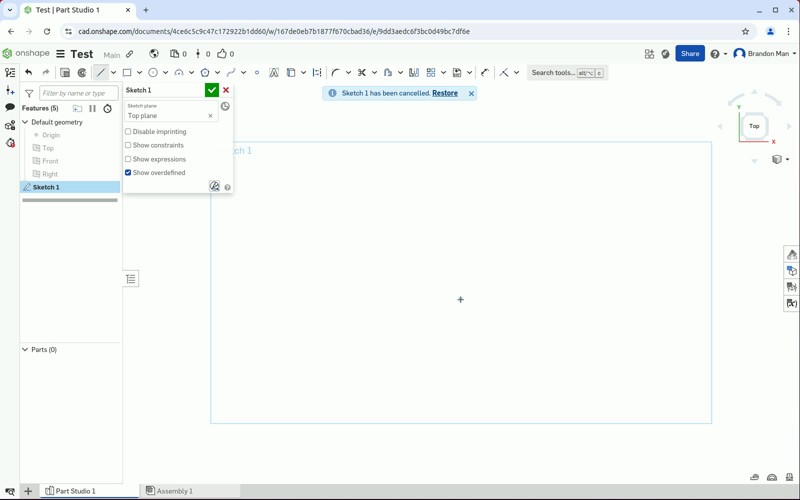
key_down(shift)
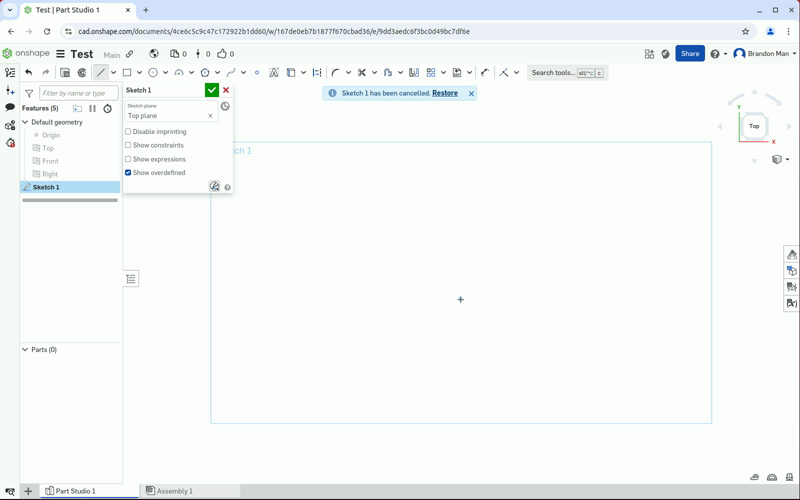
mouse_move(490, 299)
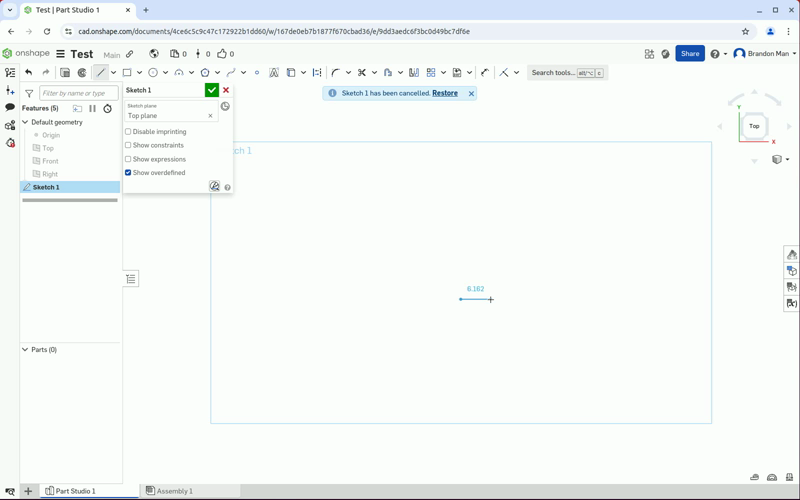
mouse_move(500, 299)
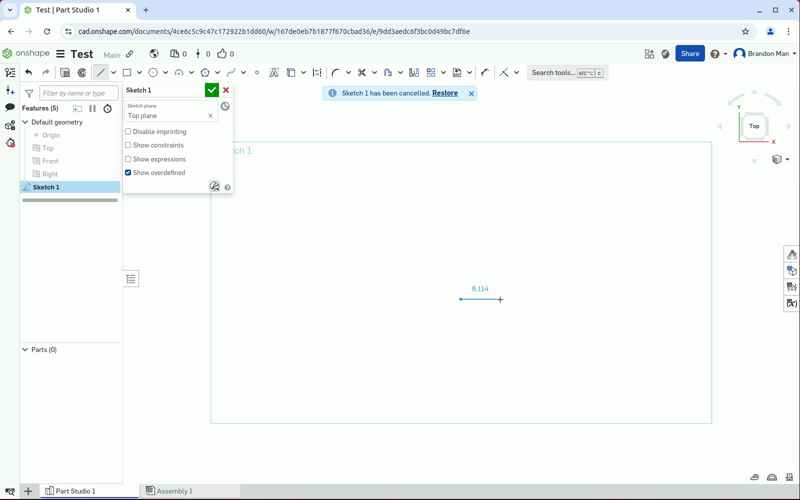
click(500, 299)
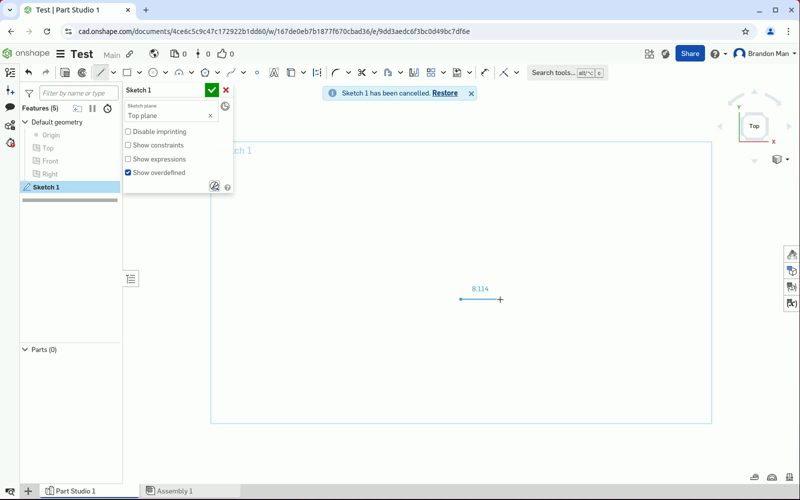
key_up(shift)
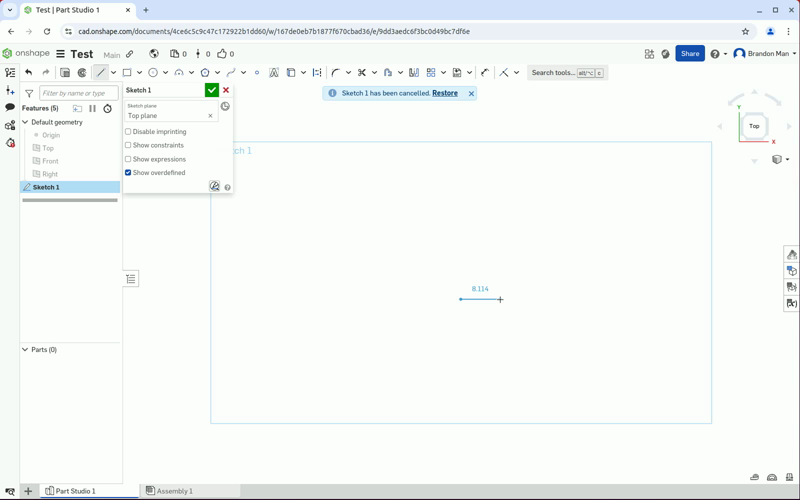
key_down(shift)
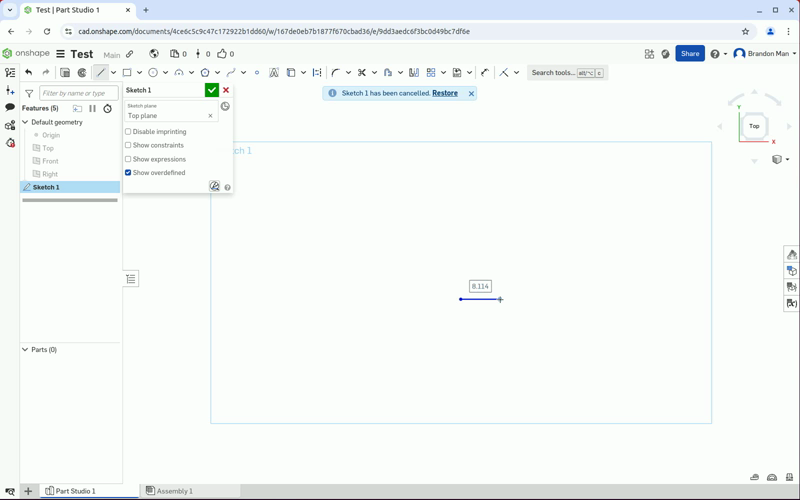
mouse_move(500, 218)
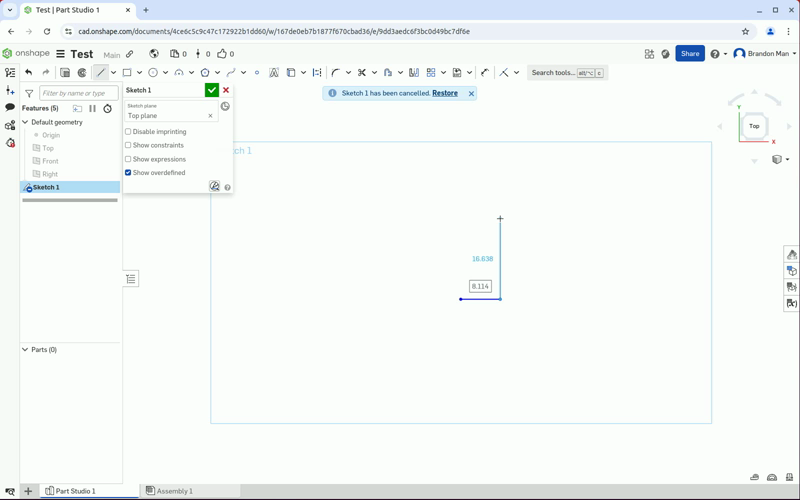
click(500, 218)
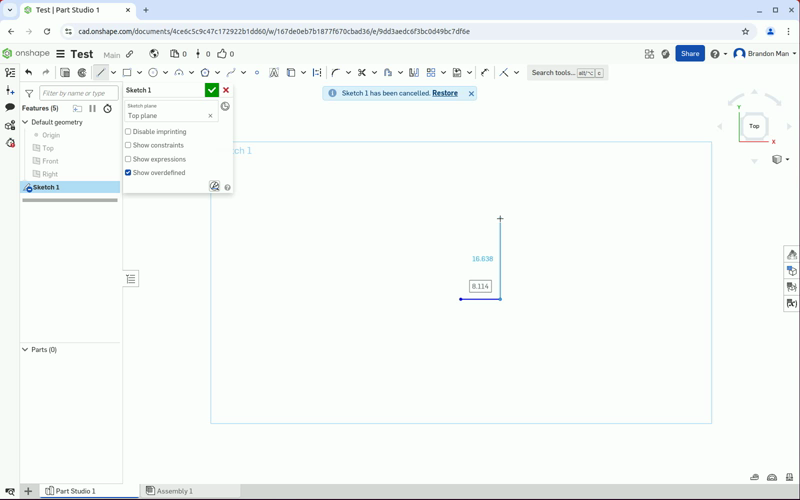
key_up(shift)
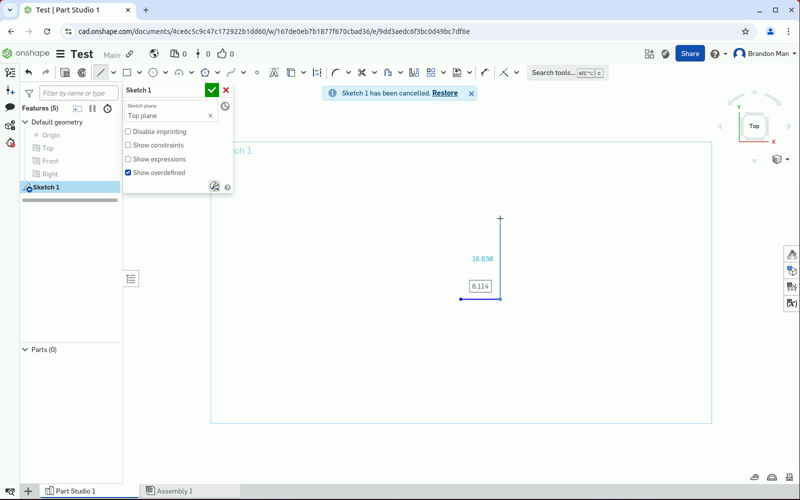
key_down(shift)
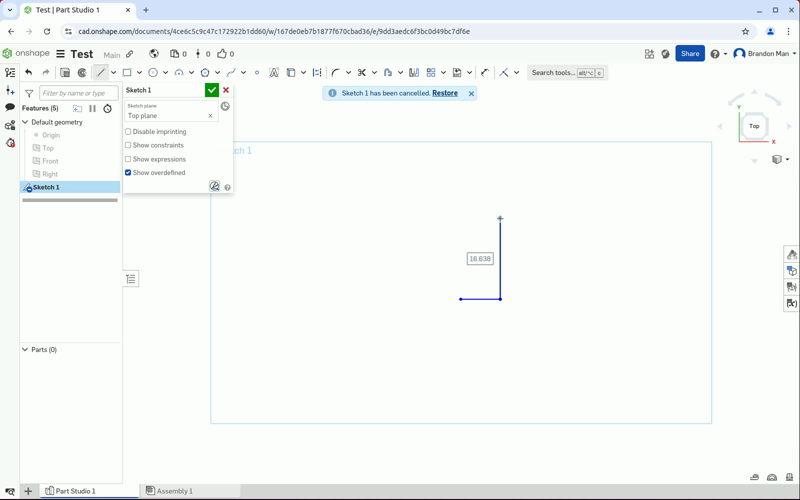
mouse_move(530, 218)
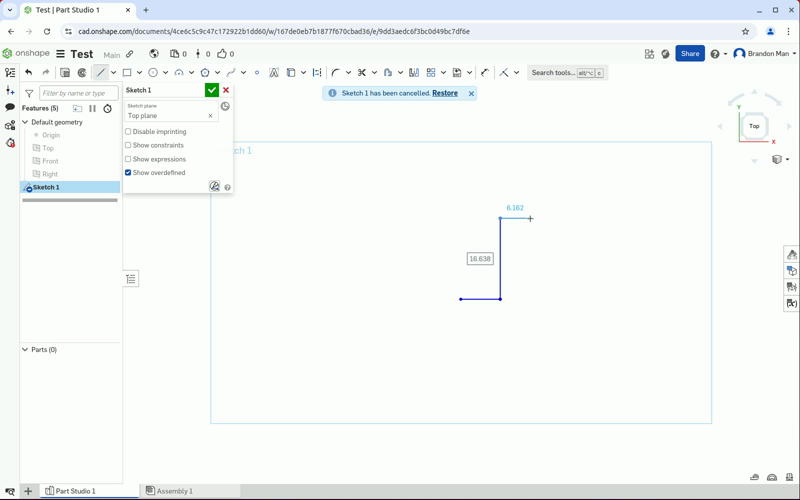
mouse_move(460, 218)
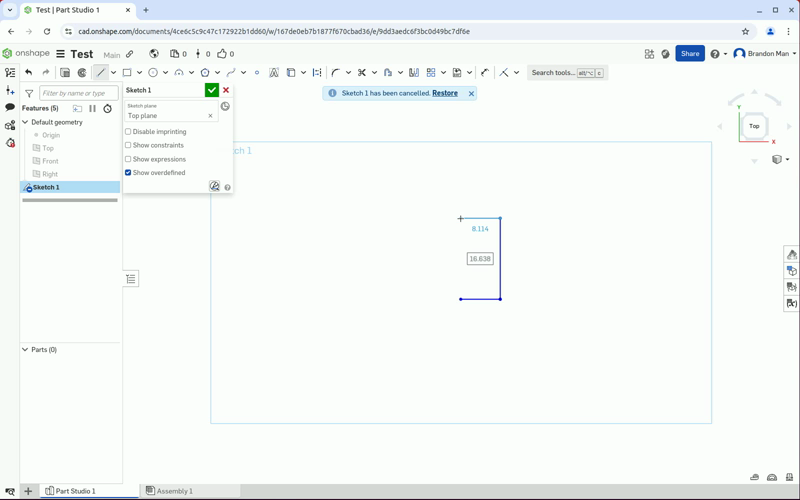
click(460, 218)
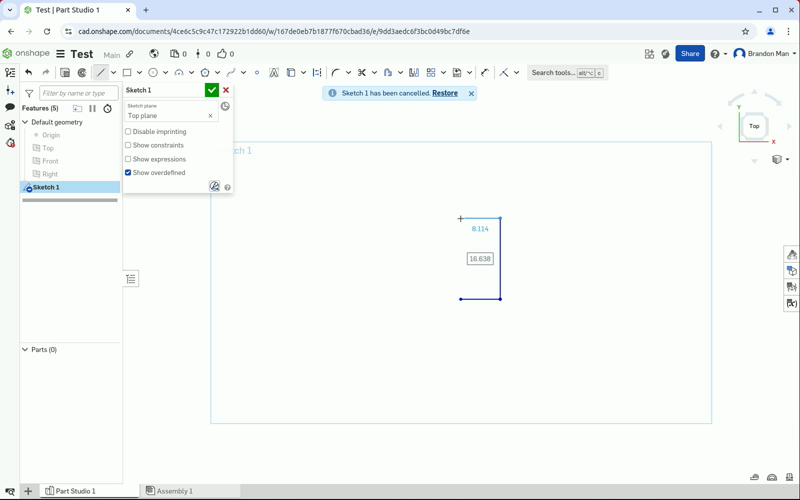
key_up(shift)
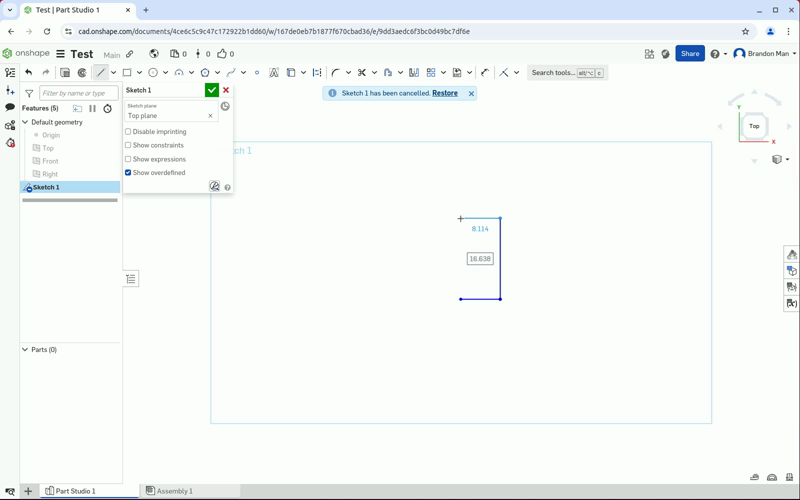
key_down(shift)
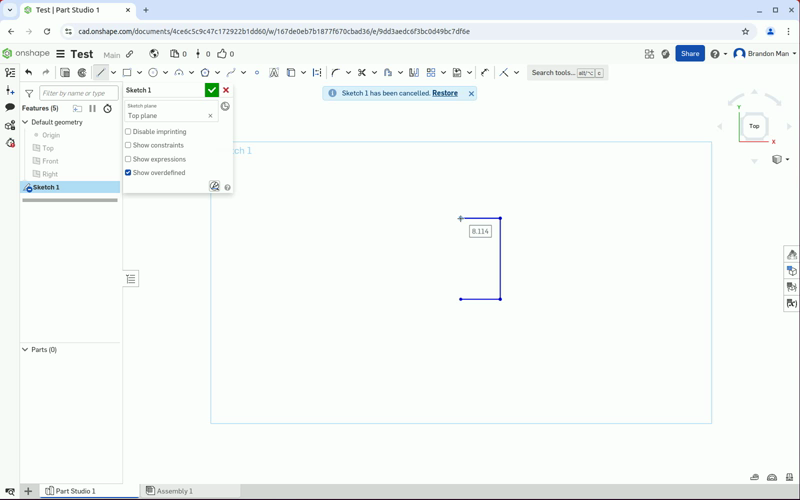
mouse_move(460, 299)
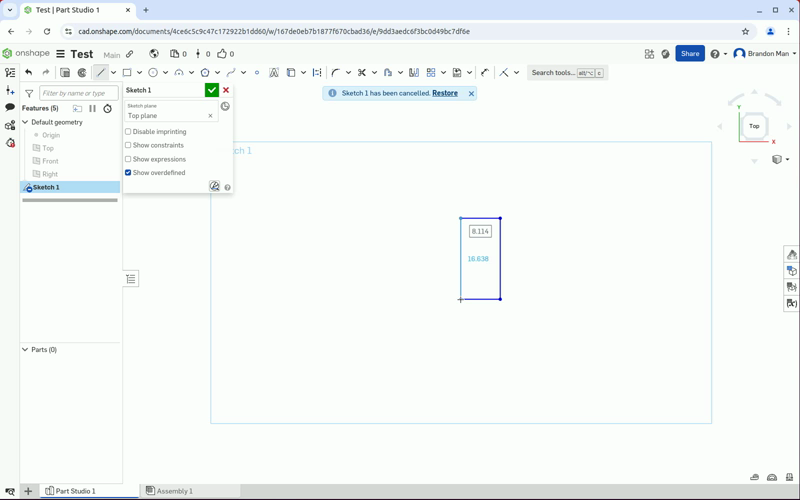
key_up(shift)
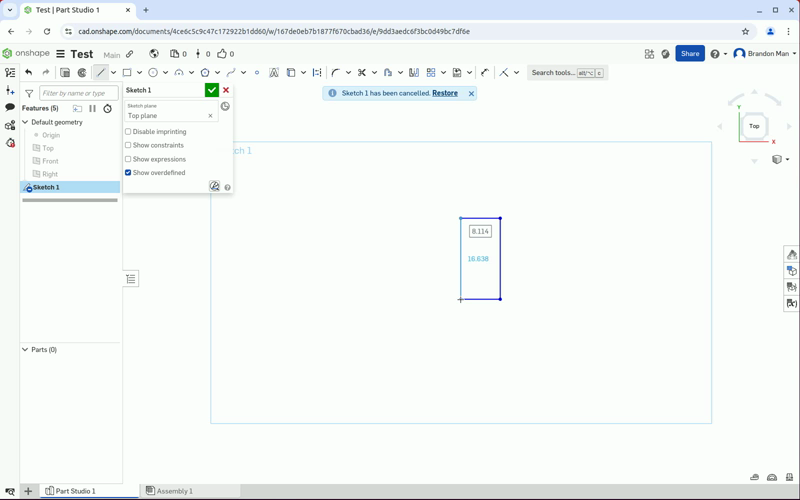
click(460, 299)
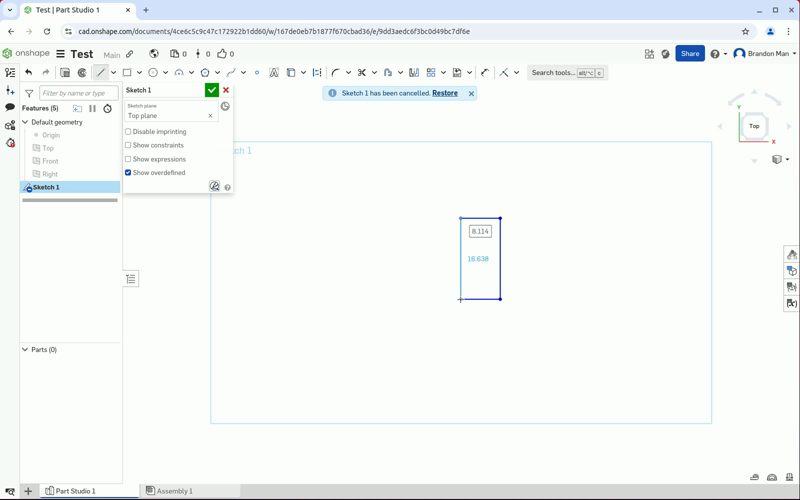
key(esc)
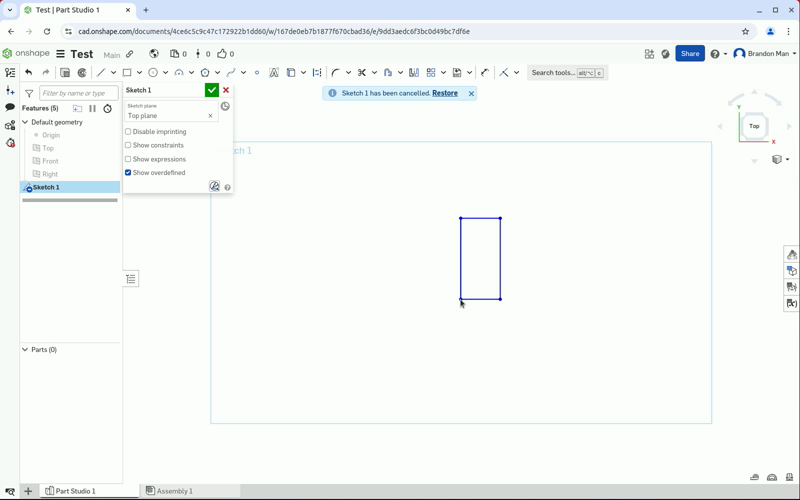
mouse_move(467, 265)
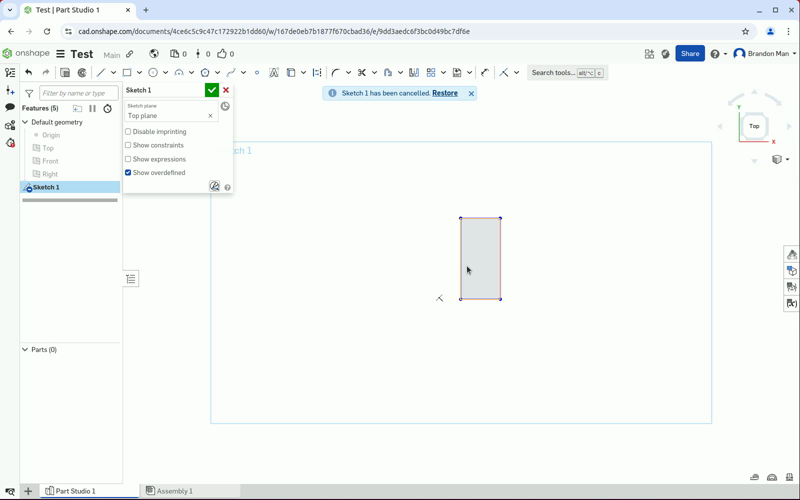
click(467, 265)
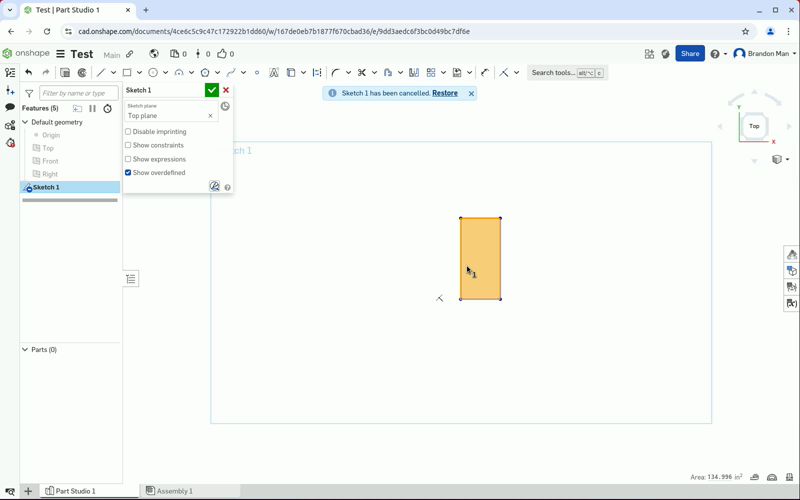
mouse_move(73, 352)
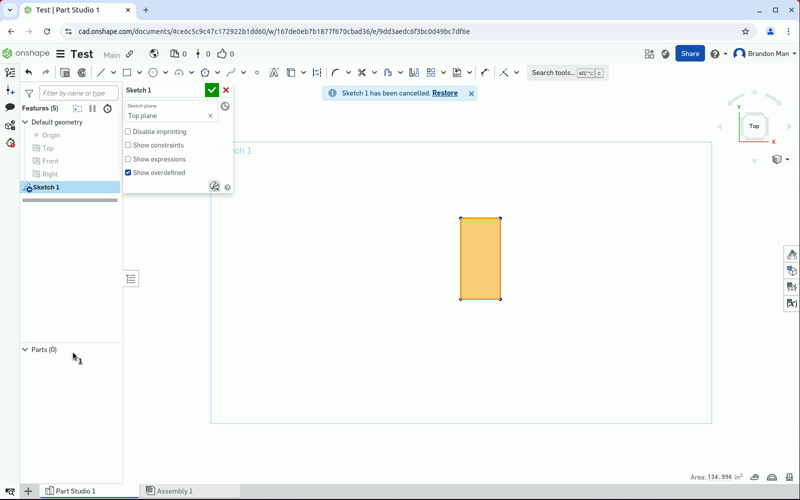
key(shift+y)
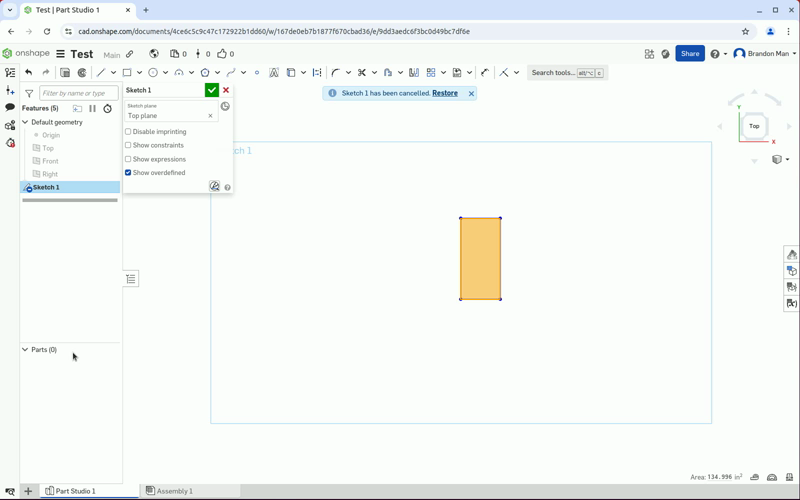
key(shift+e)
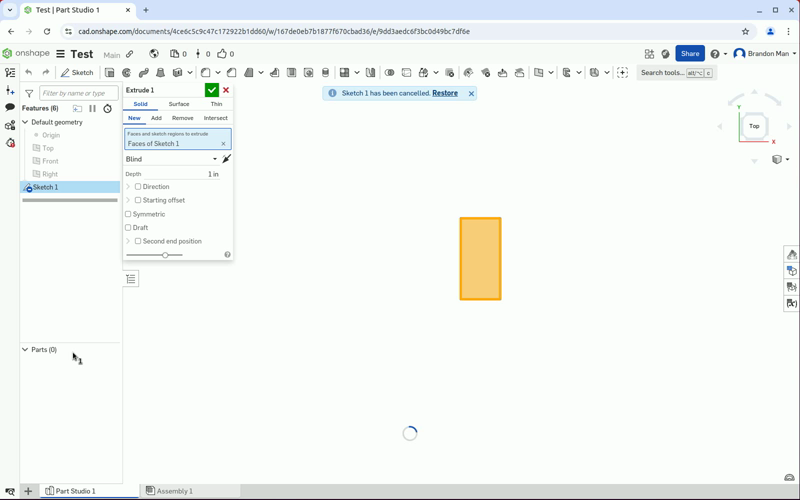
mouse_move(143, 106)
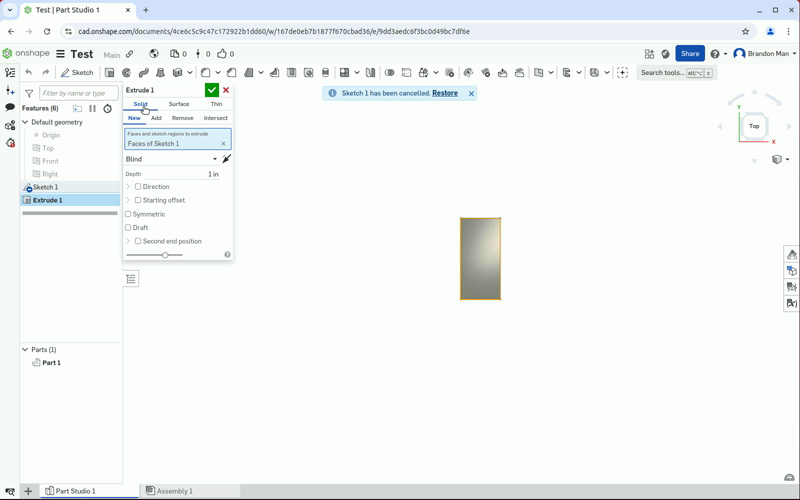
click(143, 106)
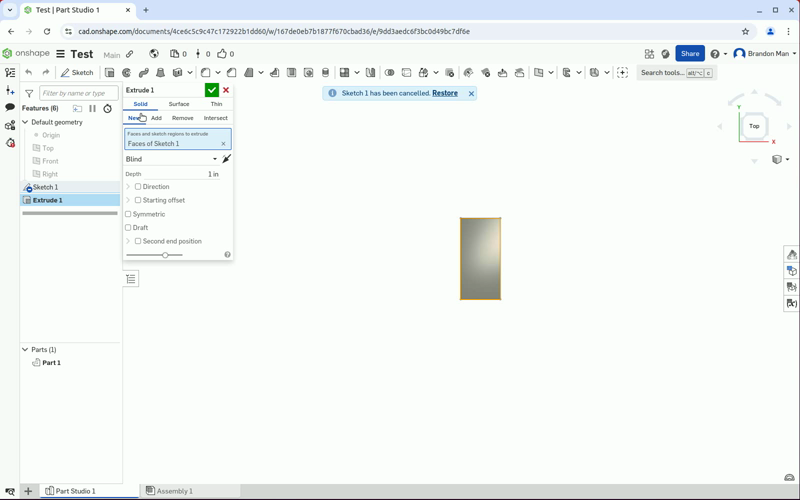
mouse_move(137, 120)
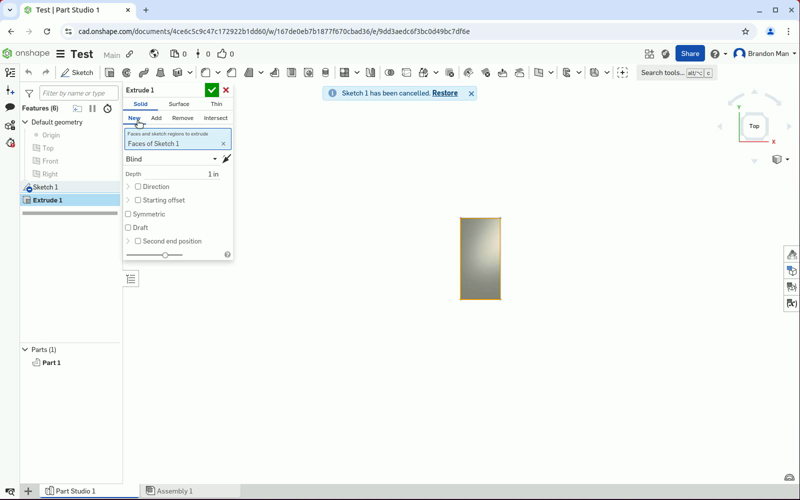
click(137, 120)
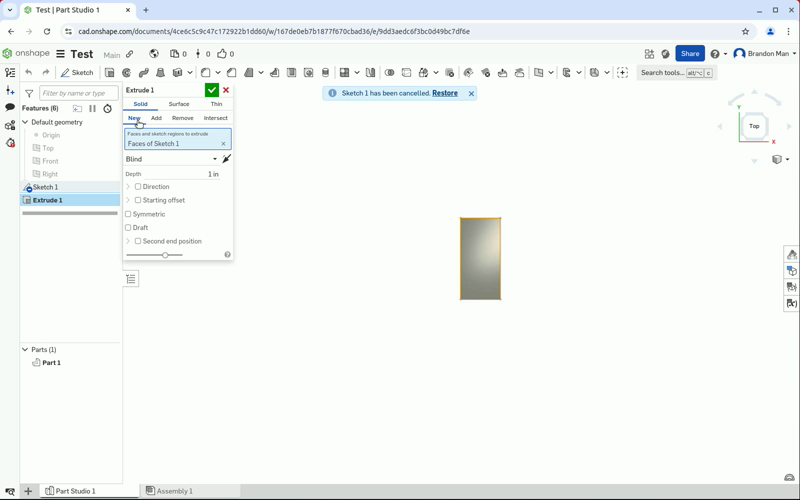
key(tab, 4)
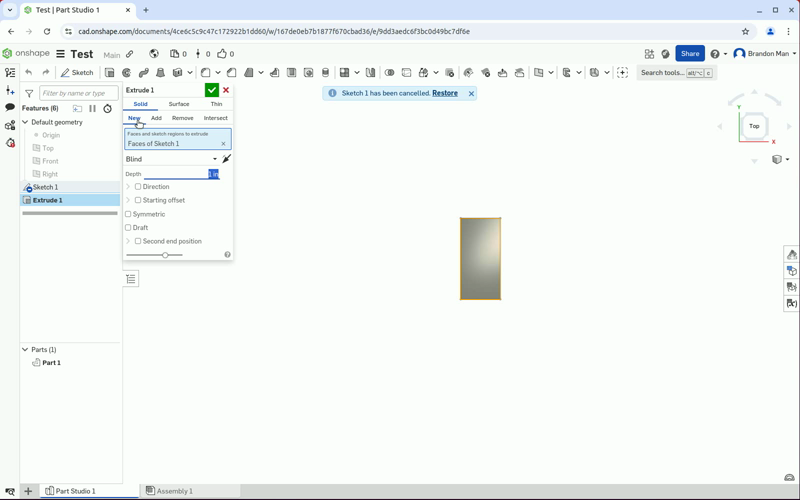
text(15.646)
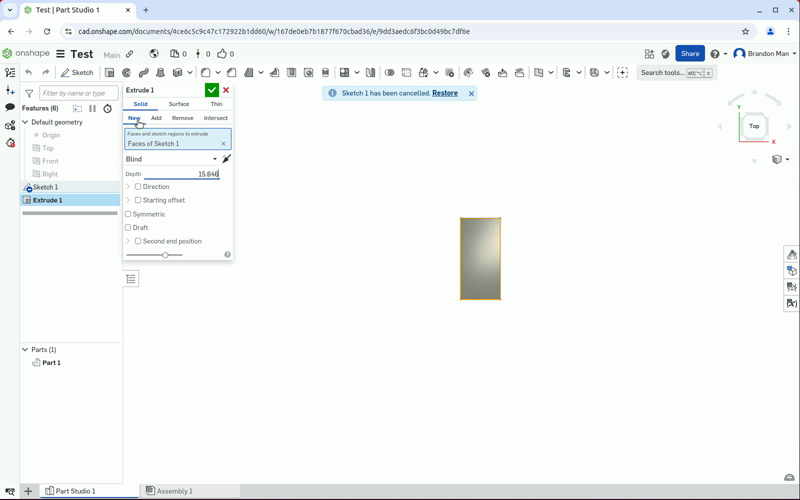
key(enter)
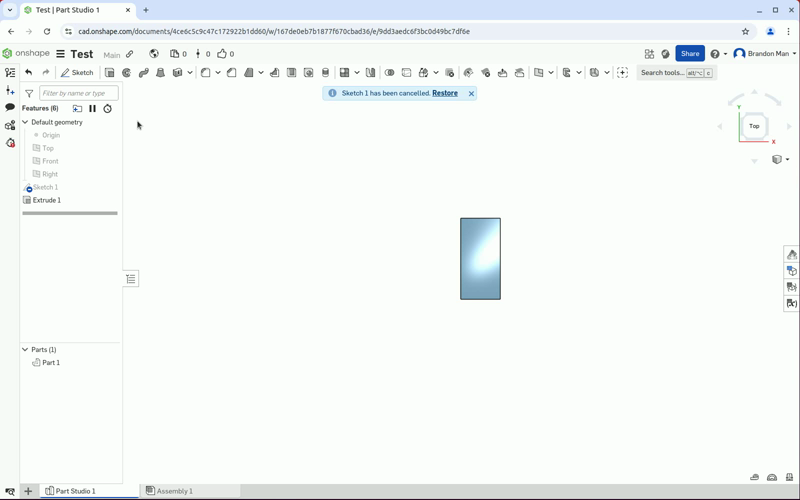
key(shift+h)
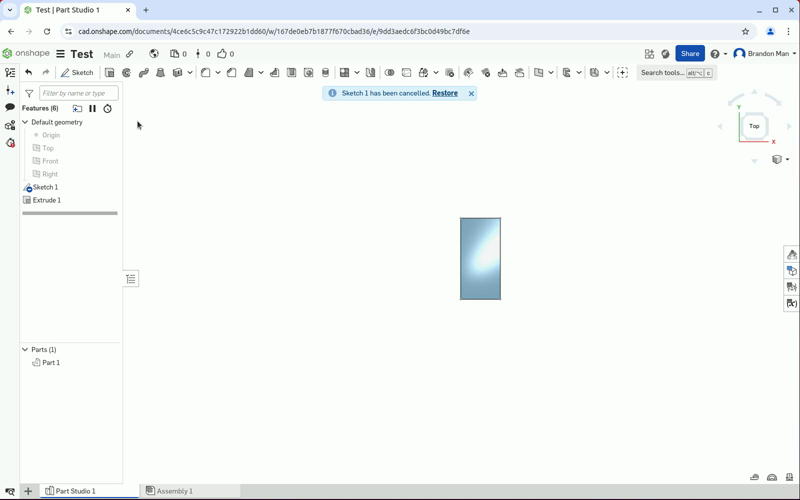
key(shift+h)
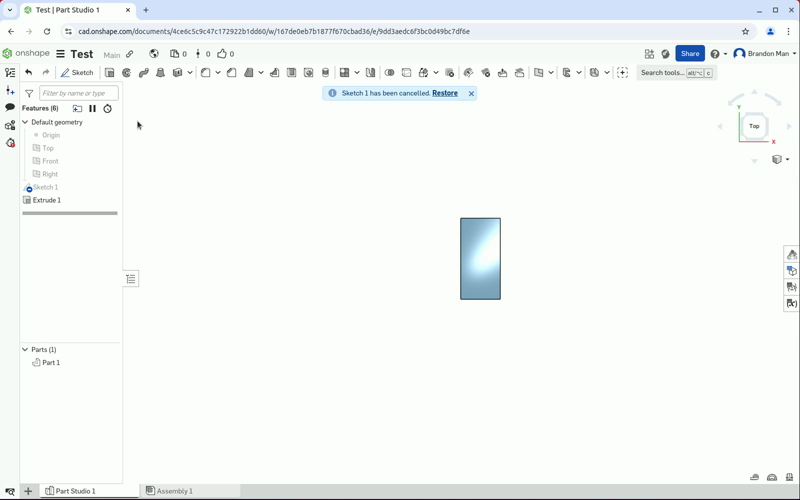
mouse_move(73, 189)
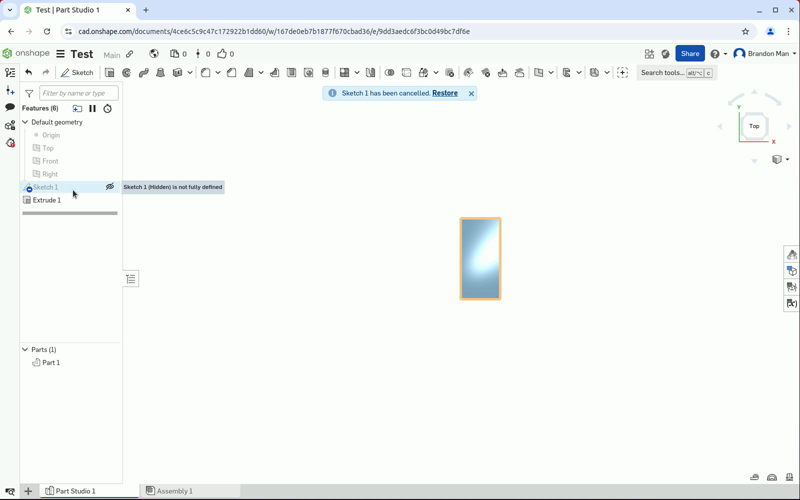
click(73, 189)
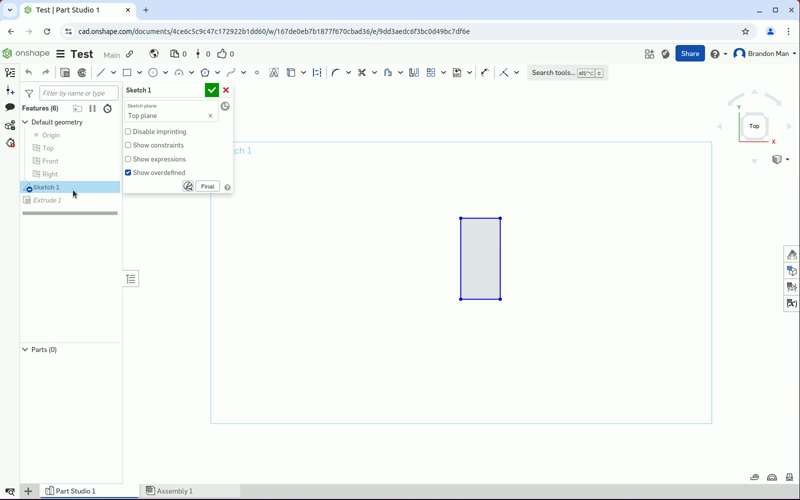
mouse_move(229, 92)
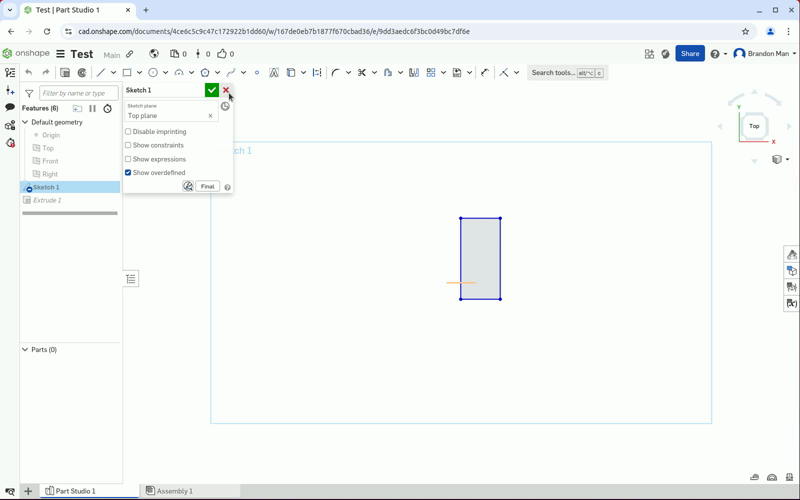
click(229, 92)
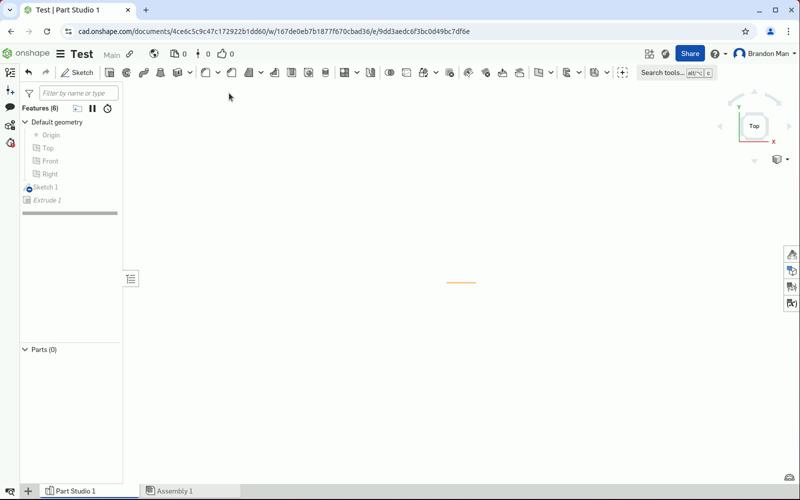
mouse_move(73, 352)
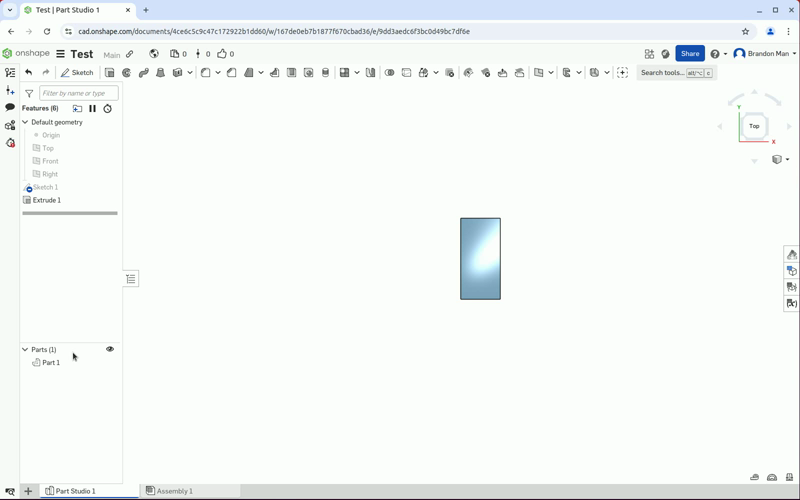
key(y)
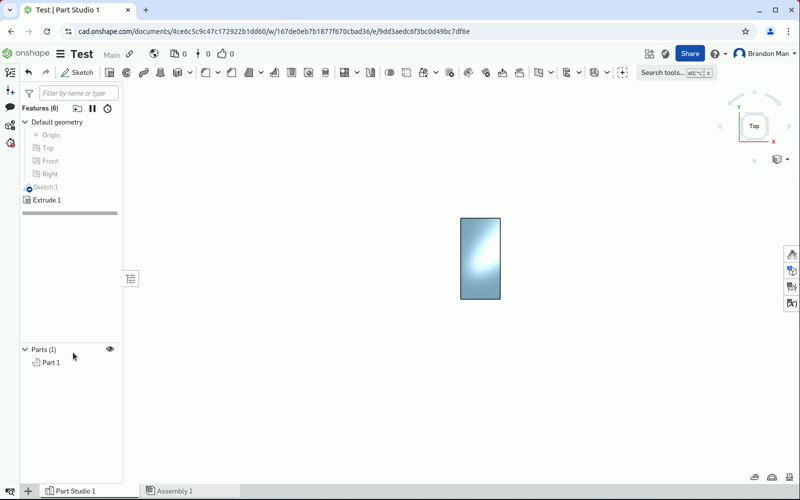
key(shift+p)
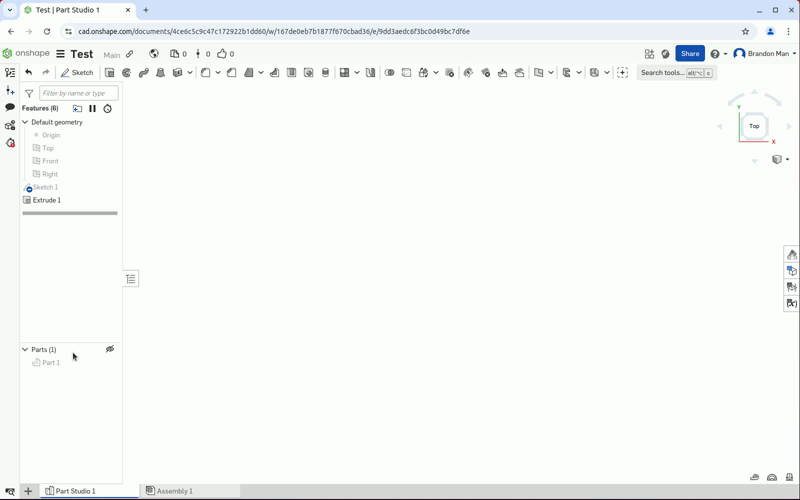
key(space)
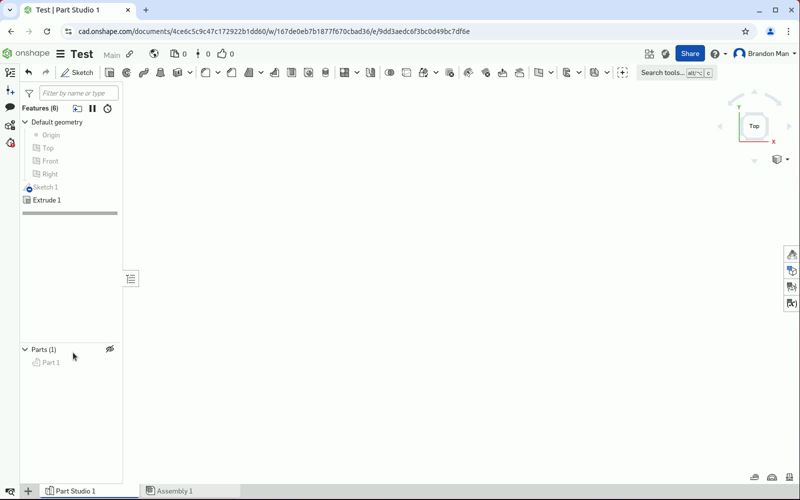
key_down(shift)
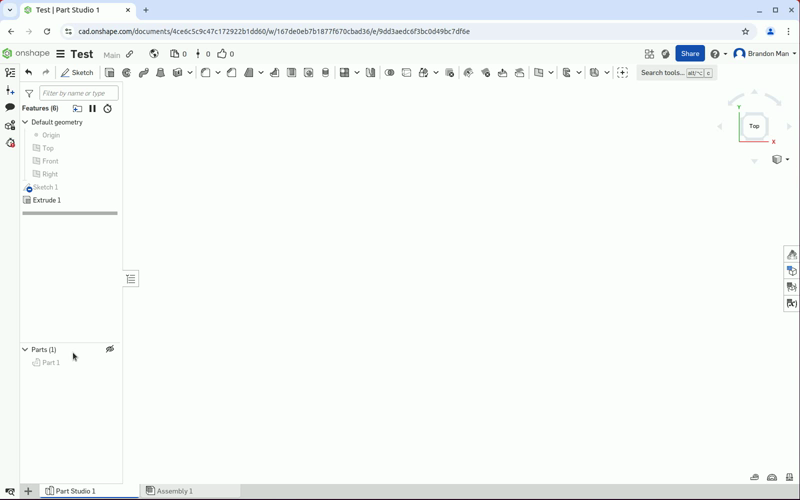
key(up)
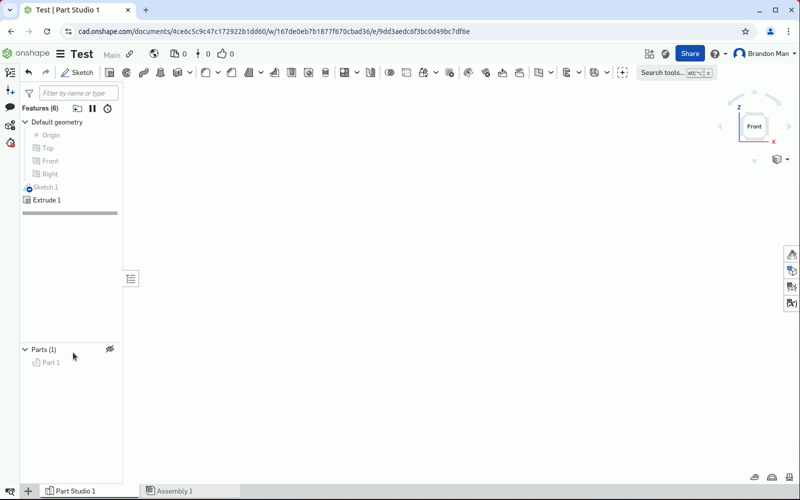
key_up(shift)
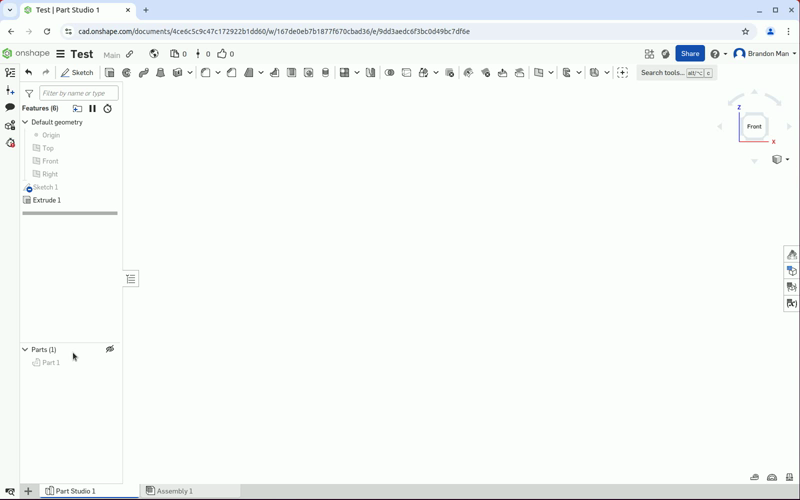
key(space)
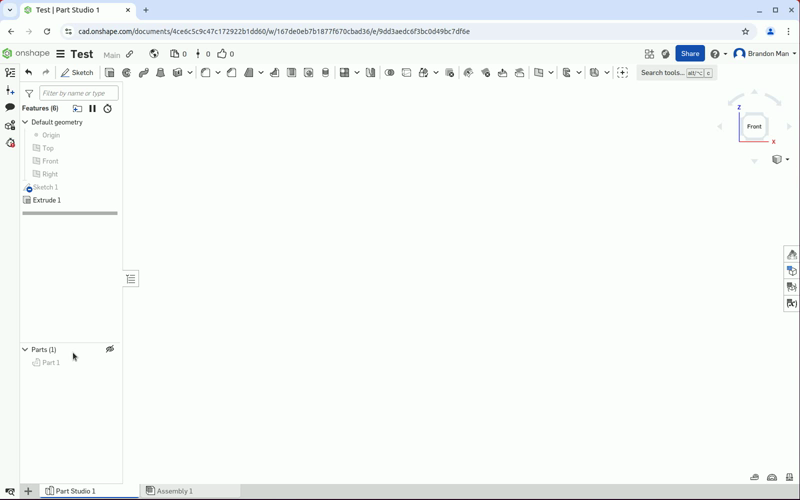
key_down(shift)
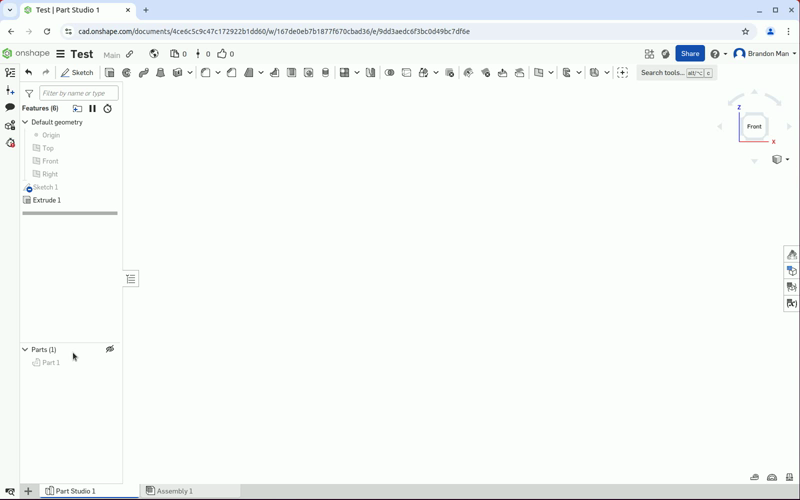
key(left)
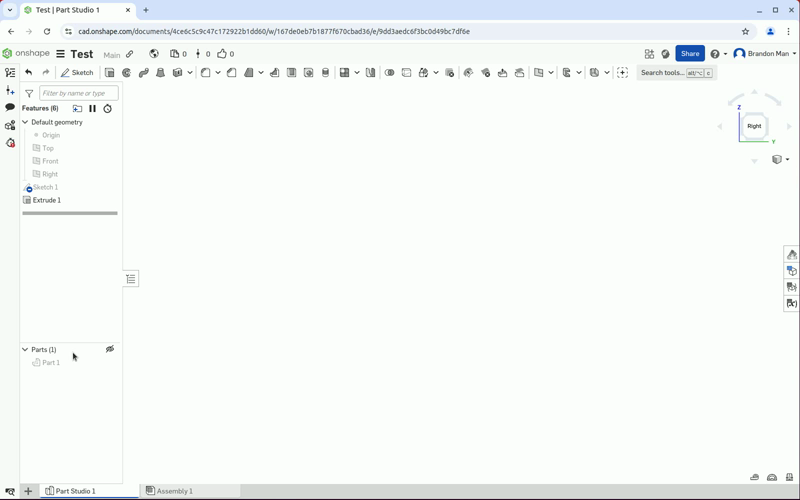
key_up(shift)
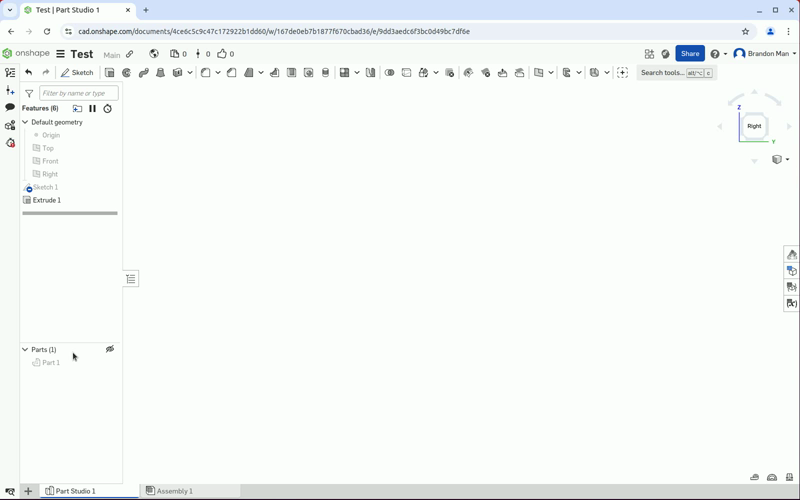
mouse_move(73, 352)
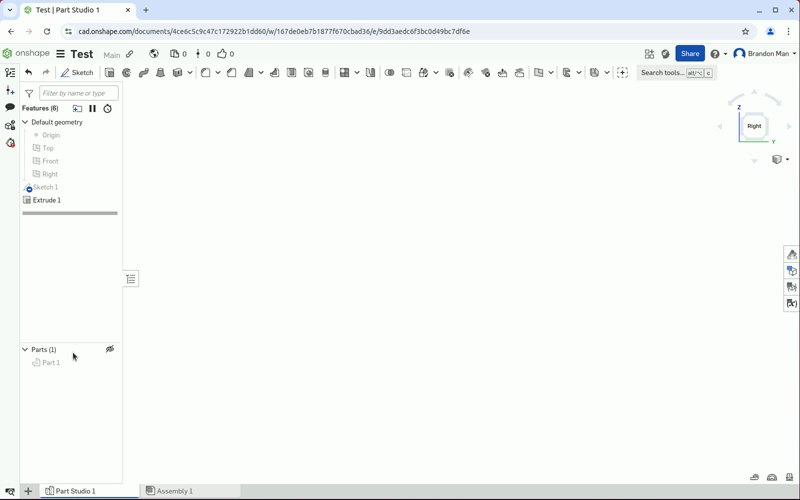
key(shift+y)
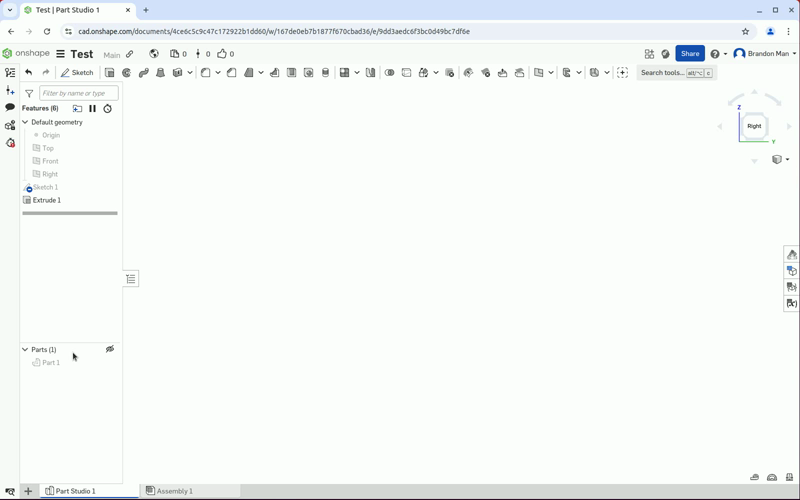
key(shift+s)
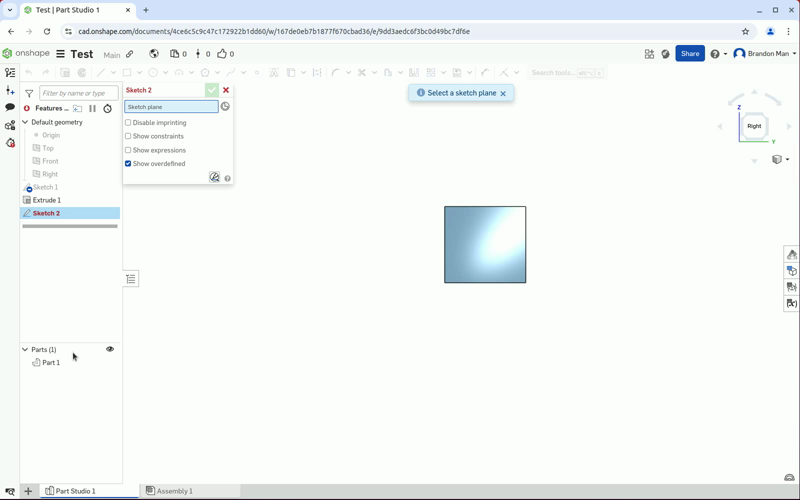
mouse_move(73, 176)
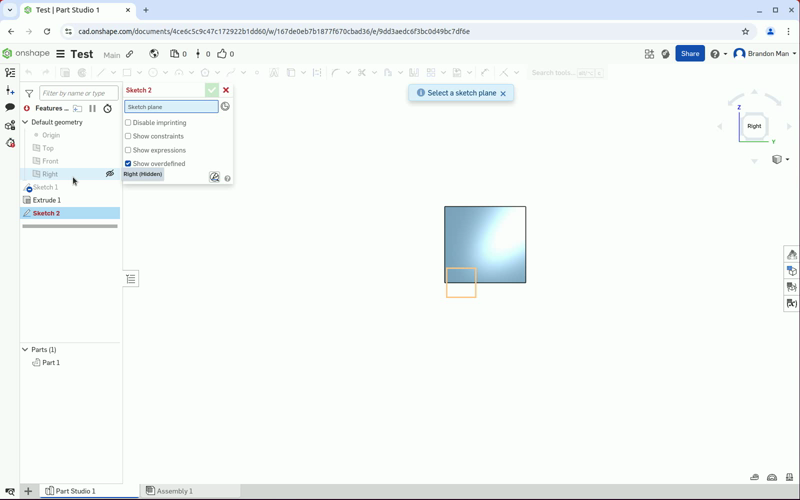
click(73, 176)
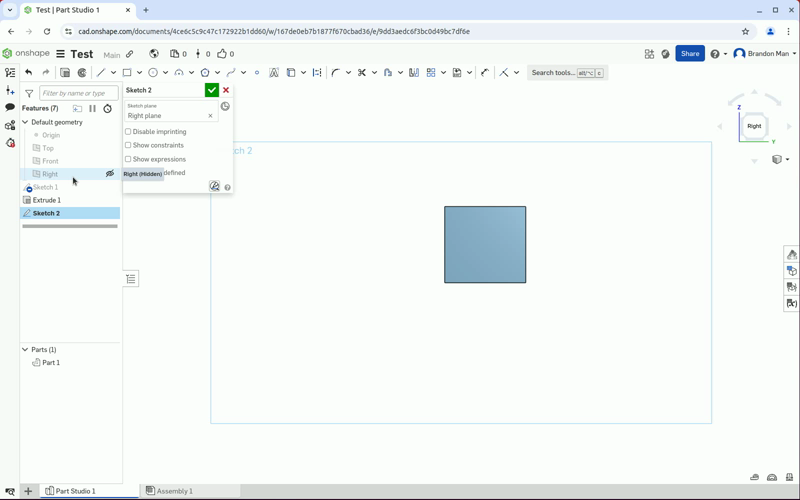
mouse_move(73, 352)
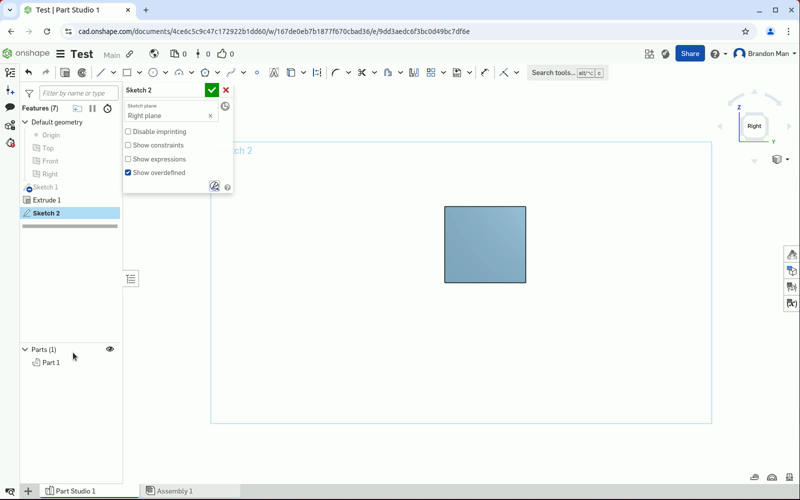
key(y)
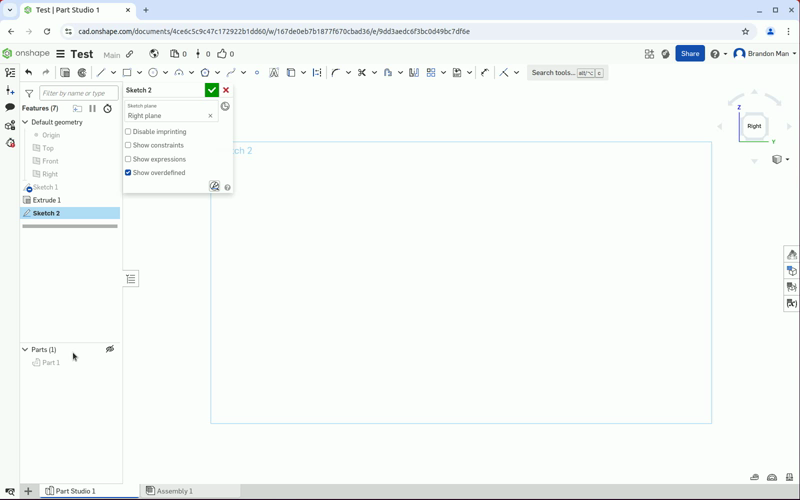
key(l)
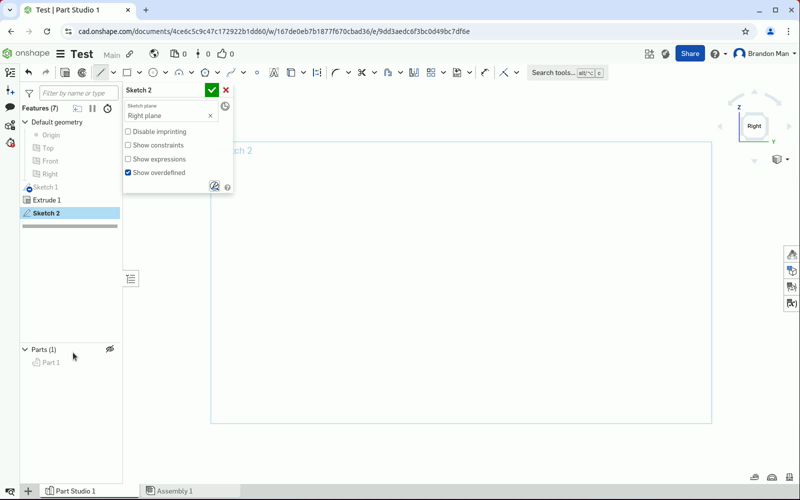
key_down(shift)
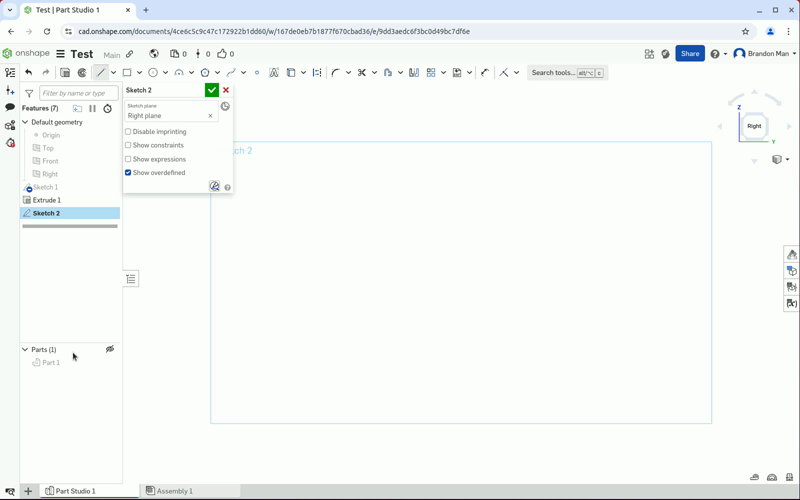
mouse_move(467, 265)
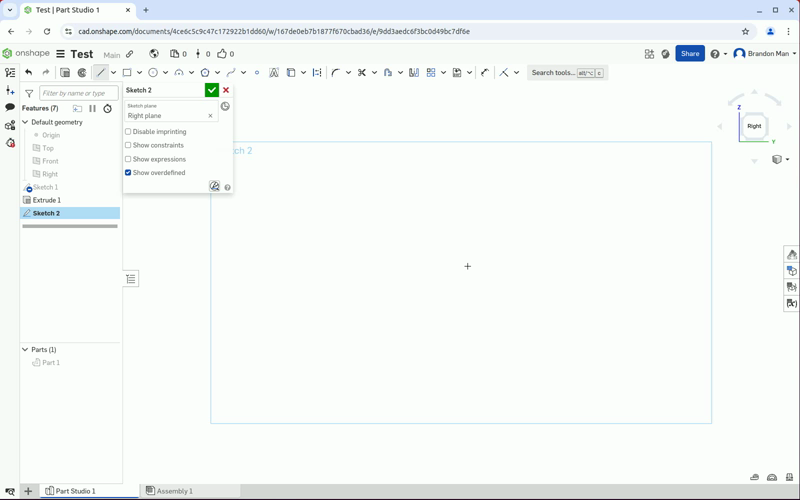
click(467, 265)
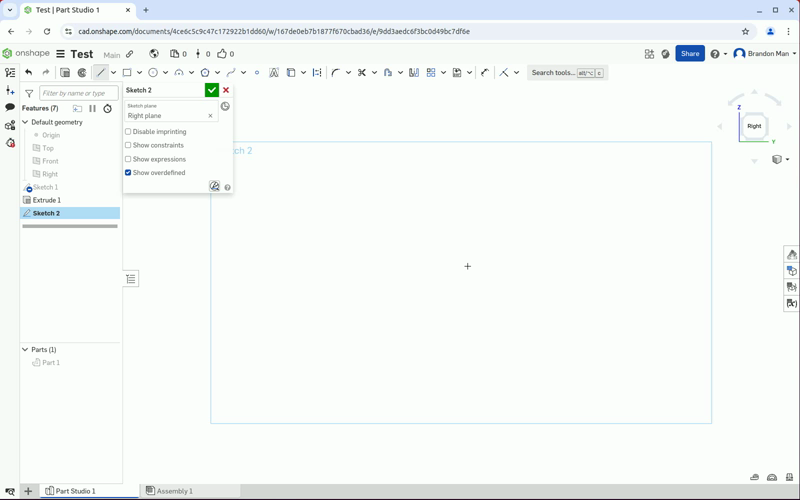
key_up(shift)
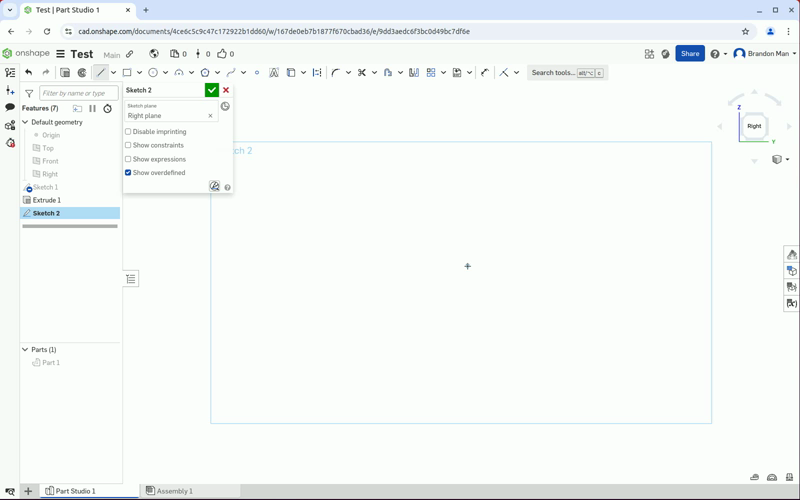
key_down(shift)
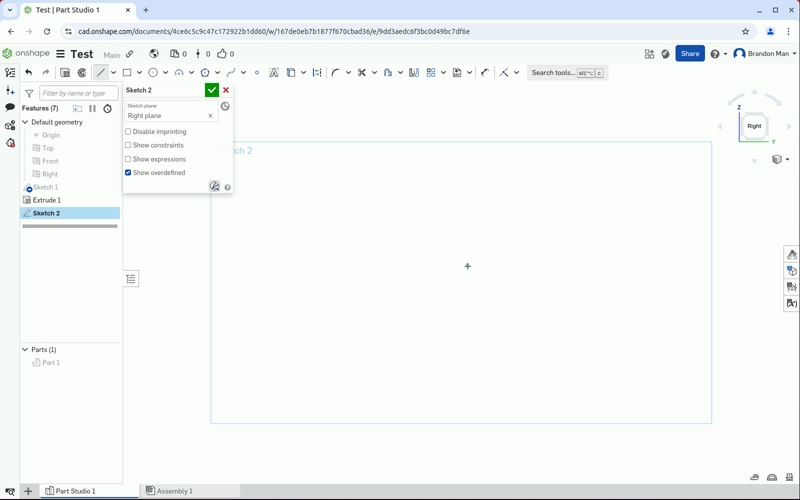
mouse_move(497, 265)
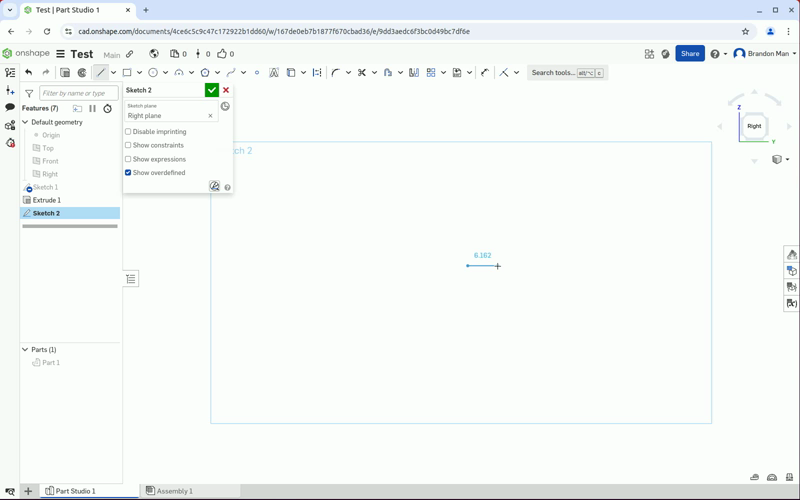
mouse_move(478, 265)
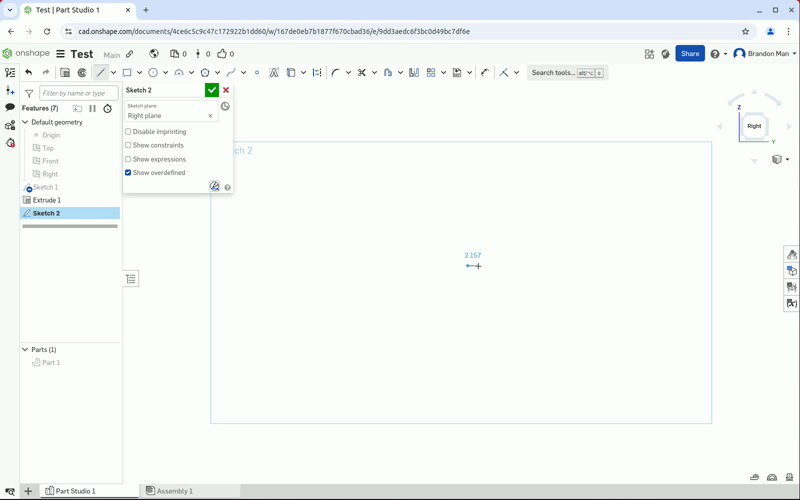
click(478, 265)
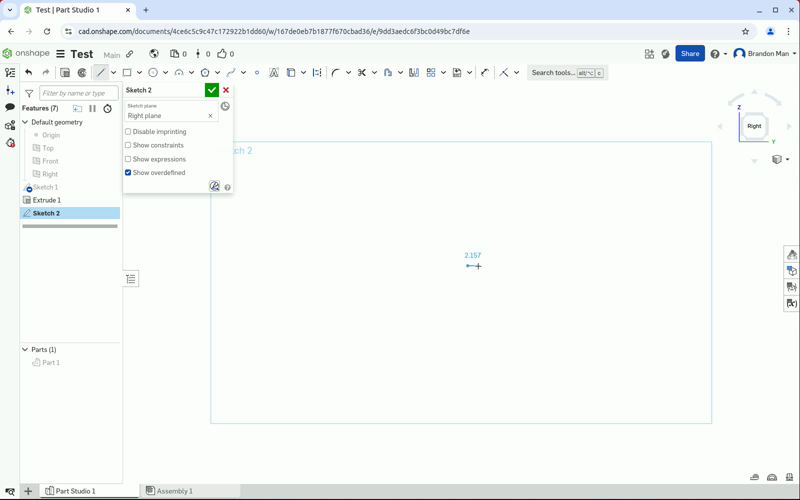
key_up(shift)
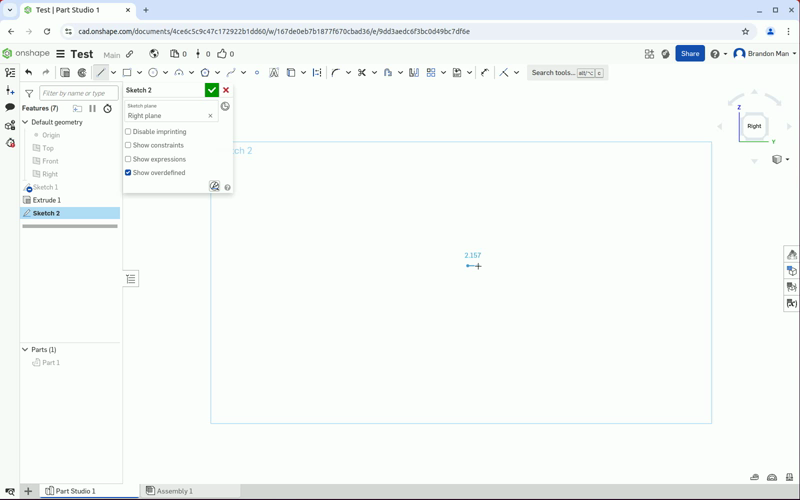
key_down(shift)
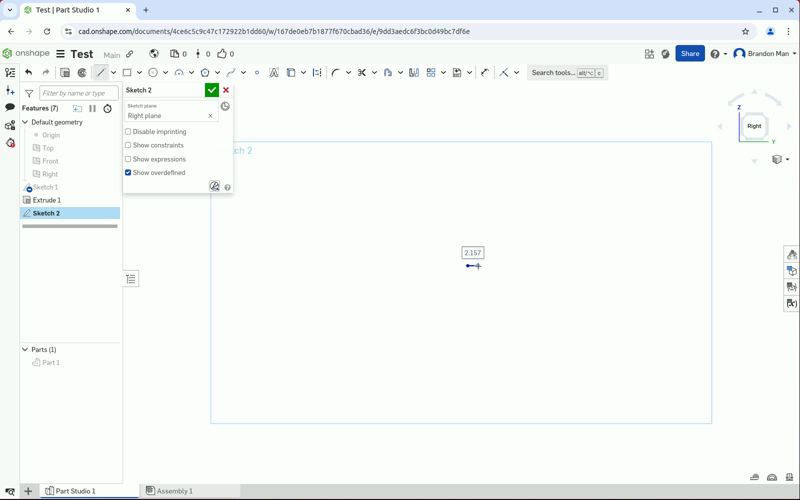
mouse_move(508, 265)
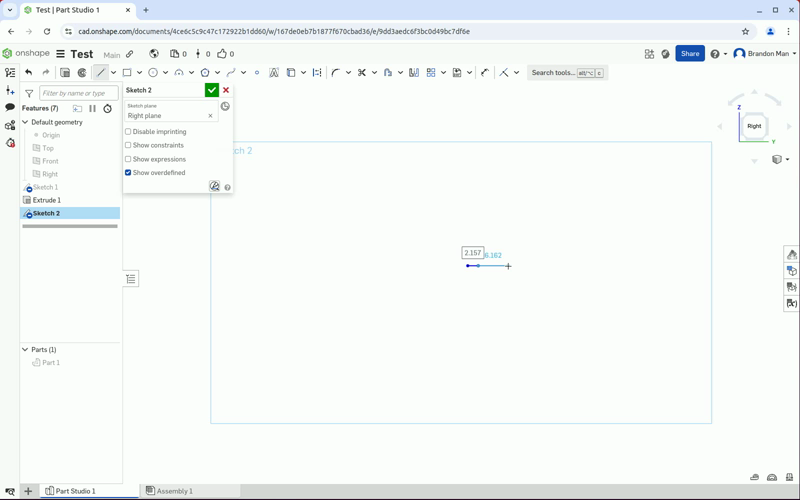
mouse_move(478, 222)
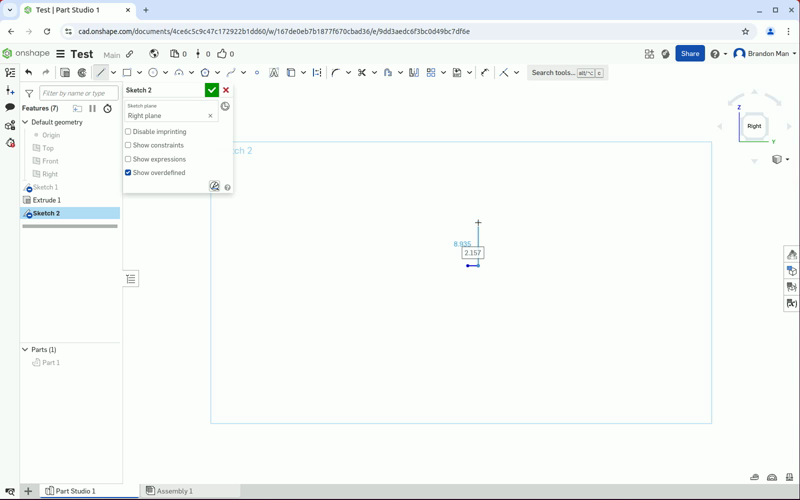
click(478, 222)
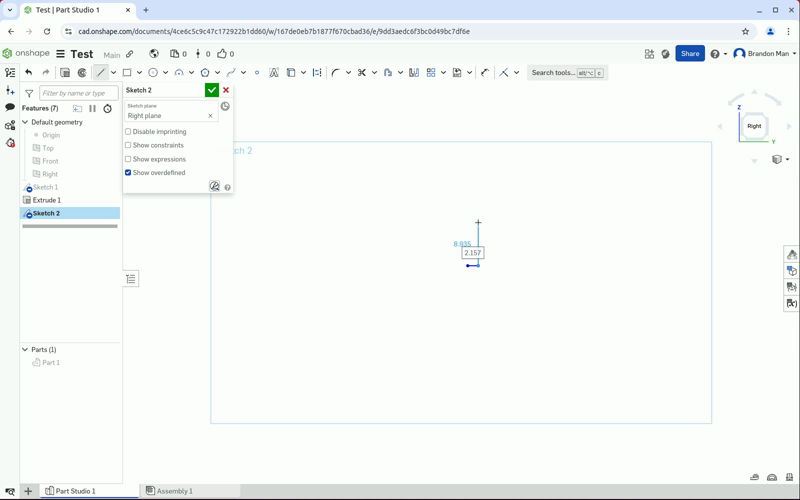
key_up(shift)
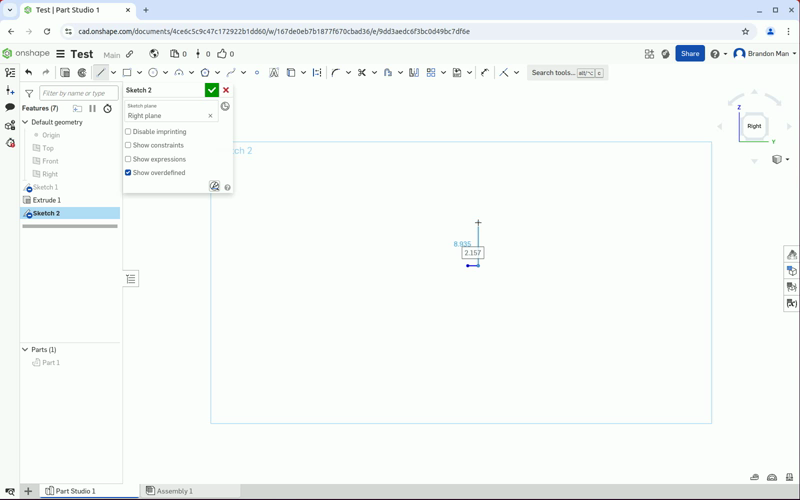
key_down(shift)
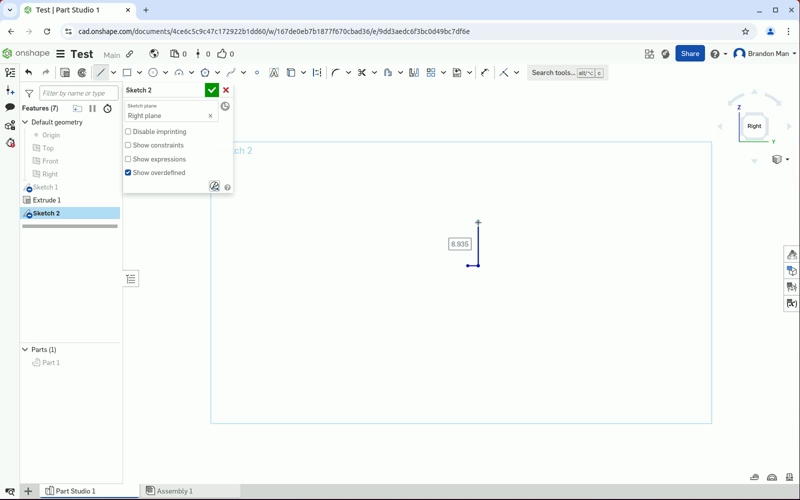
mouse_move(508, 222)
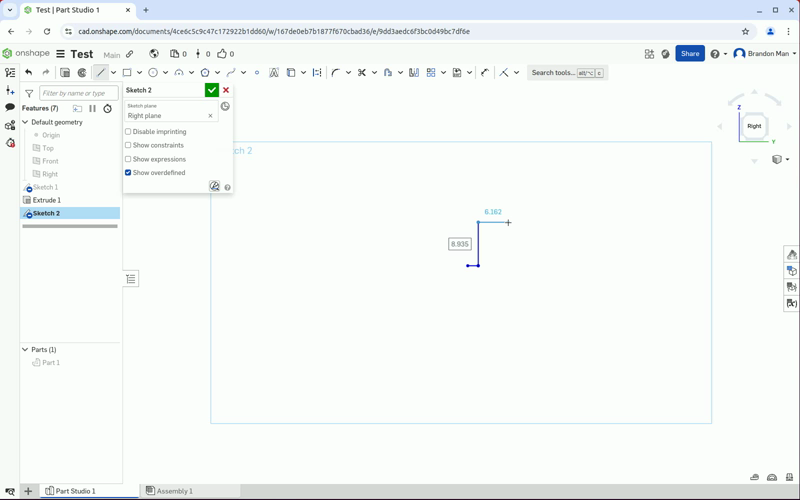
mouse_move(467, 222)
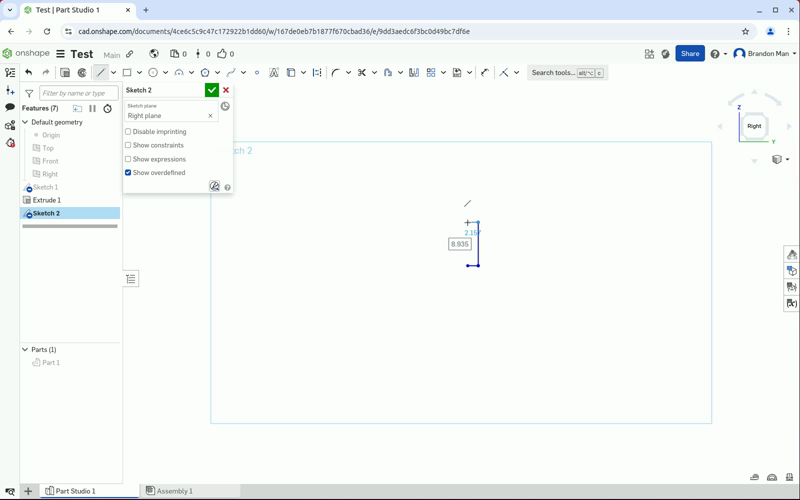
click(467, 222)
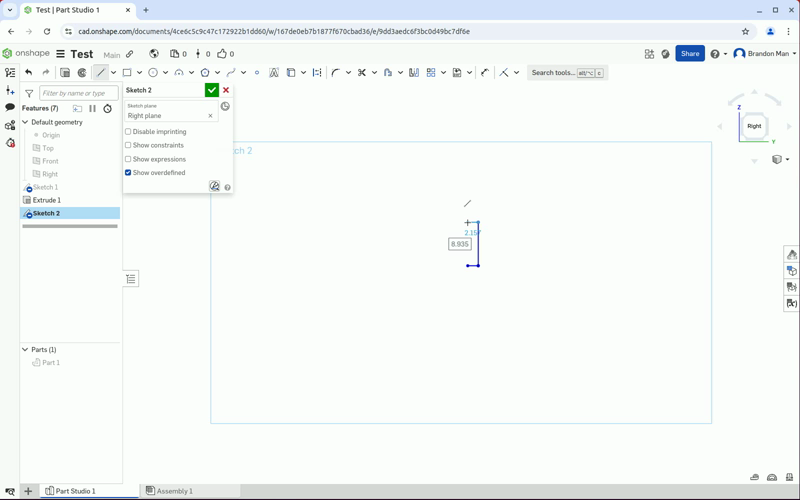
key_up(shift)
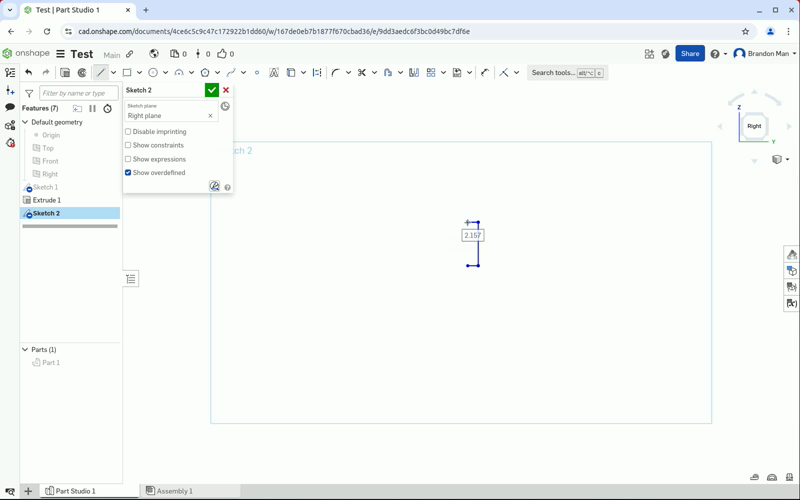
mouse_move(497, 222)
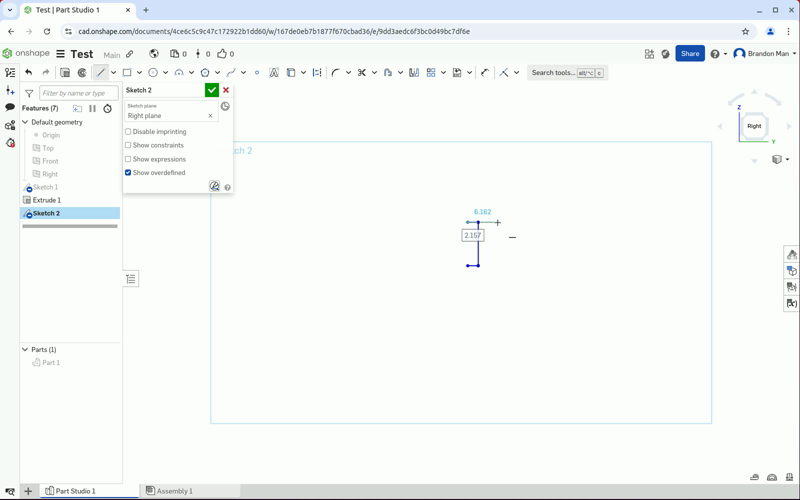
key_down(shift)
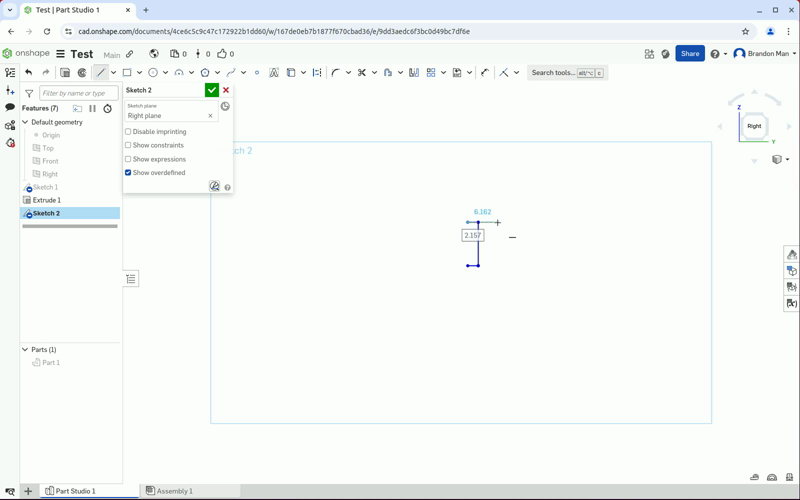
mouse_move(467, 265)
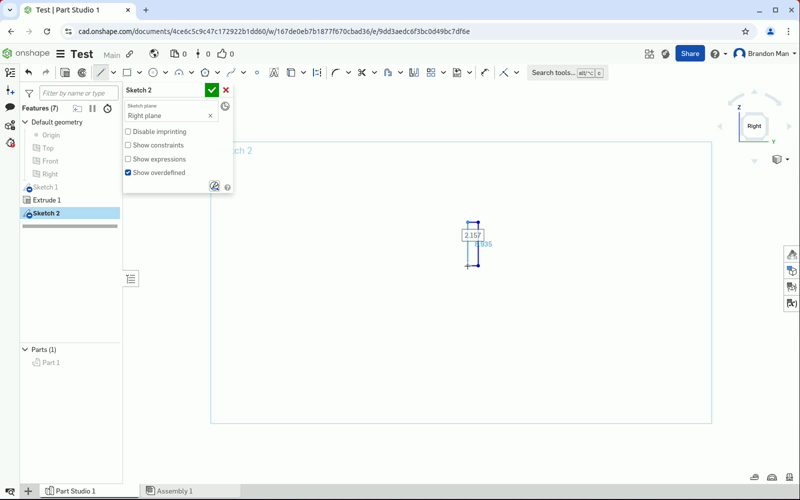
key_up(shift)
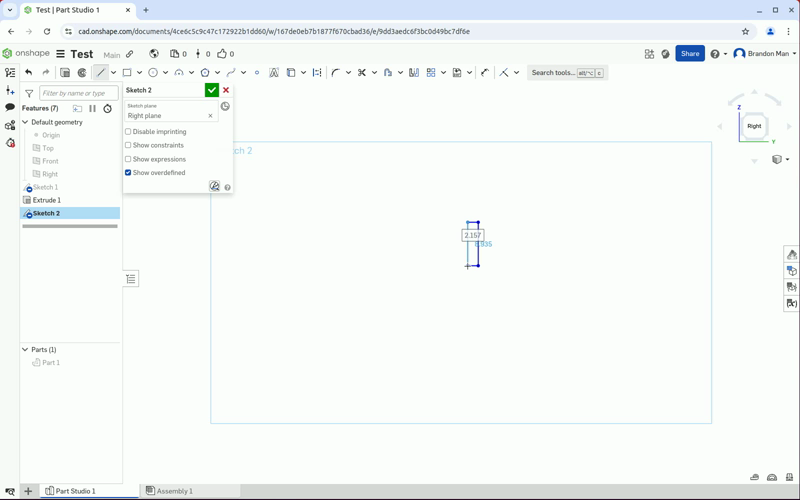
click(467, 265)
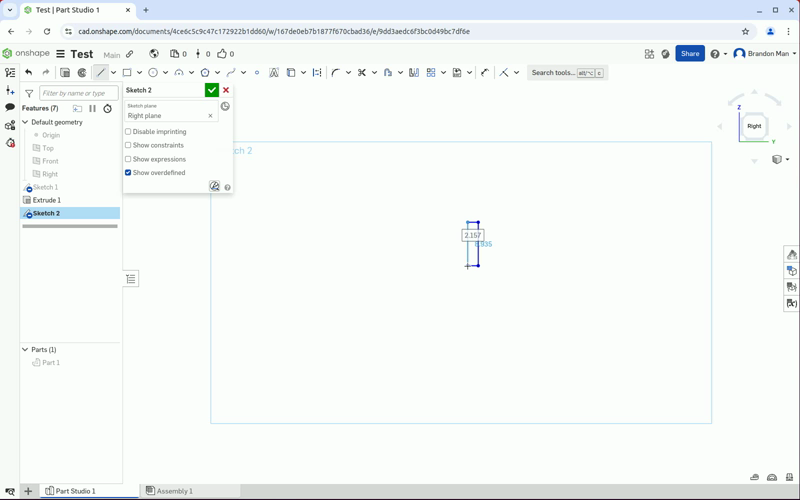
key(esc)
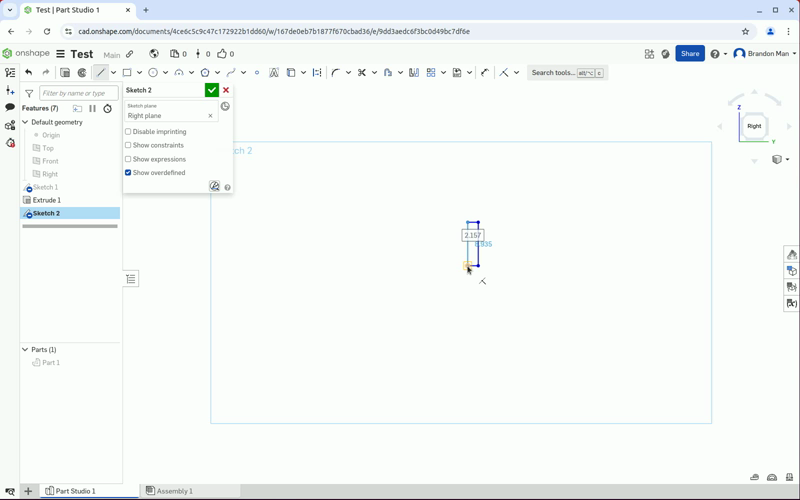
mouse_move(469, 257)
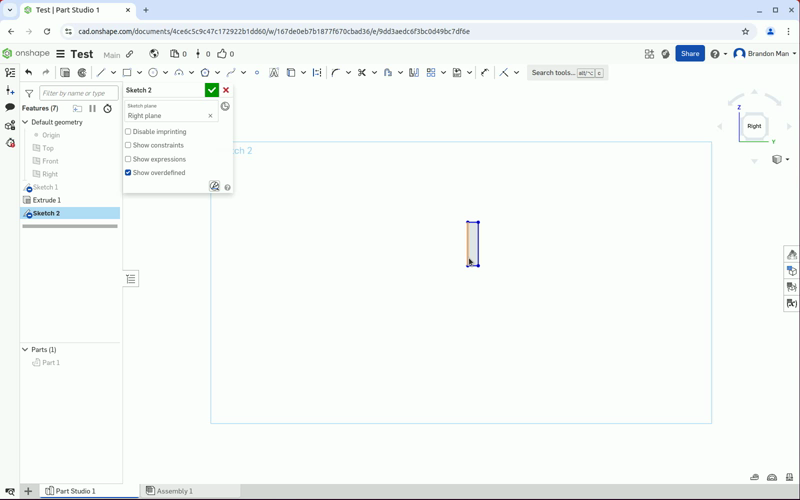
scroll(6)
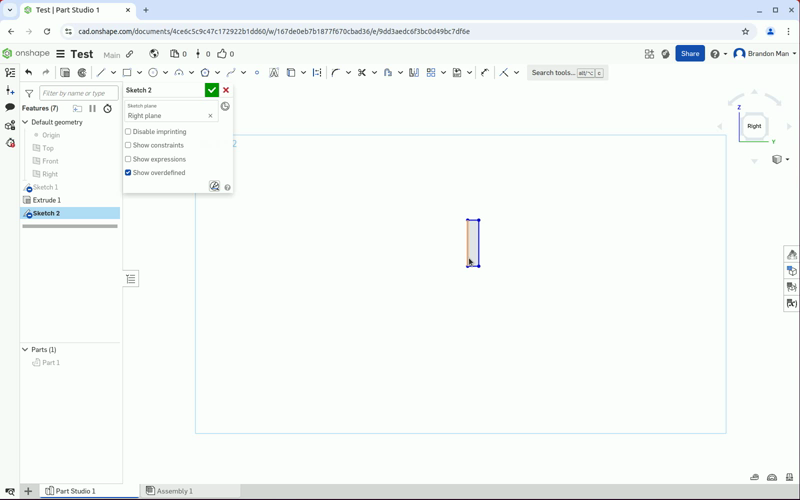
scroll(6)
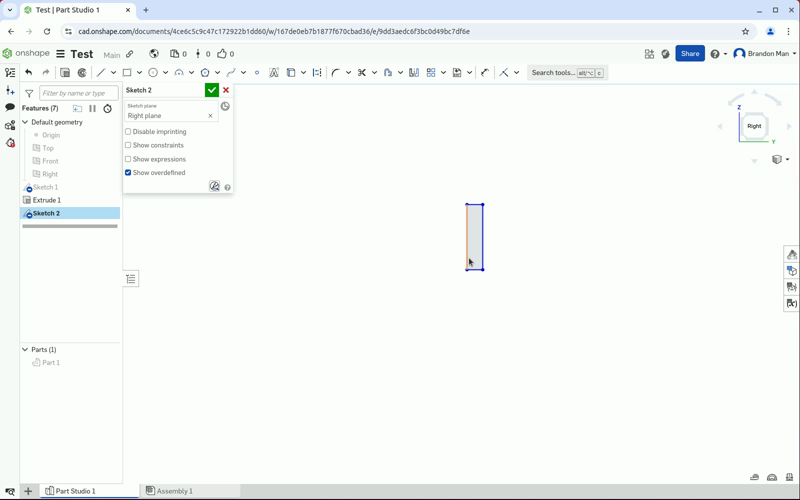
scroll(6)
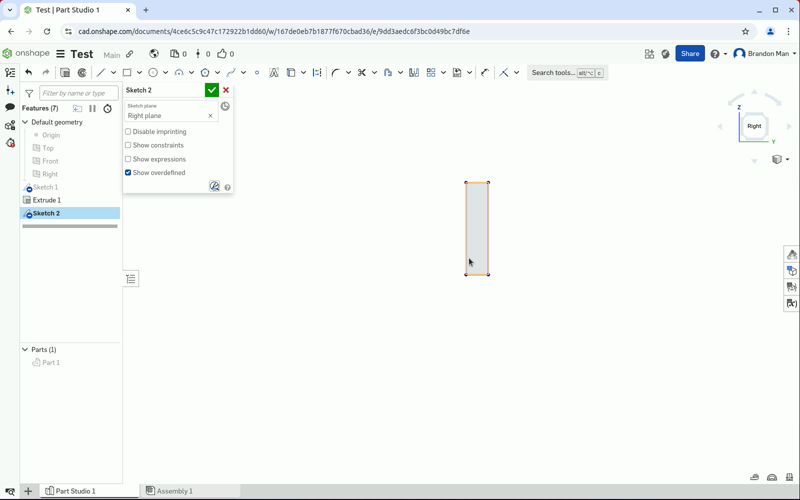
scroll(6)
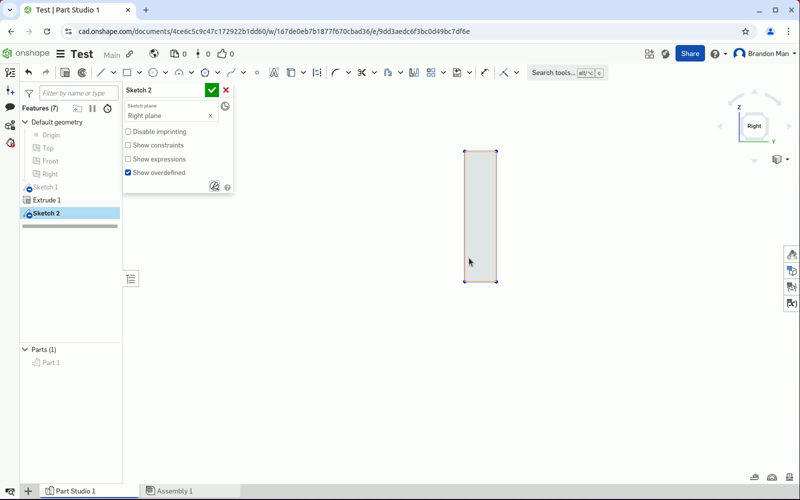
scroll(6)
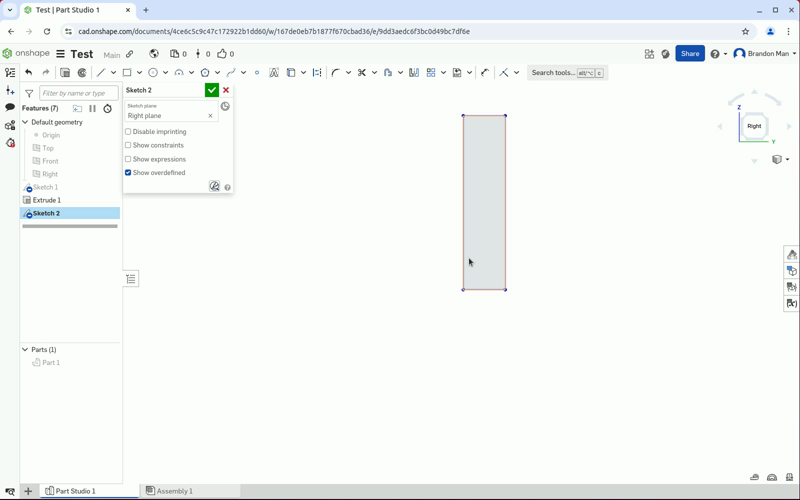
scroll(6)
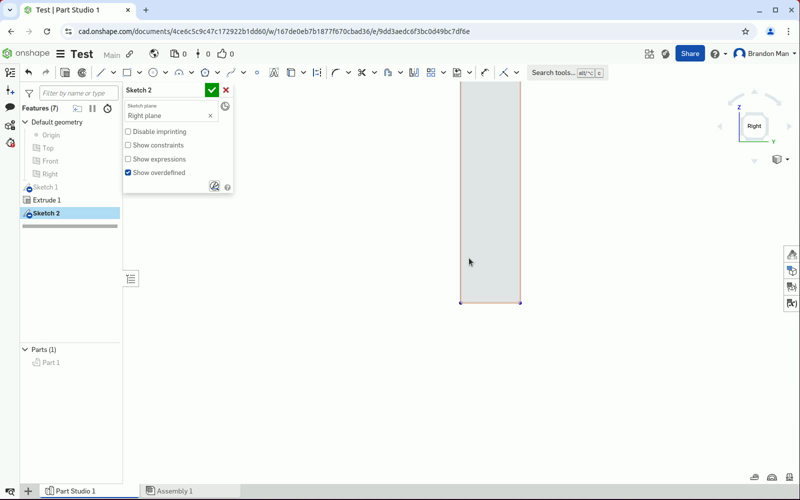
scroll(6)
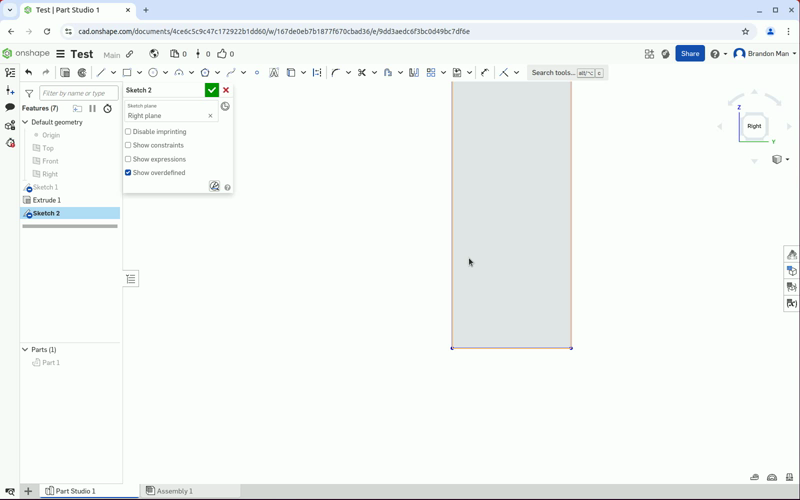
click(469, 257)
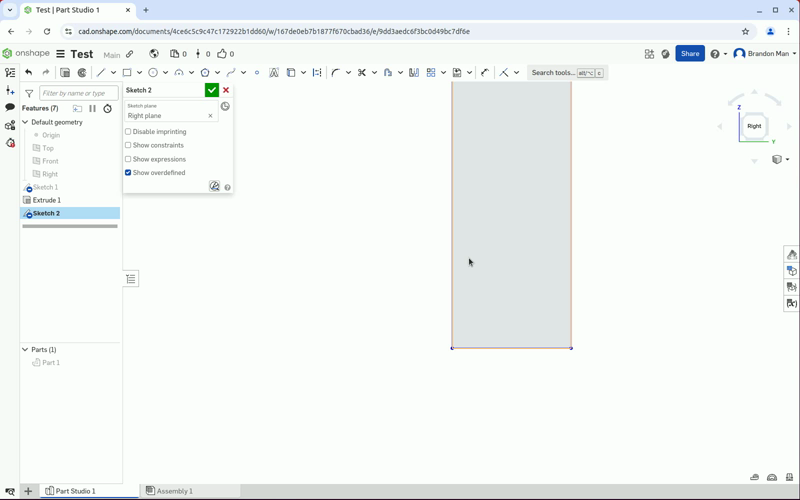
scroll(-6)
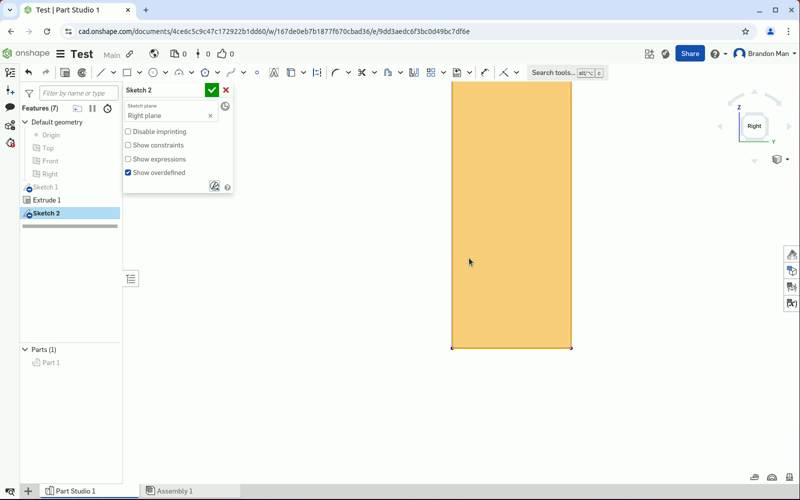
scroll(-6)
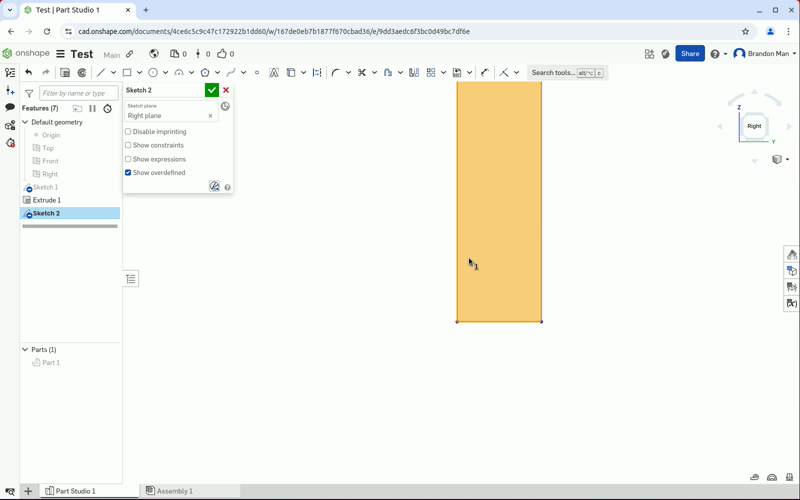
scroll(-6)
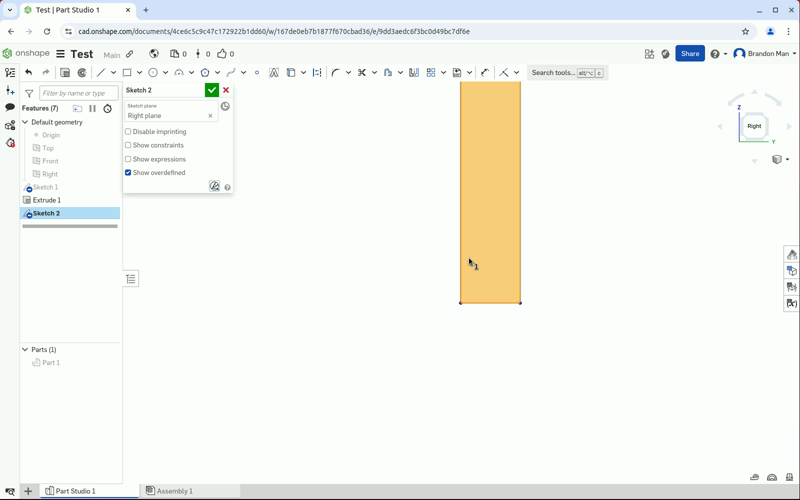
scroll(-6)
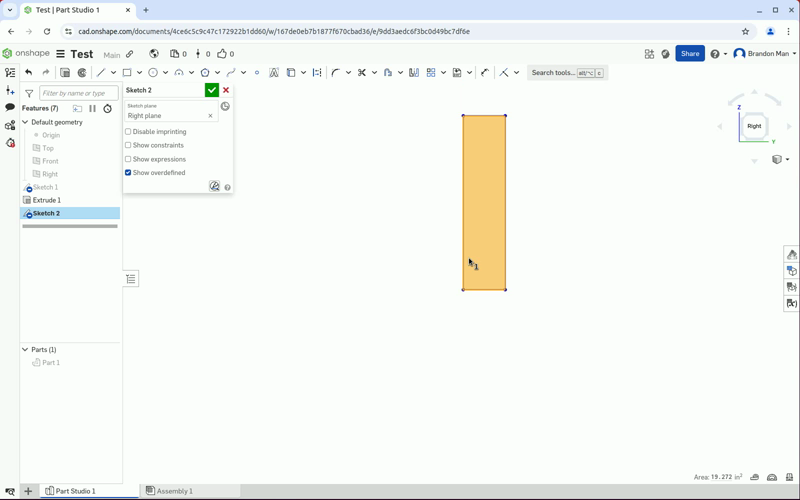
scroll(-6)
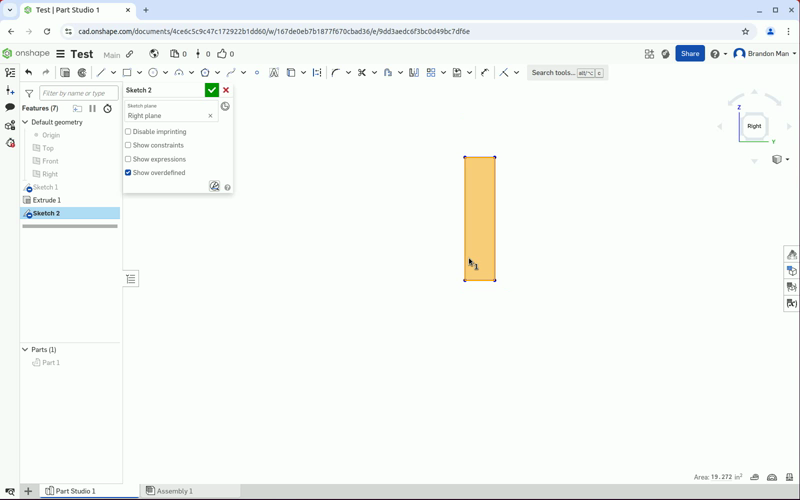
scroll(-6)
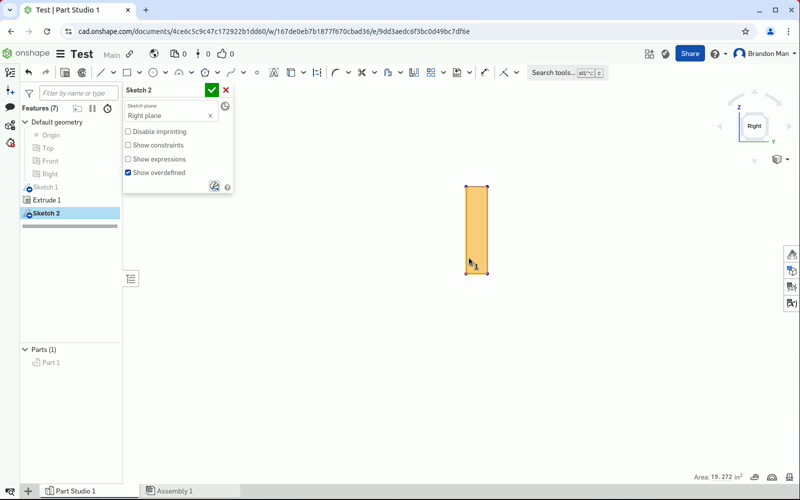
scroll(-6)
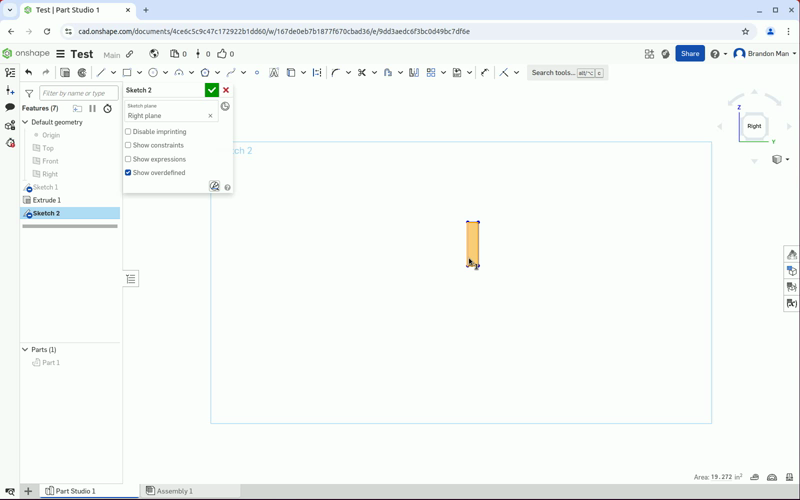
mouse_move(73, 352)
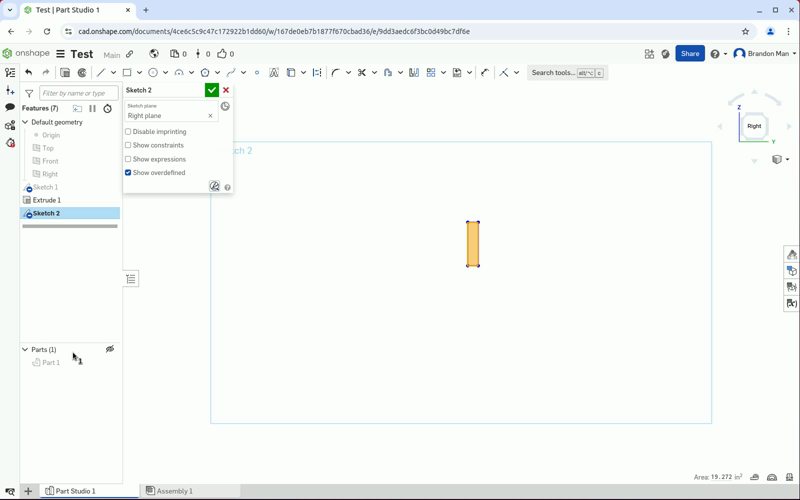
key(shift+y)
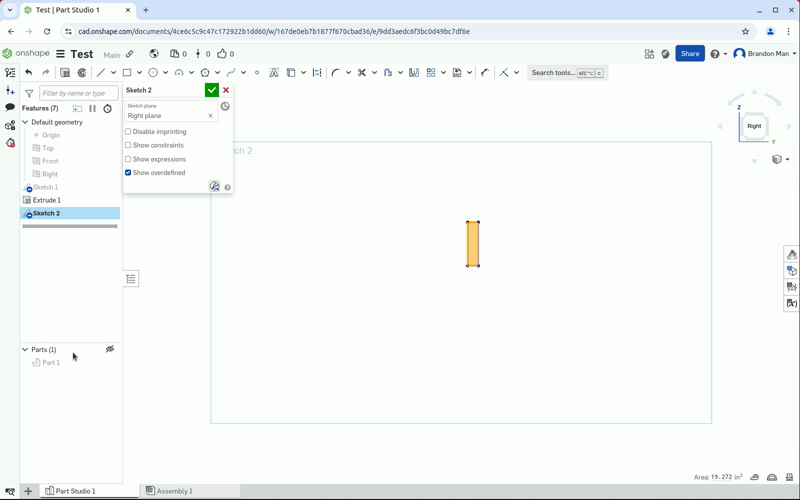
key(shift+e)
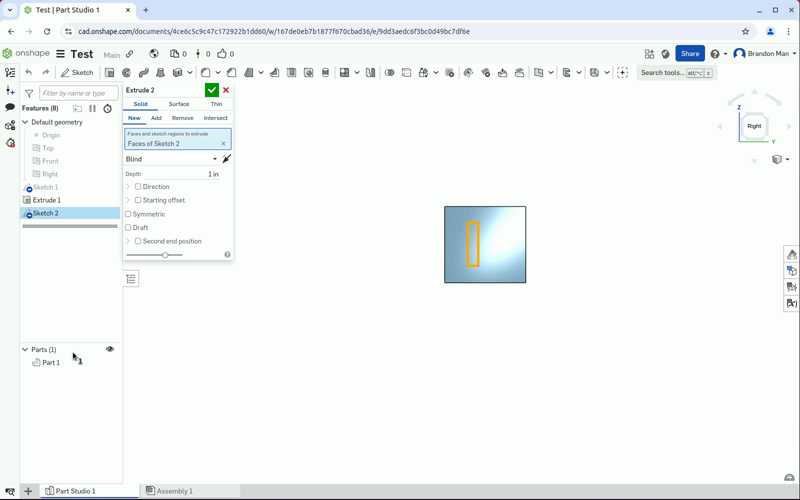
mouse_move(143, 106)
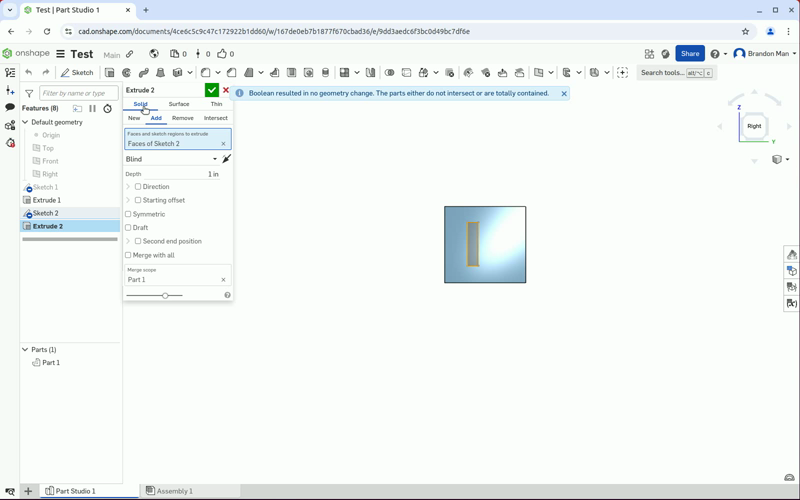
click(143, 106)
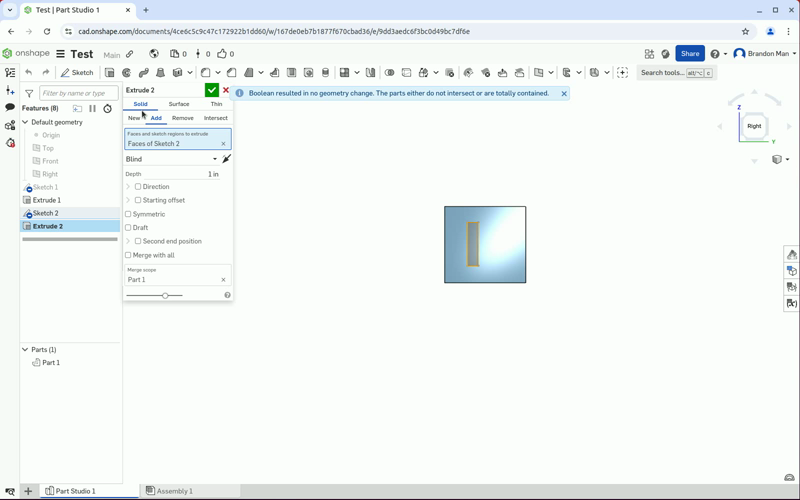
mouse_move(137, 120)
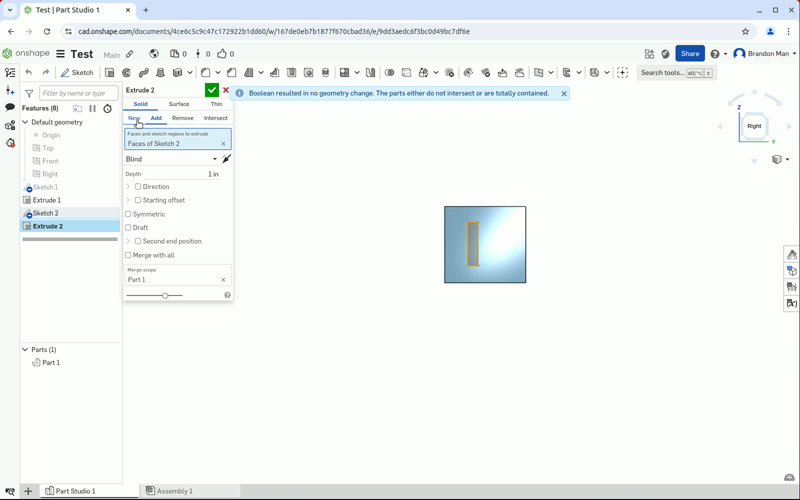
click(137, 120)
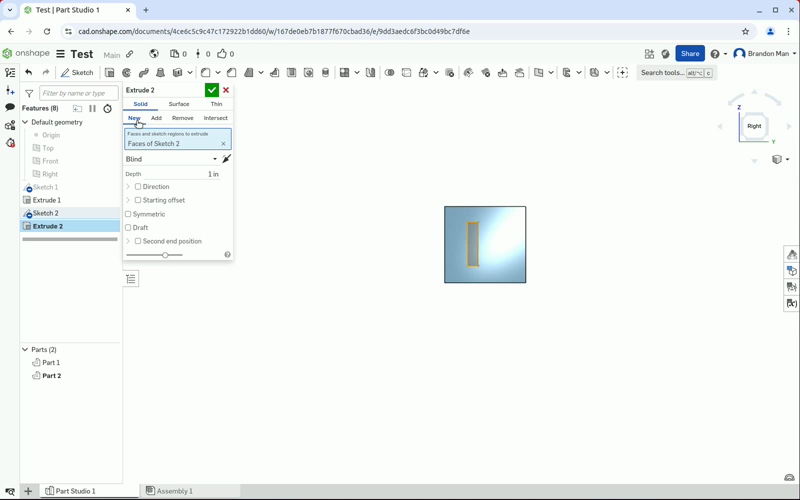
key(tab, 4)
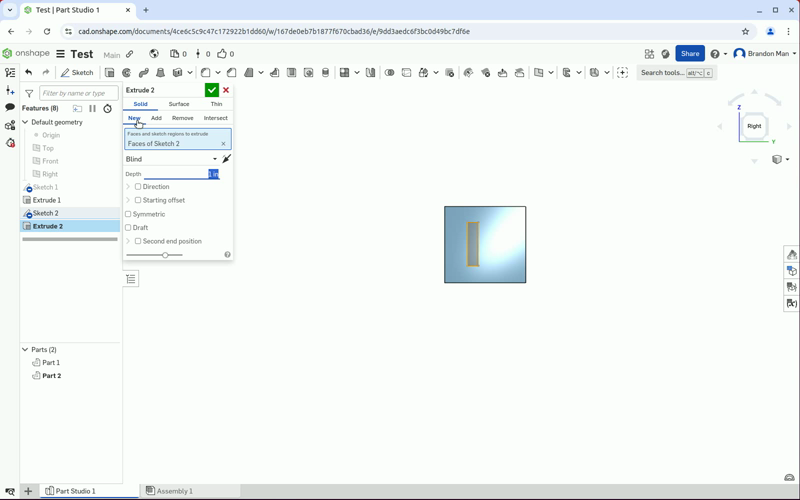
text(21.664)
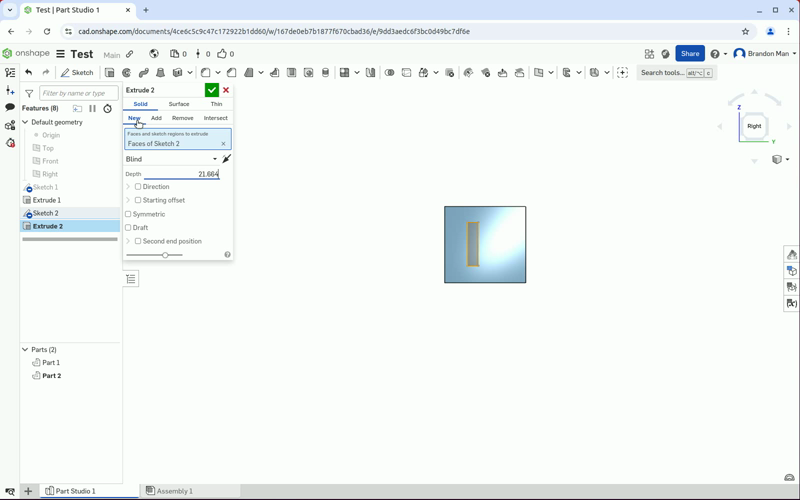
key(enter)
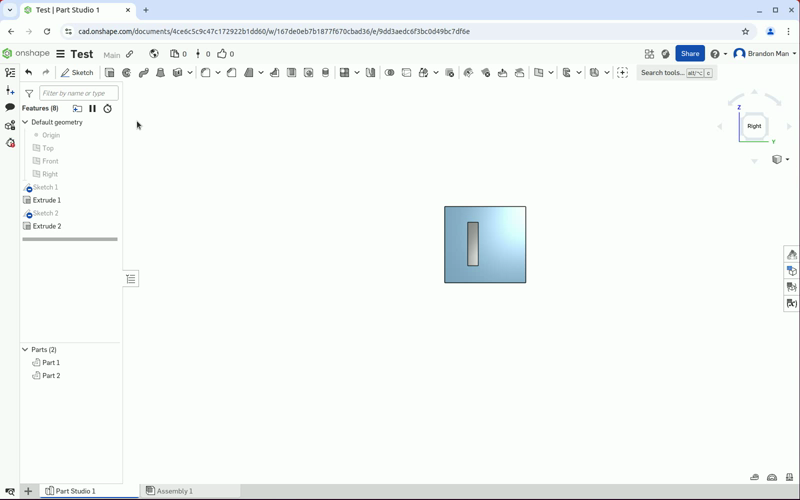
key(shift+h)
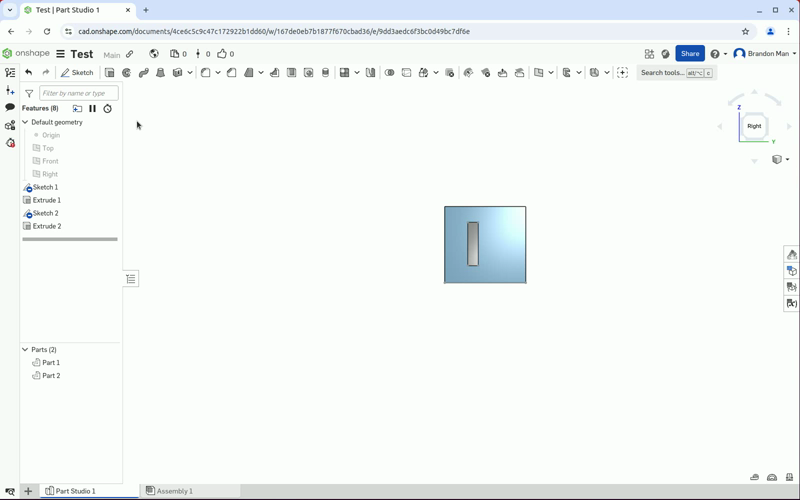
key(shift+h)
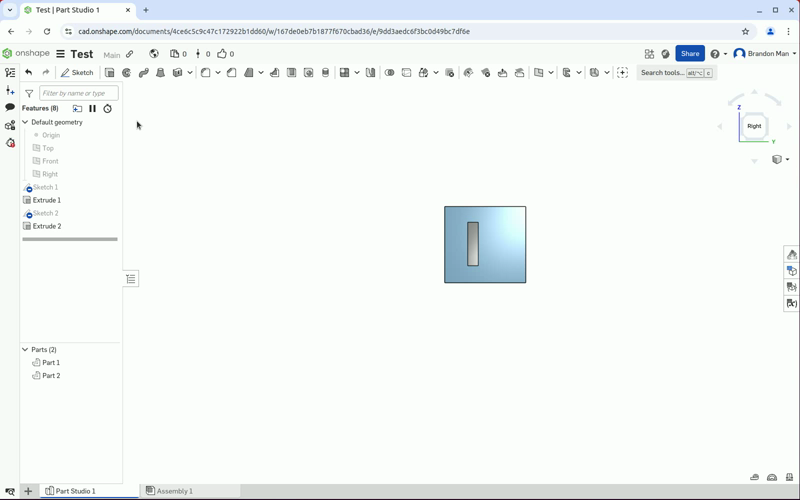
mouse_move(73, 189)
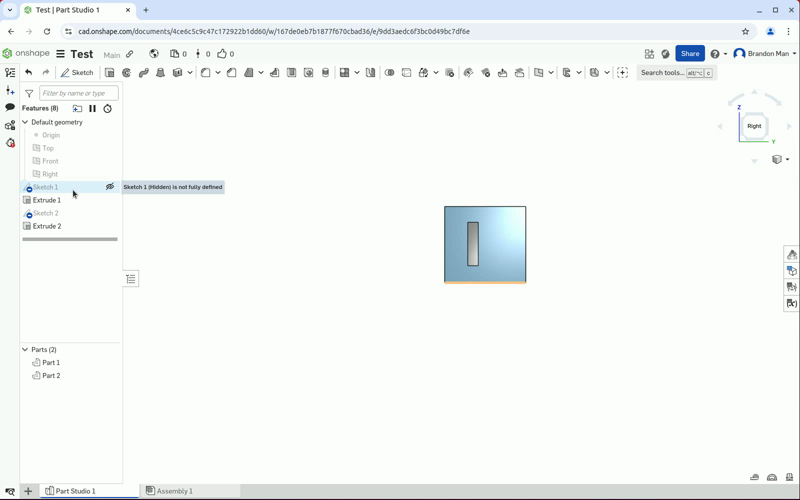
click(73, 189)
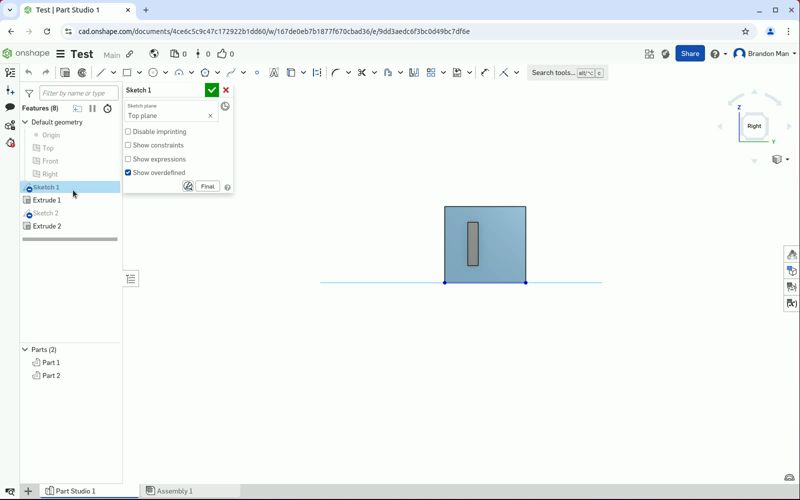
mouse_move(229, 92)
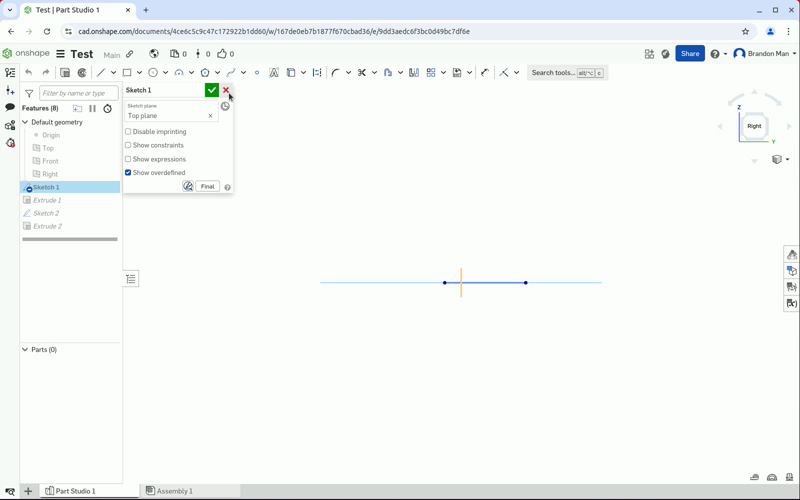
click(229, 92)
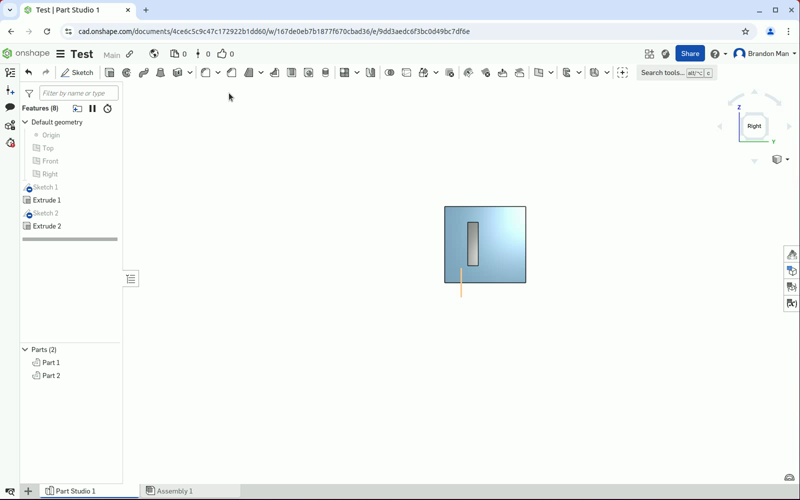
mouse_move(73, 352)
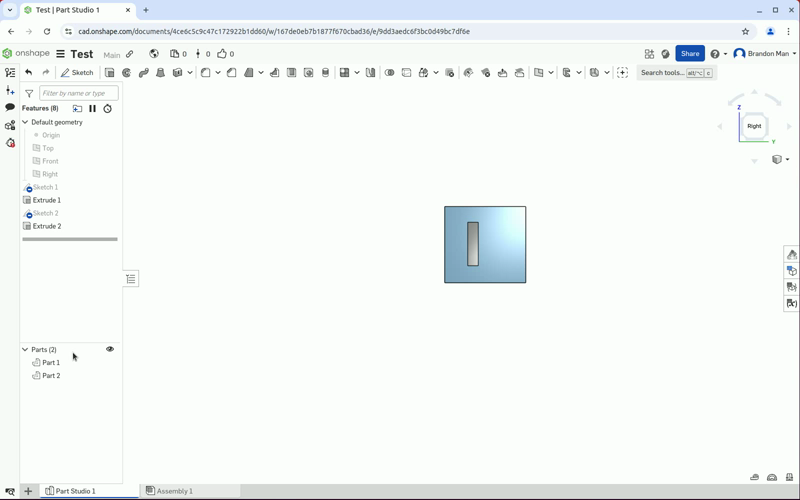
key(y)
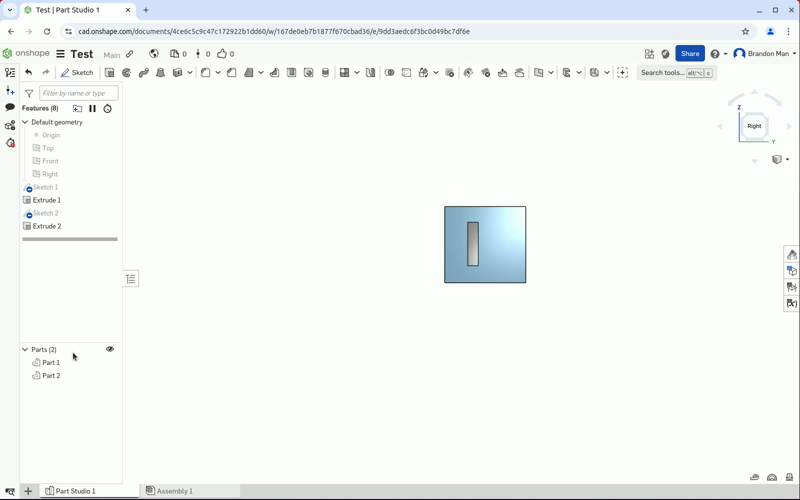
key(shift+p)
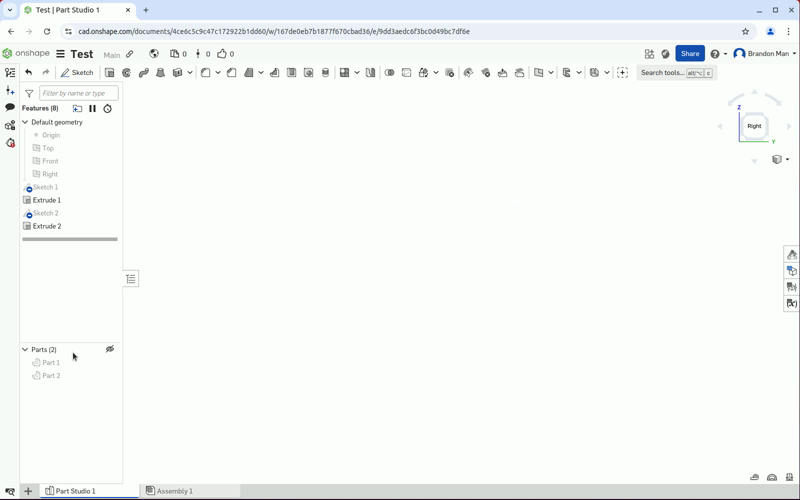
key(space)
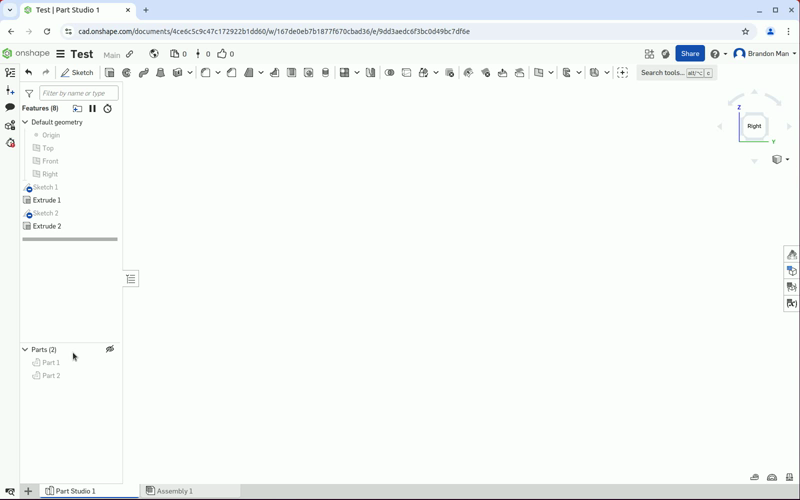
key_down(shift)
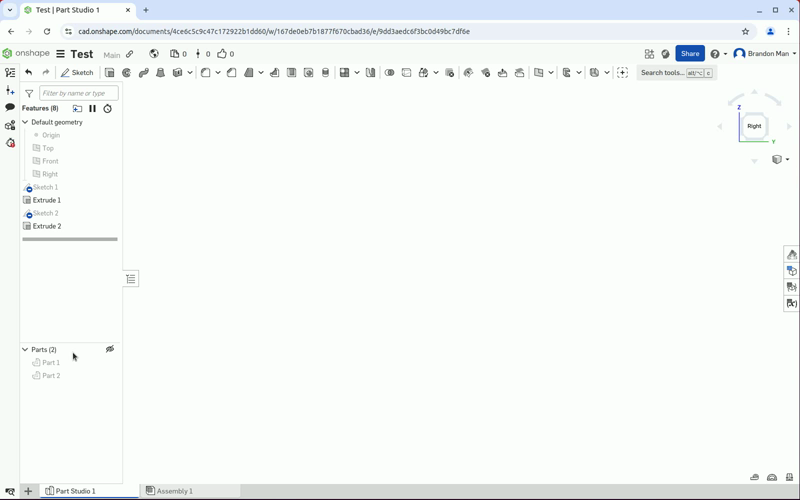
key(right)
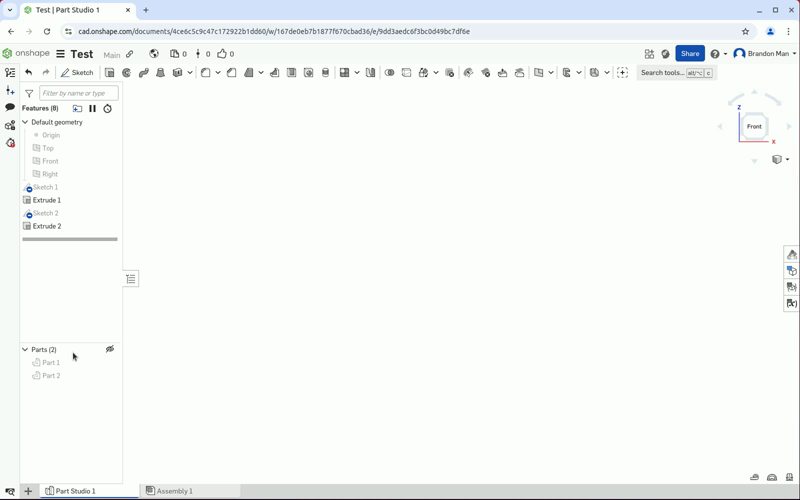
key_up(shift)
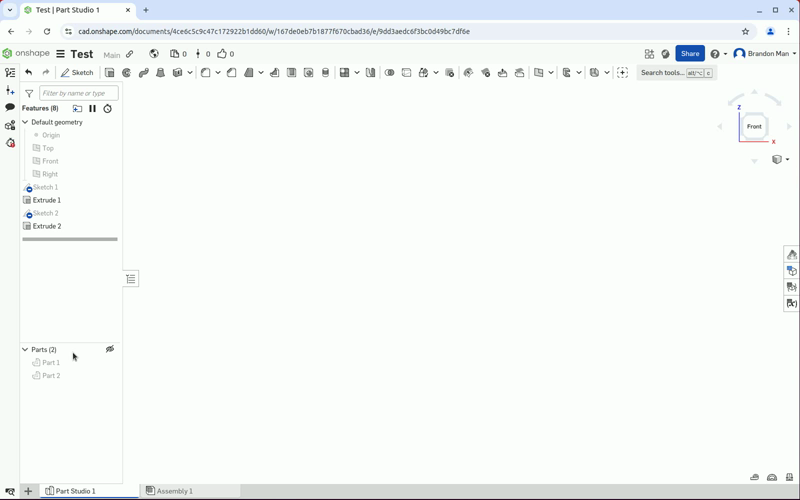
key(space)
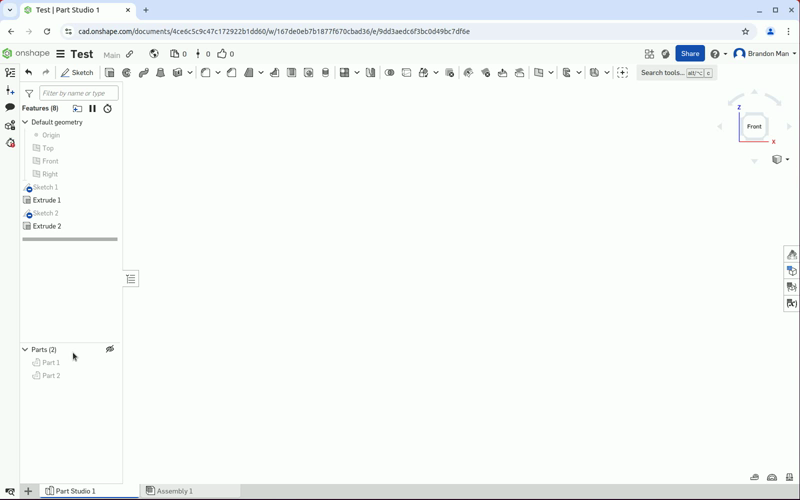
key_down(shift)
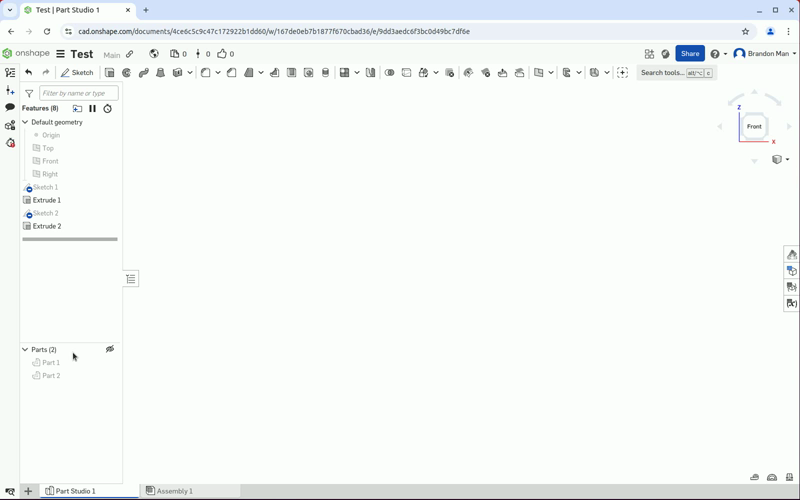
key(down)
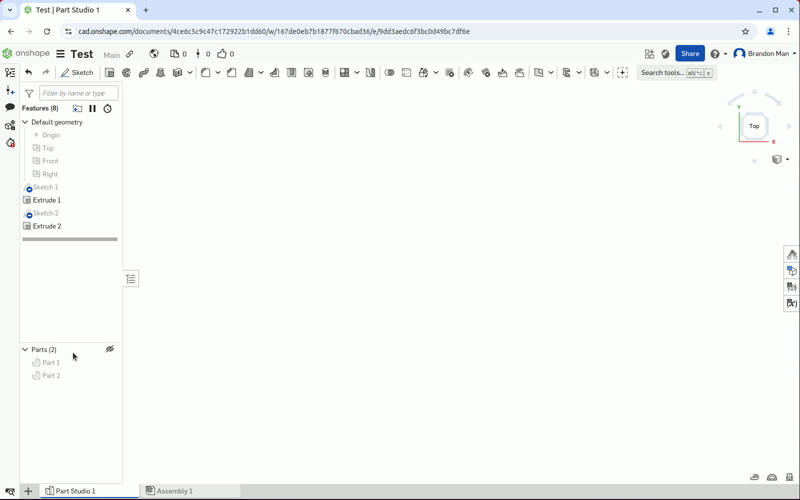
key_up(shift)
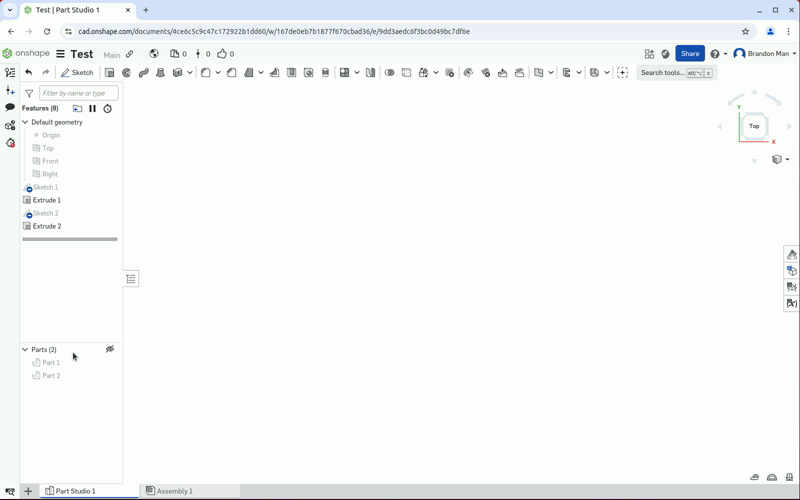
mouse_move(73, 352)
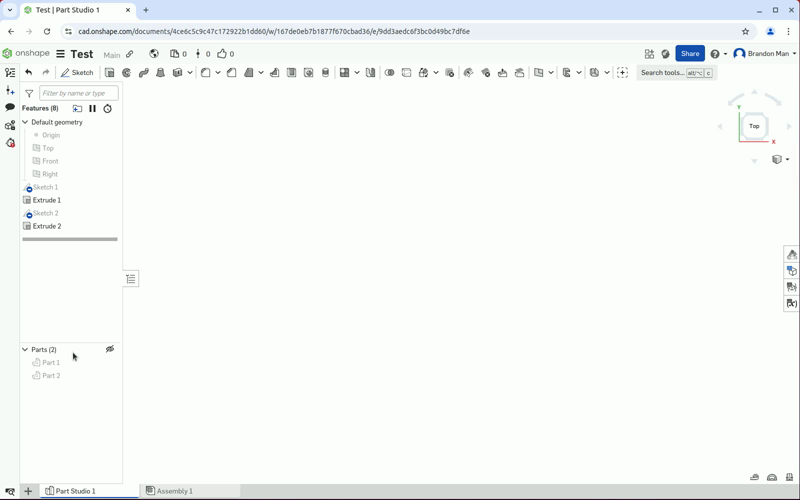
key(shift+y)
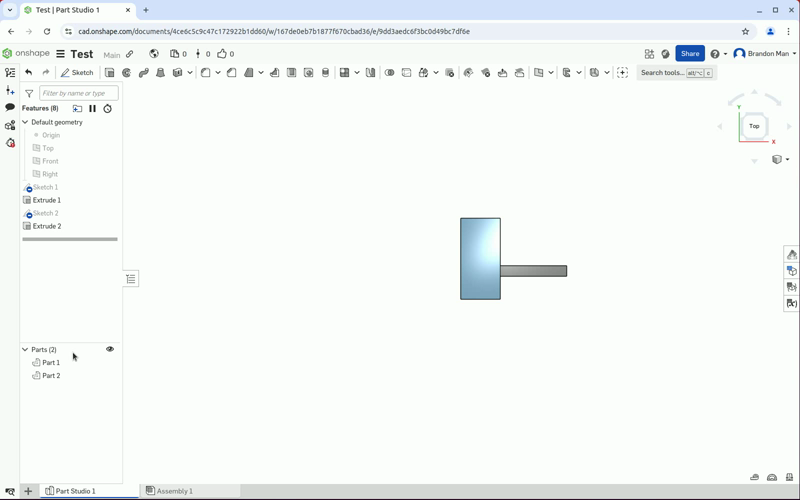
mouse_move(541, 75)
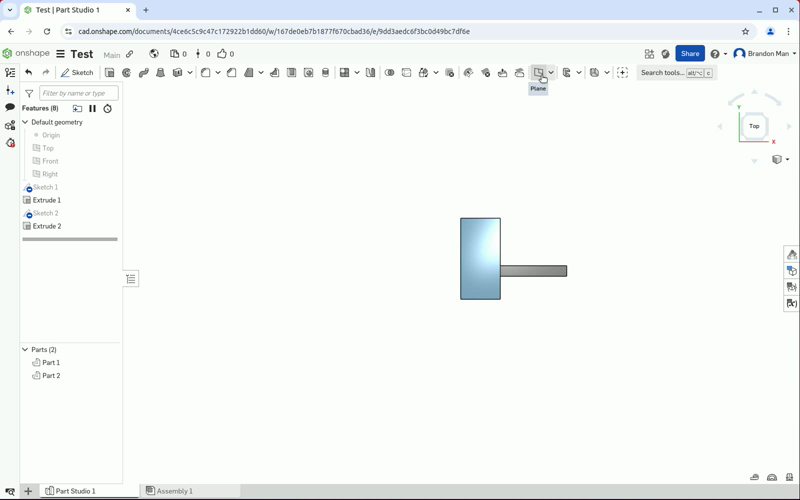
click(541, 75)
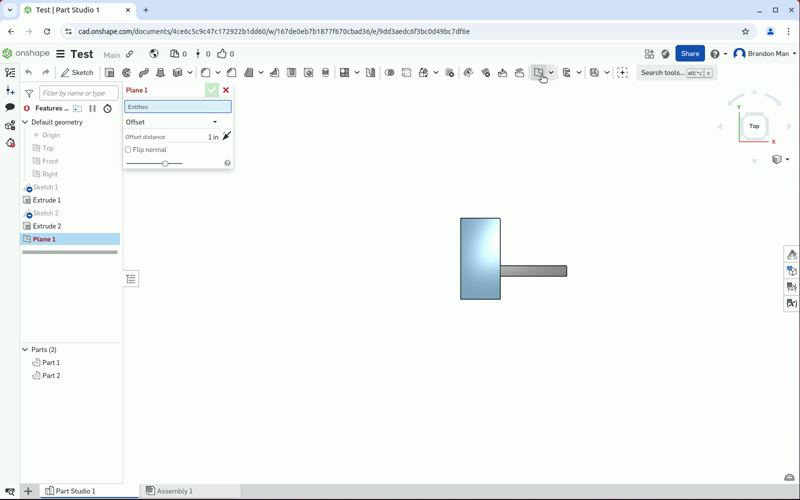
mouse_move(73, 150)
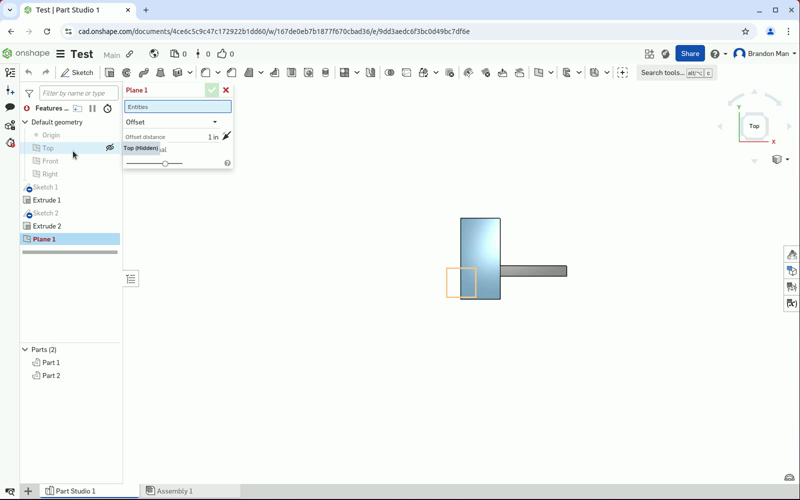
click(73, 150)
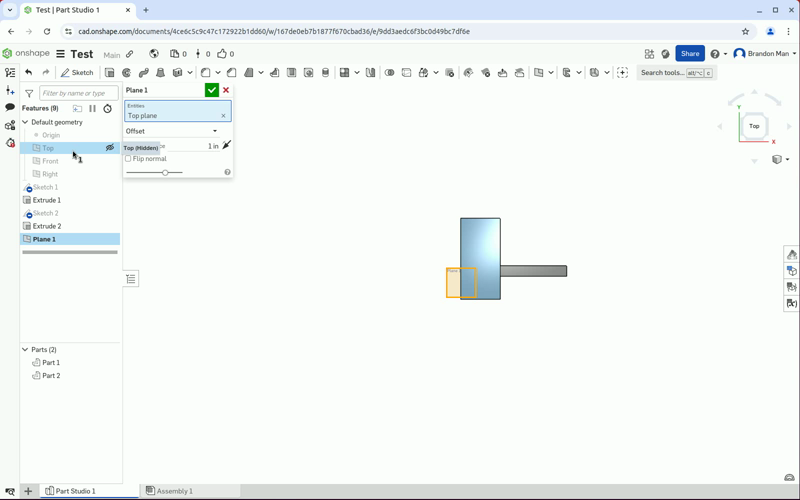
key(tab, 2)
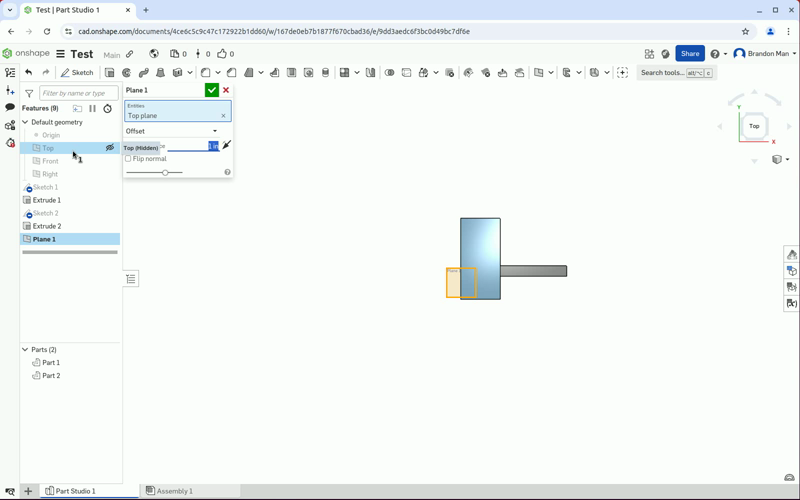
text(15.652)
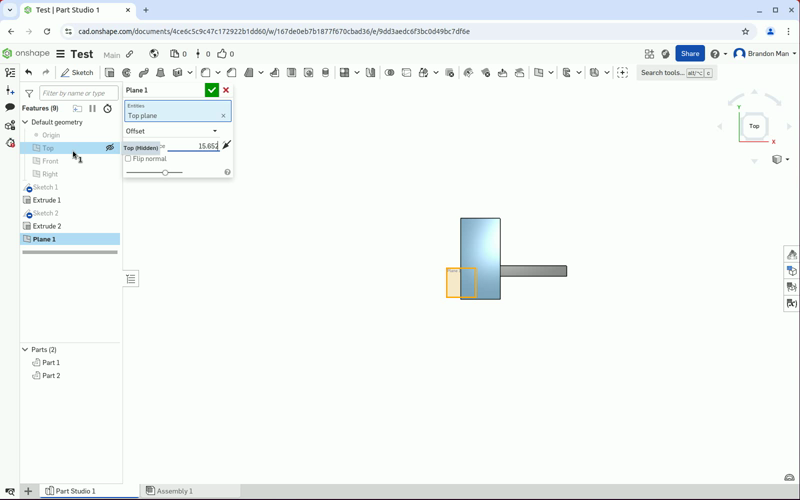
key(enter, 2)
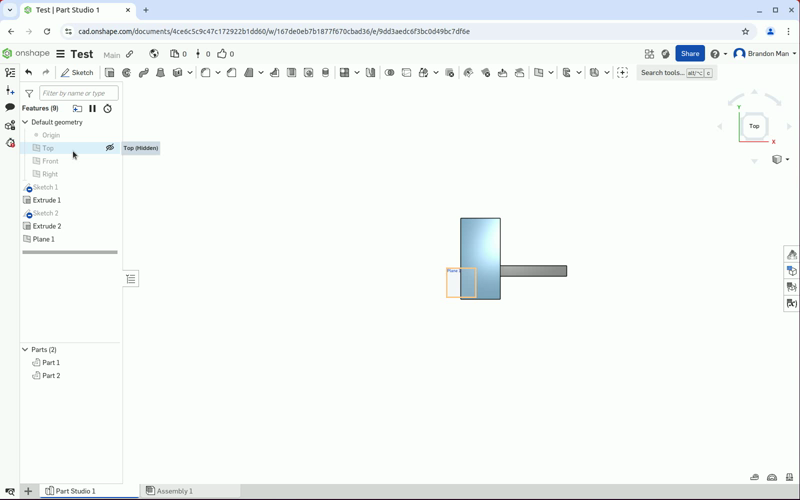
key(shift+s)
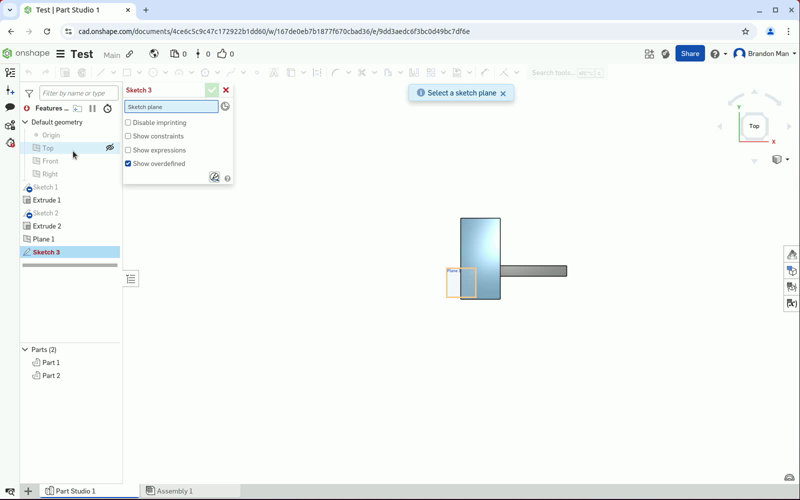
mouse_move(73, 241)
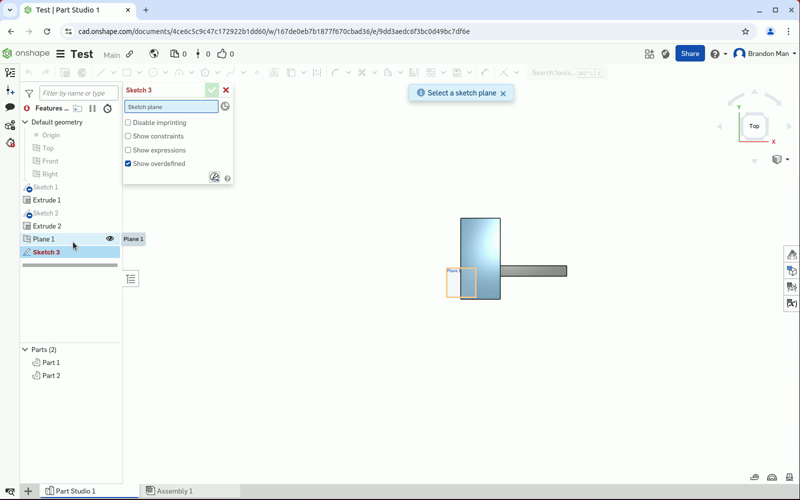
click(73, 241)
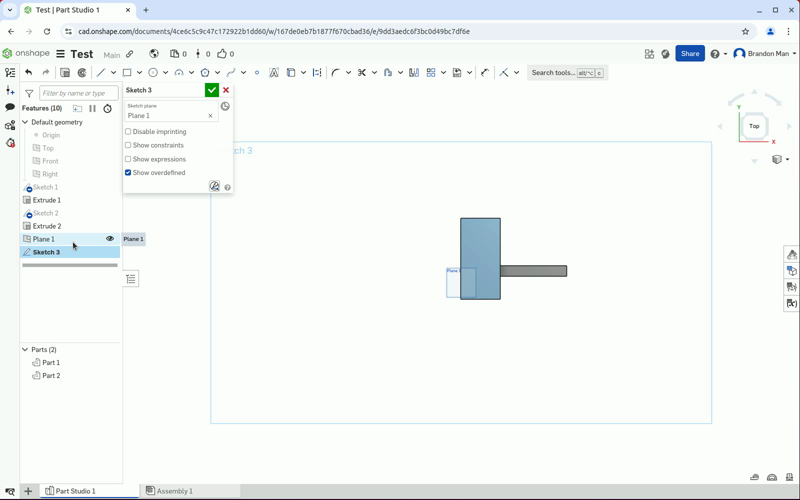
mouse_move(73, 352)
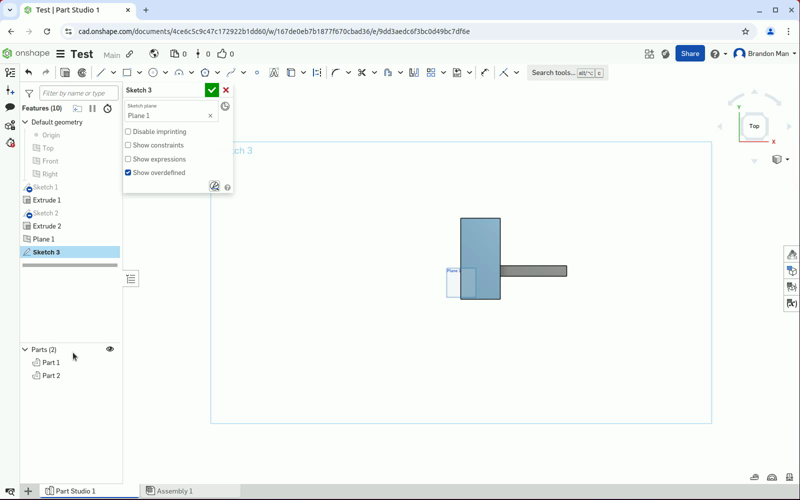
key(y)
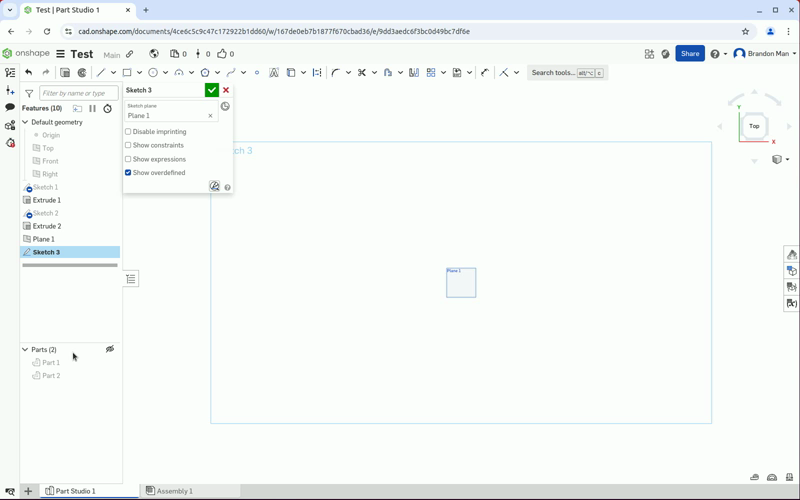
key(l)
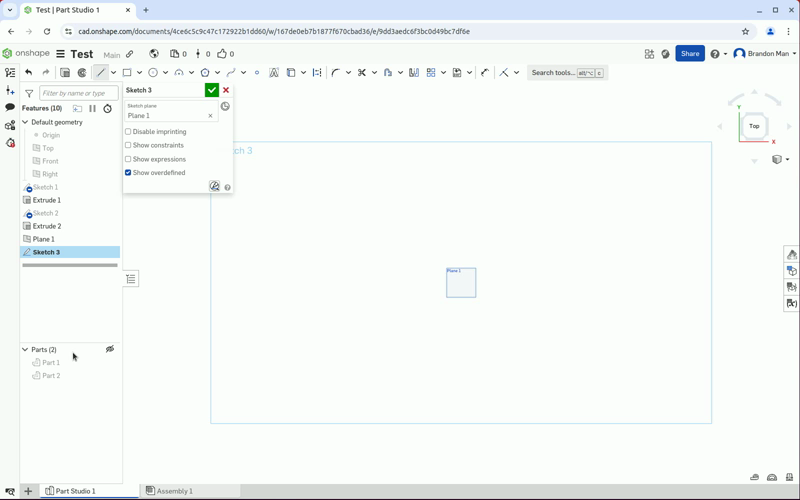
key_down(shift)
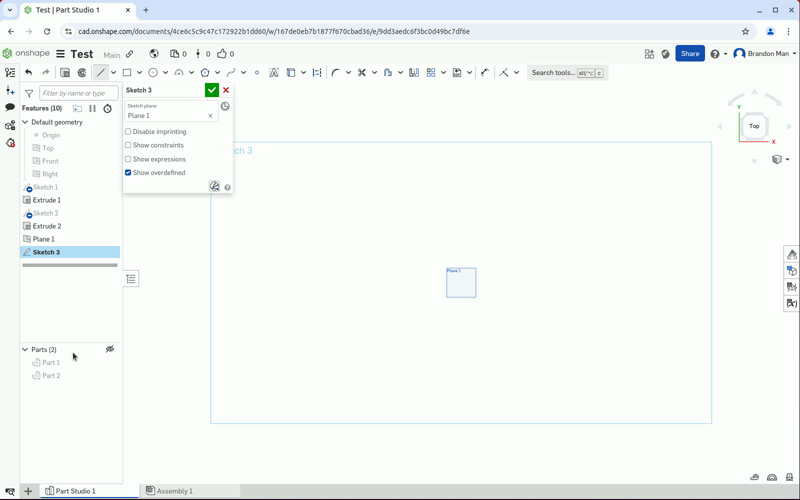
mouse_move(476, 282)
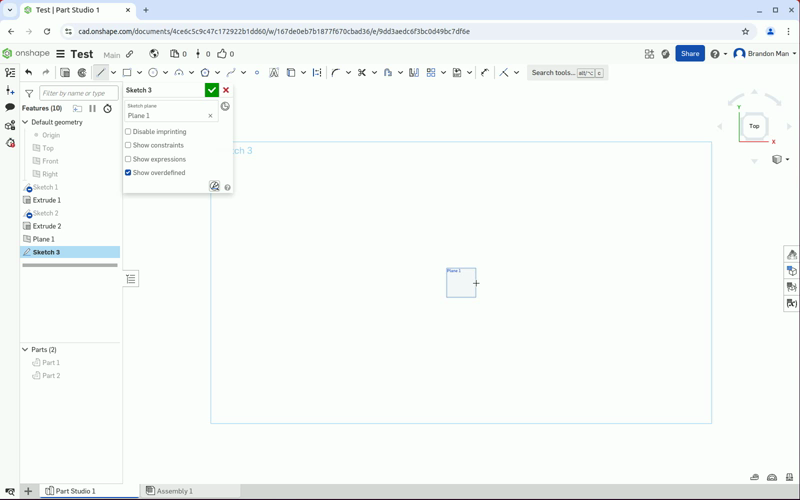
click(476, 282)
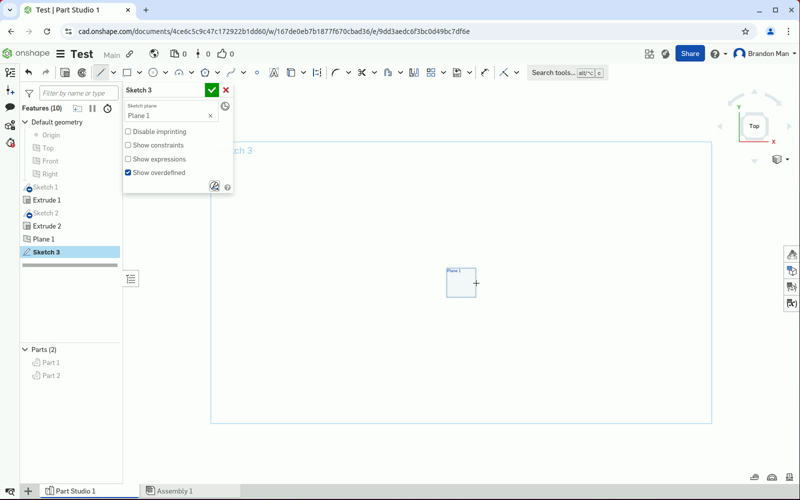
key_up(shift)
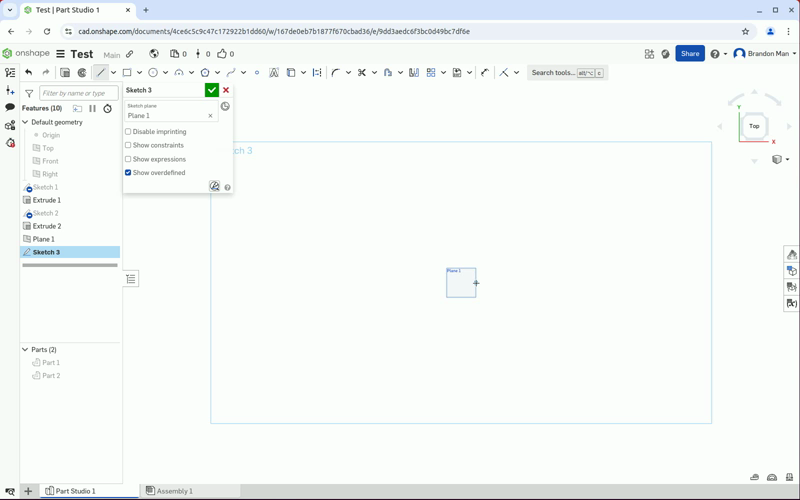
key_down(shift)
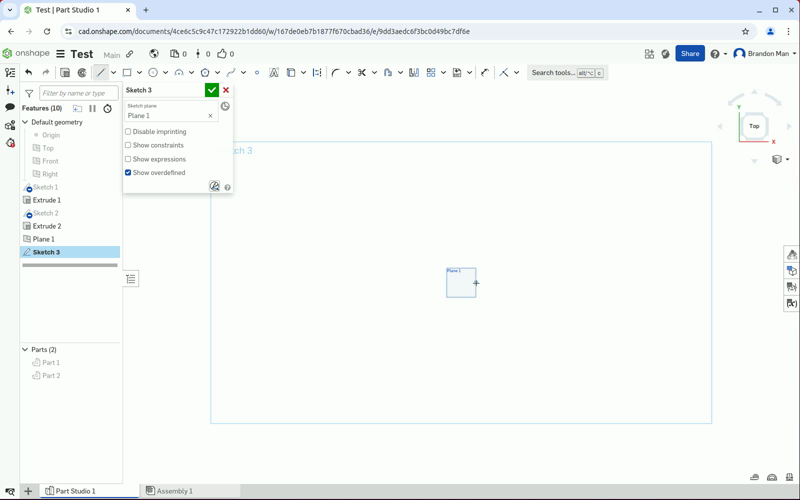
mouse_move(506, 282)
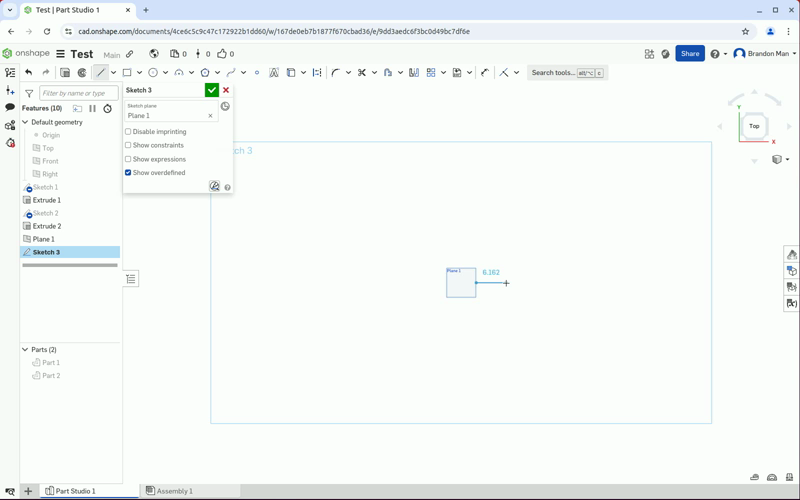
mouse_move(488, 282)
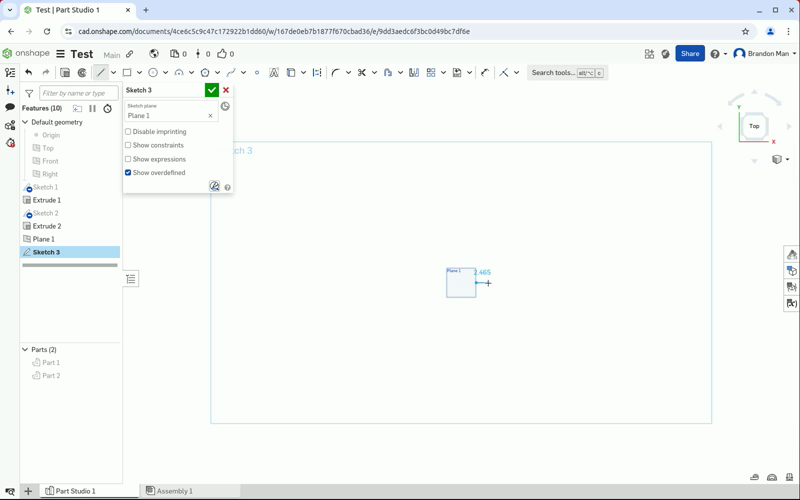
click(488, 282)
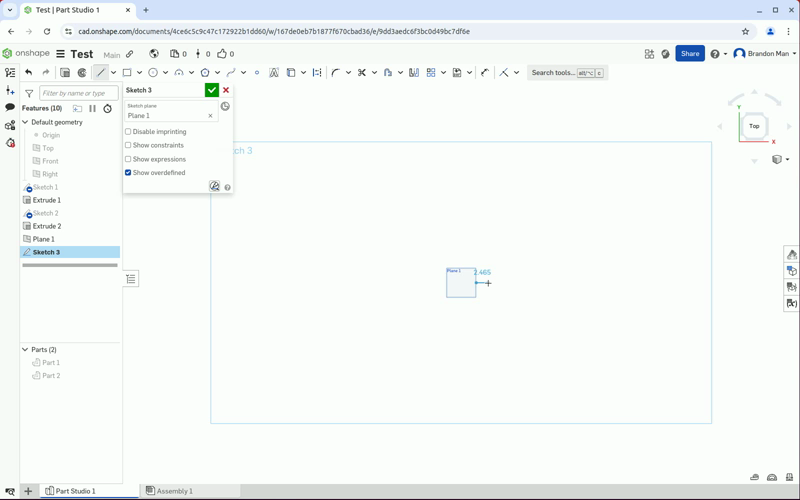
key_up(shift)
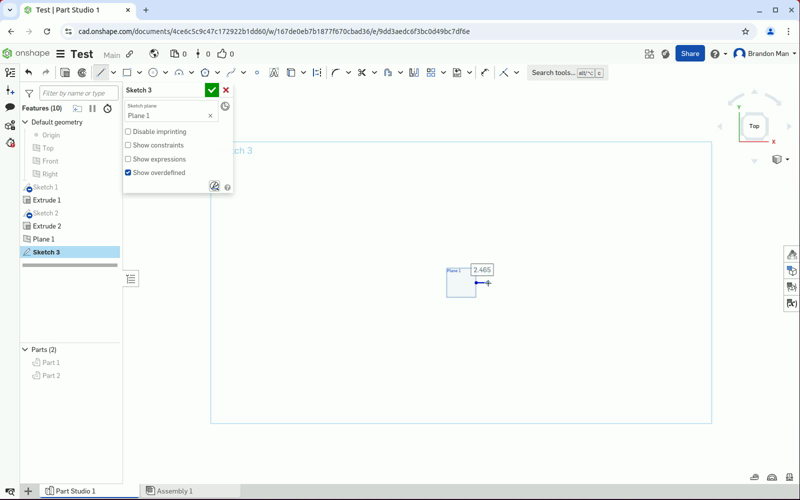
key_down(shift)
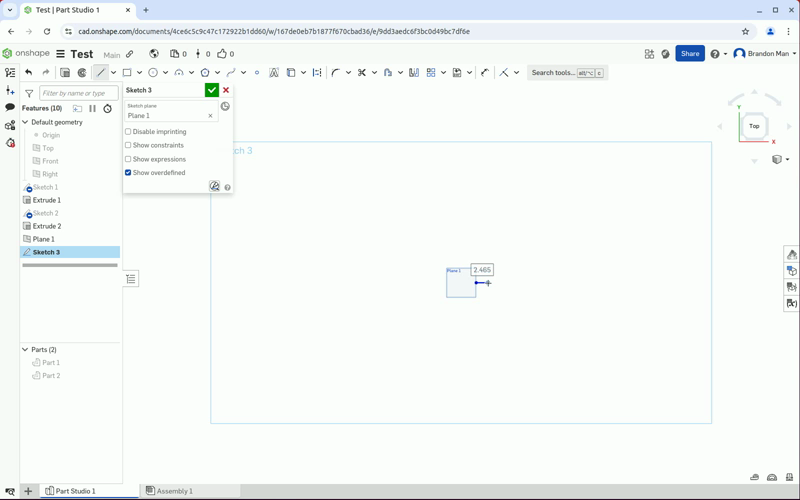
mouse_move(518, 282)
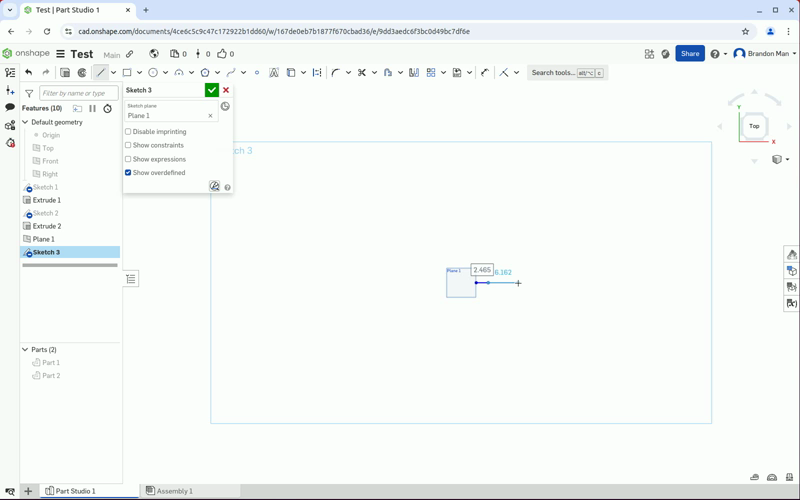
mouse_move(488, 245)
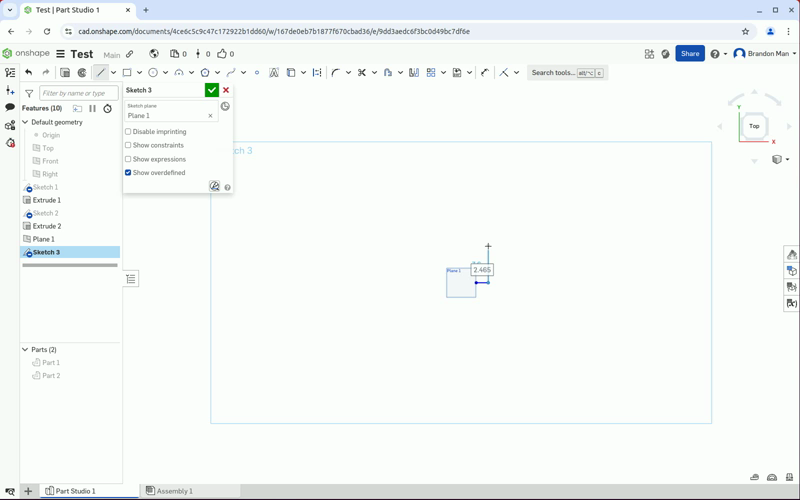
click(488, 245)
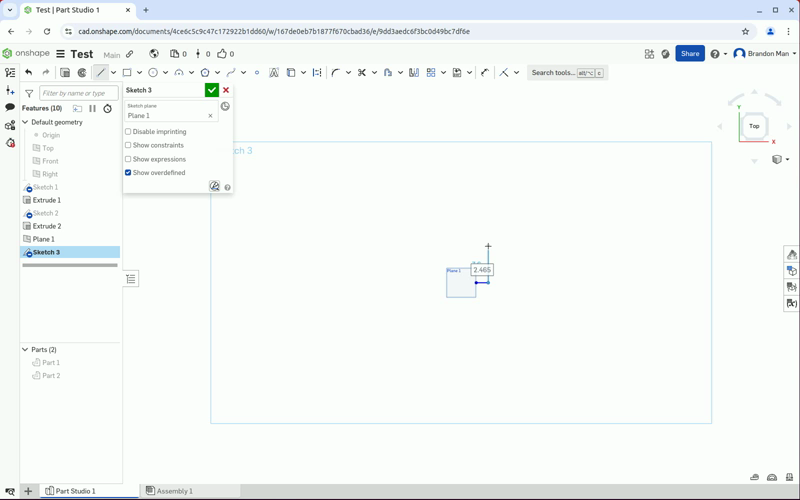
key_up(shift)
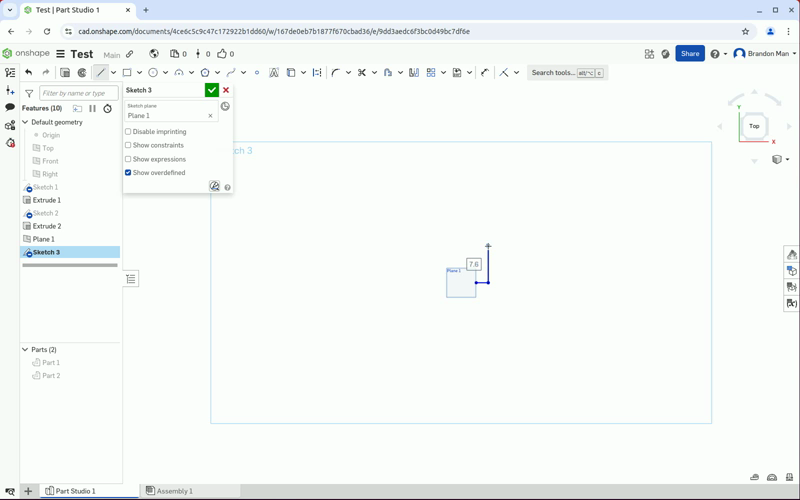
key_down(shift)
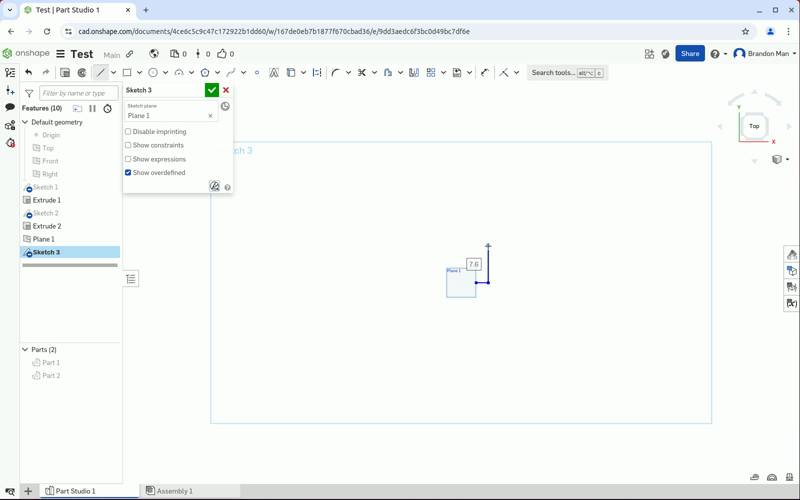
mouse_move(518, 245)
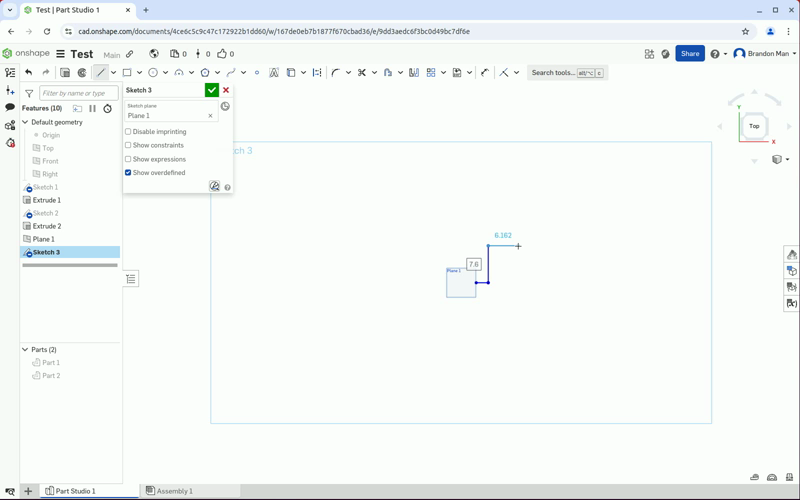
mouse_move(476, 245)
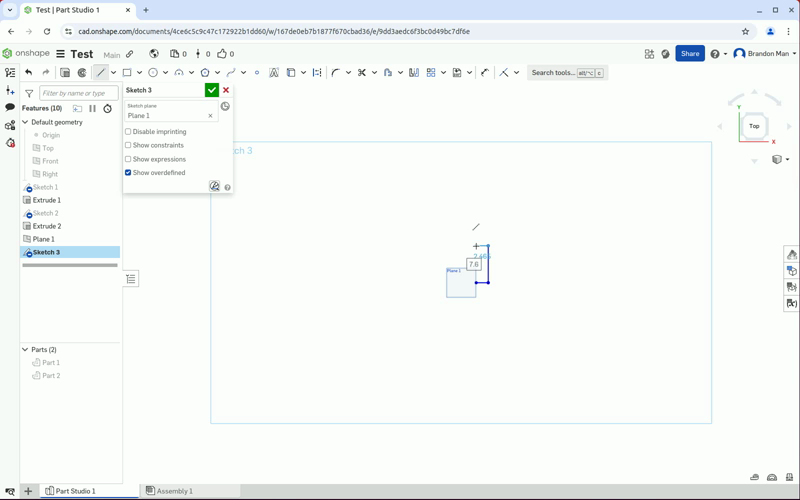
click(476, 245)
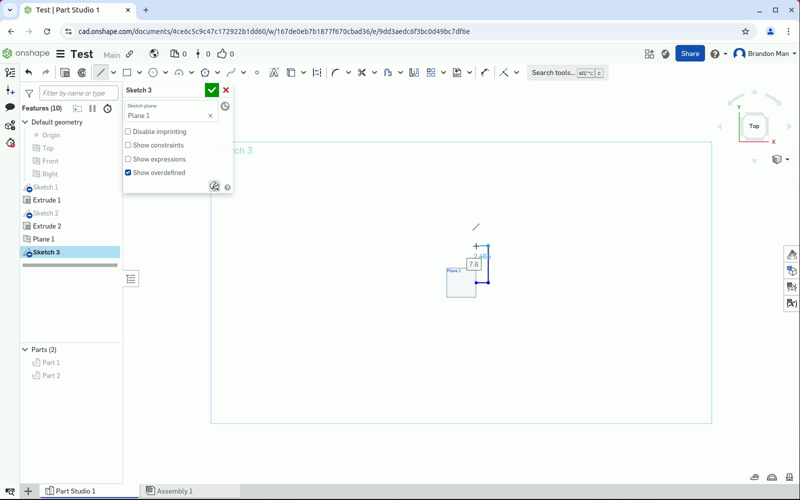
key_up(shift)
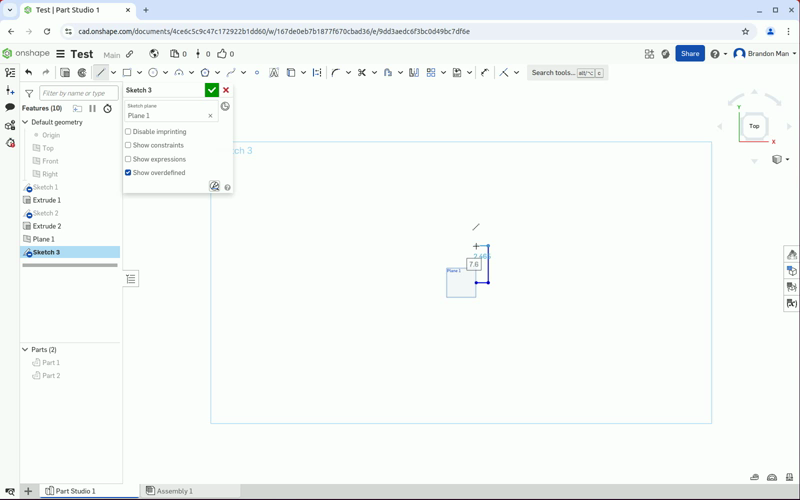
mouse_move(506, 245)
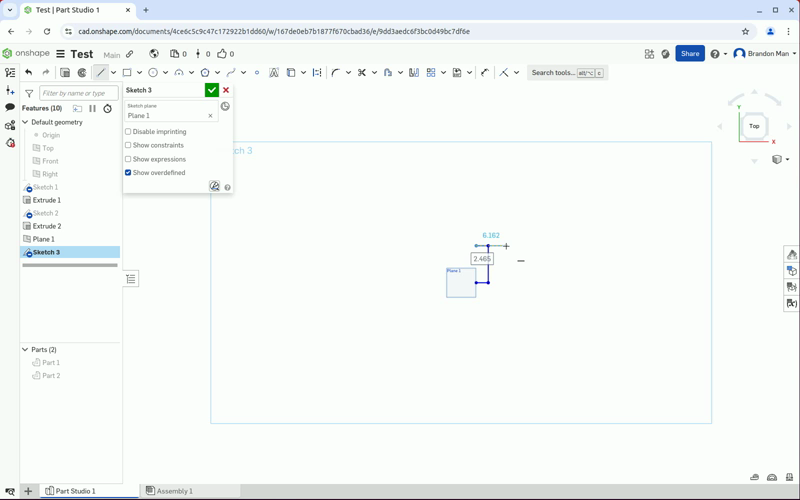
key_down(shift)
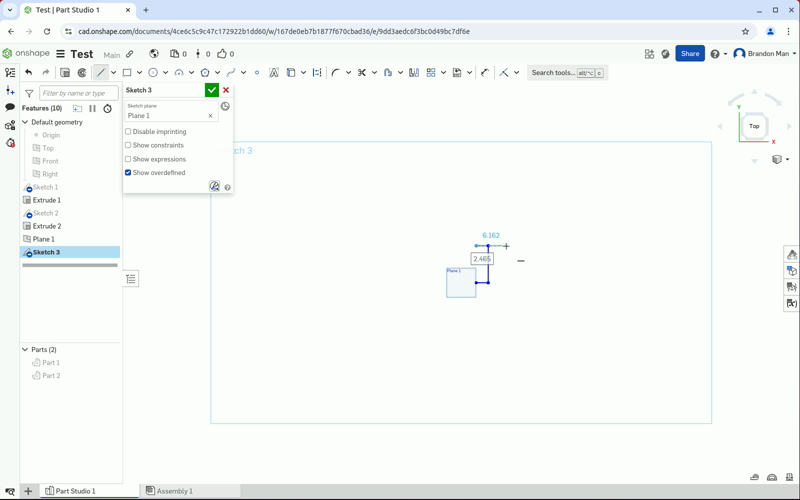
mouse_move(476, 282)
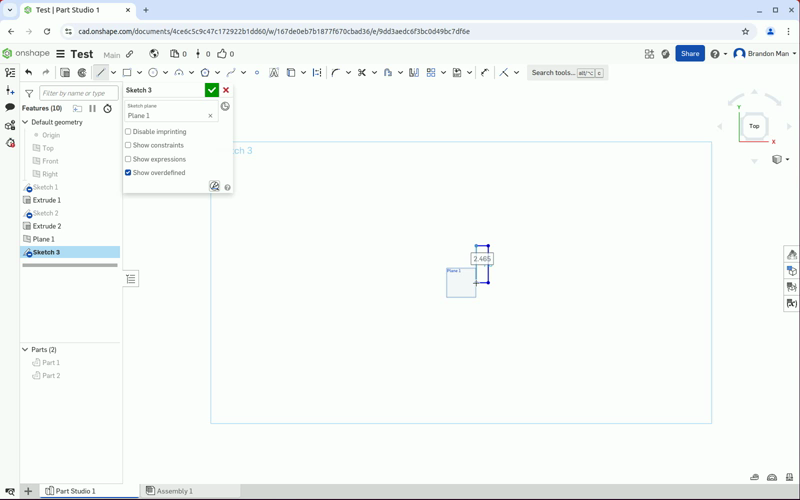
key_up(shift)
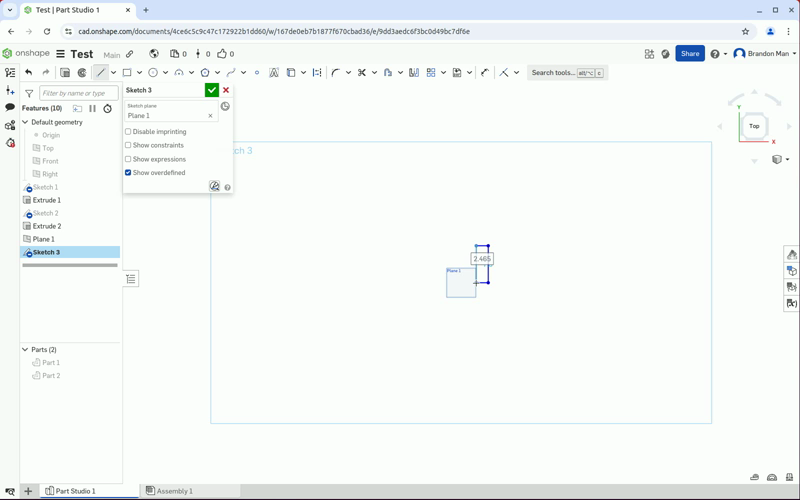
click(476, 282)
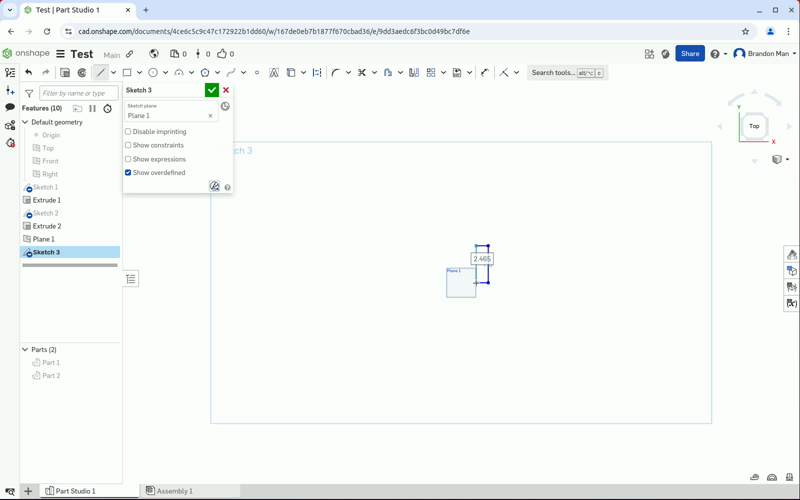
key(esc)
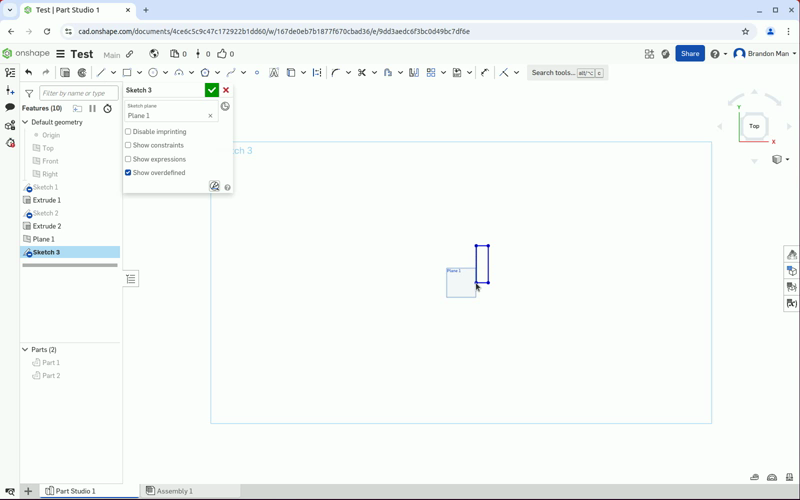
mouse_move(480, 264)
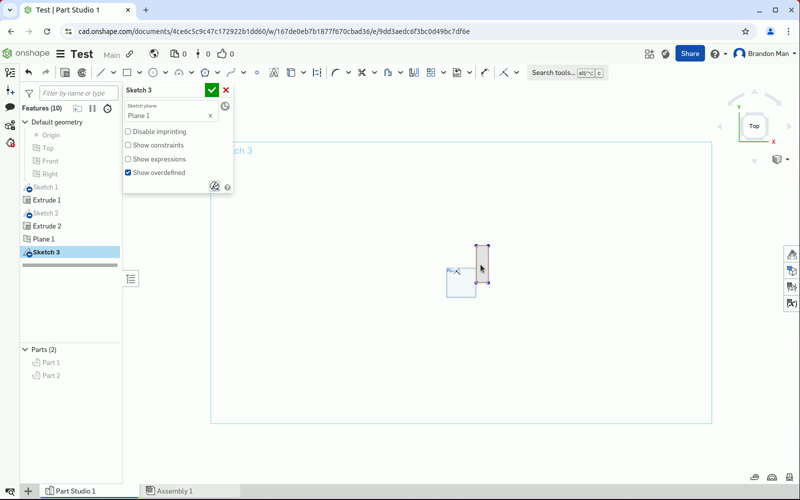
scroll(6)
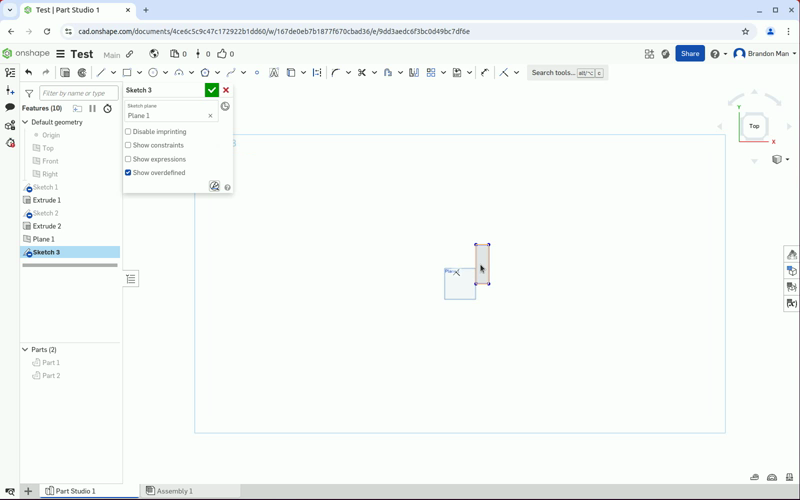
scroll(6)
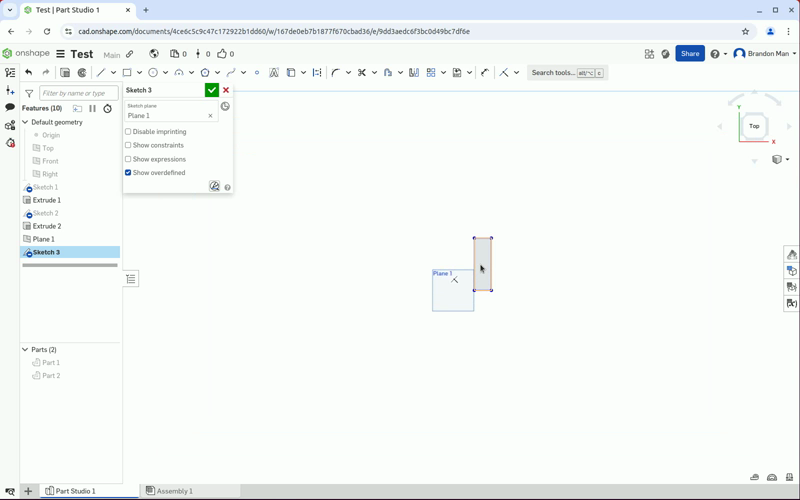
scroll(6)
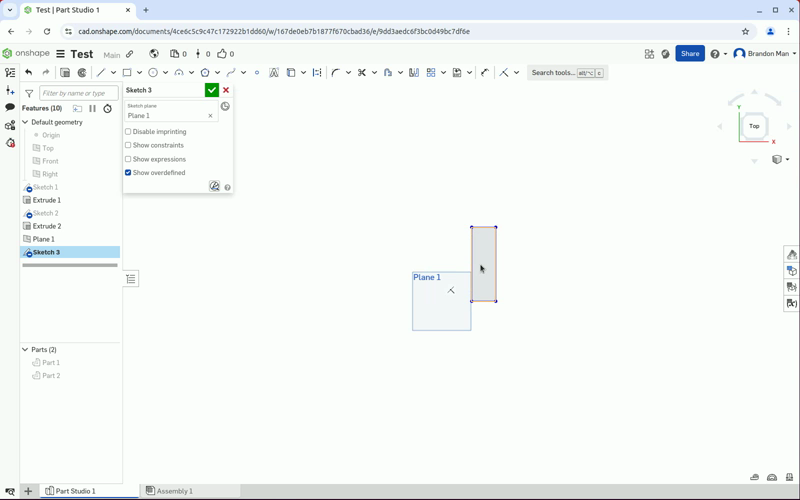
scroll(6)
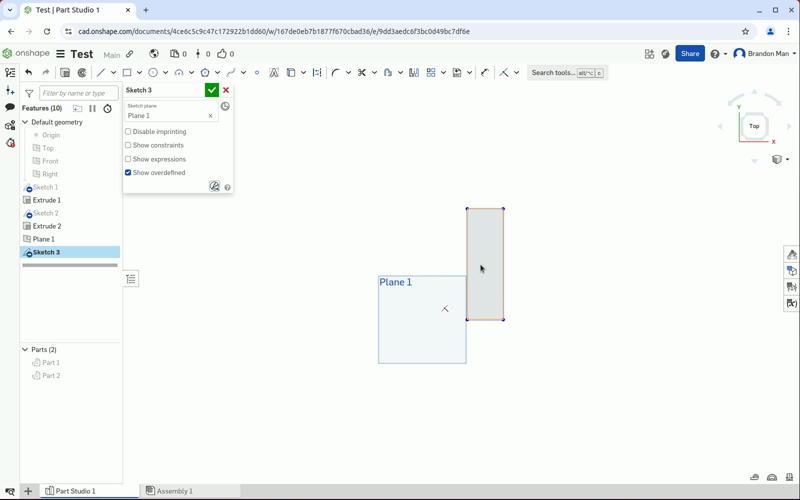
scroll(6)
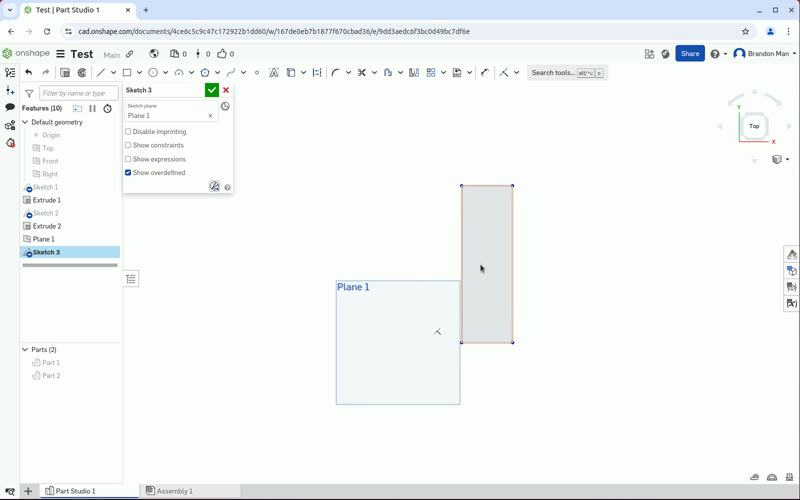
scroll(6)
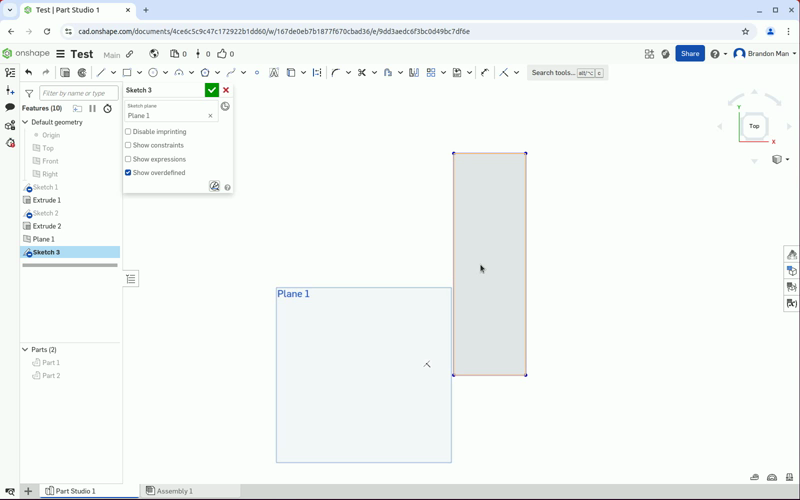
scroll(6)
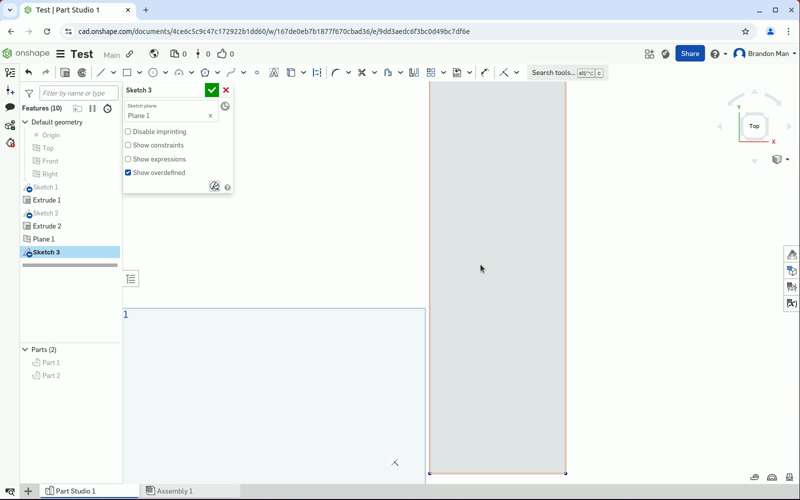
click(480, 264)
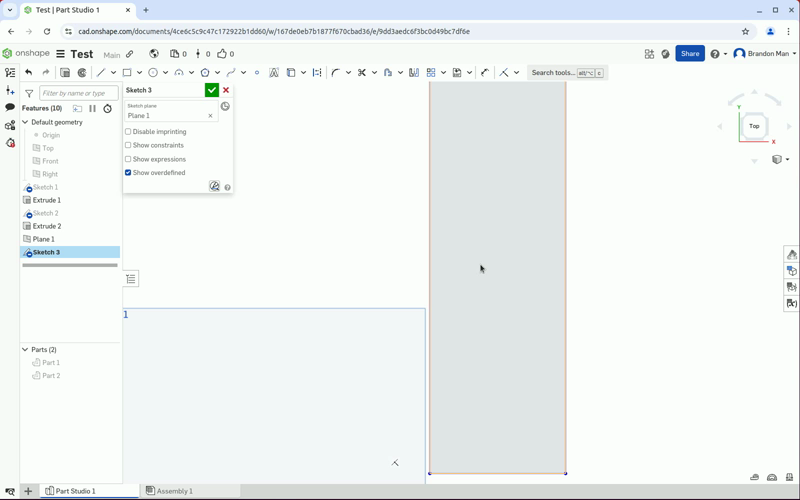
scroll(-6)
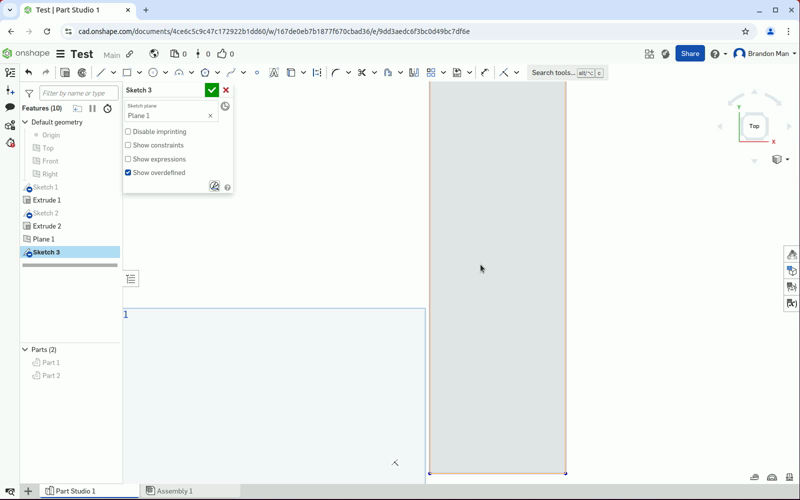
scroll(-6)
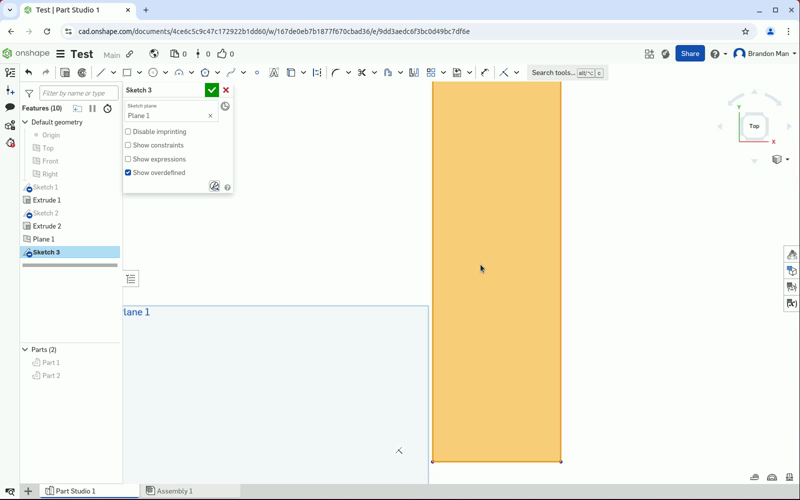
scroll(-6)
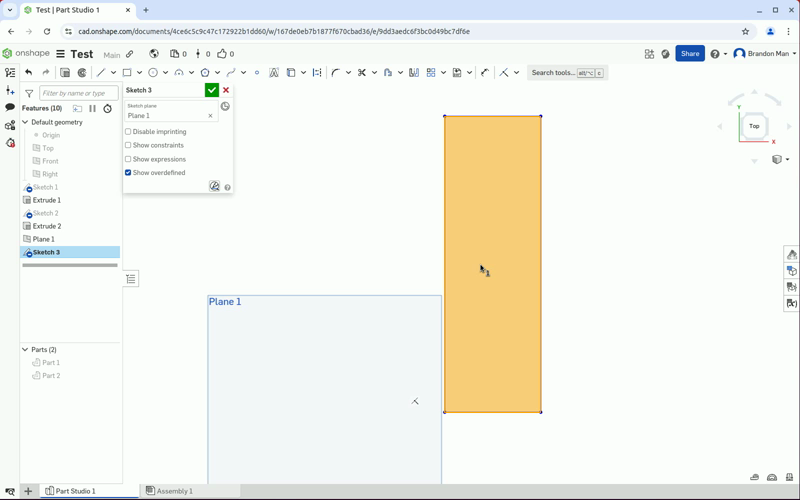
scroll(-6)
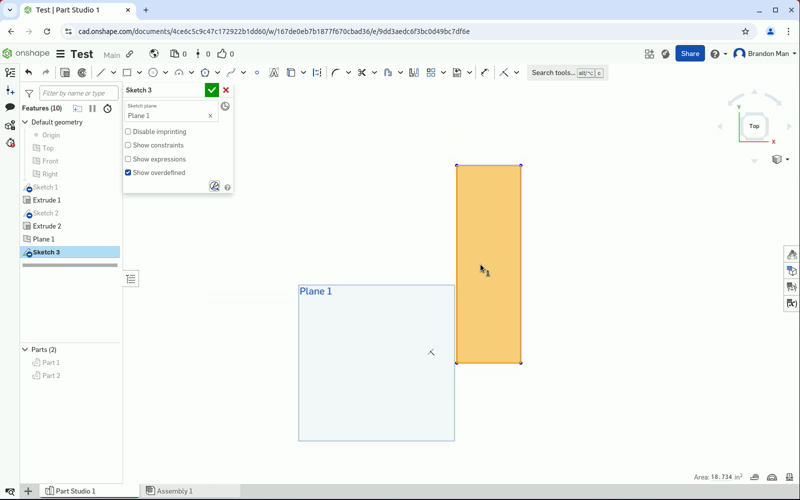
scroll(-6)
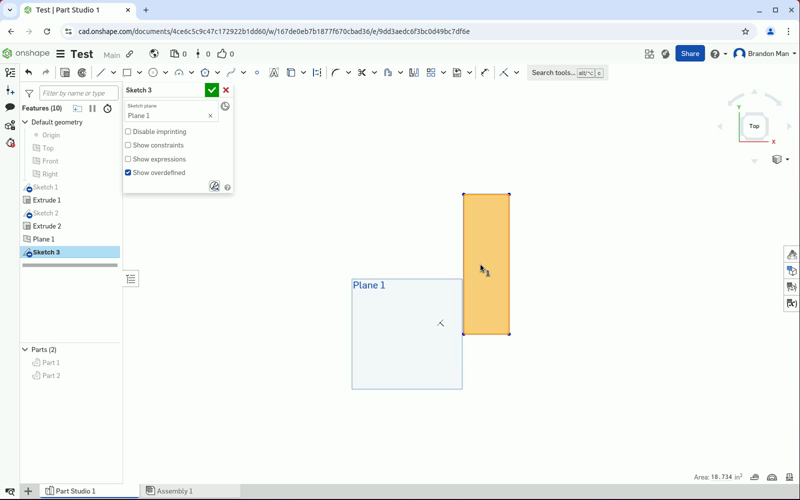
scroll(-6)
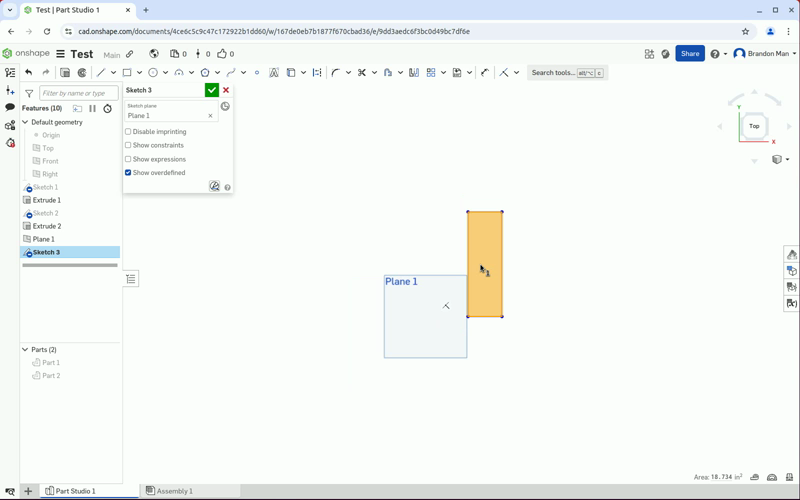
scroll(-6)
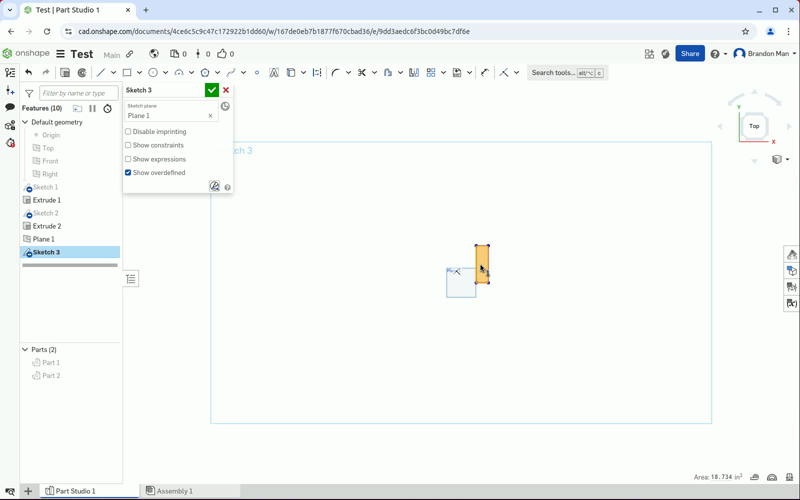
mouse_move(73, 352)
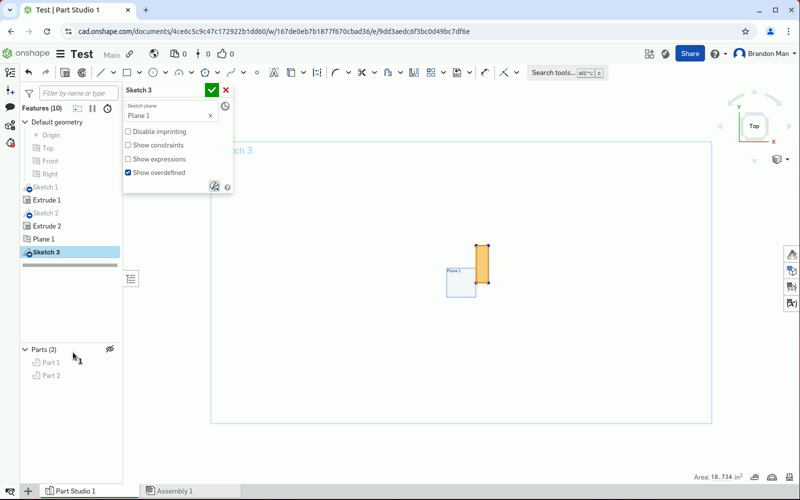
key(shift+y)
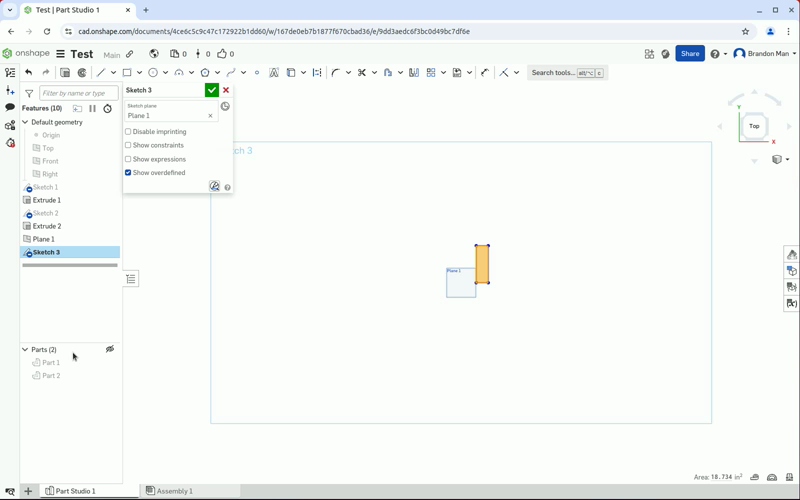
key(shift+e)
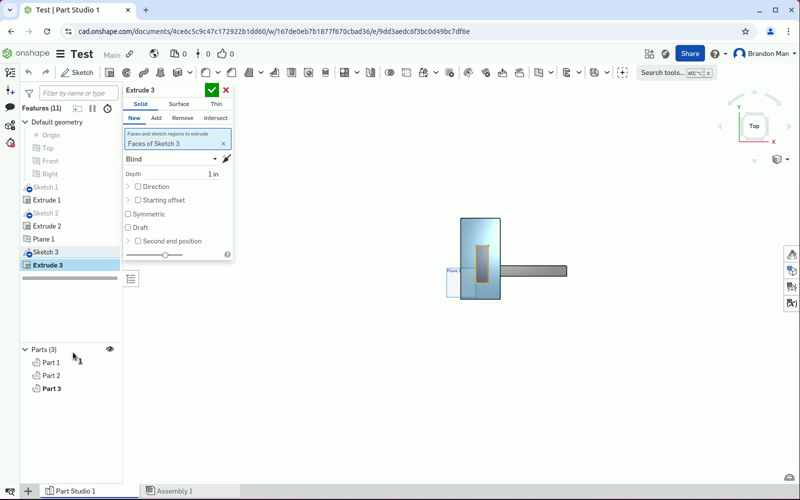
mouse_move(143, 106)
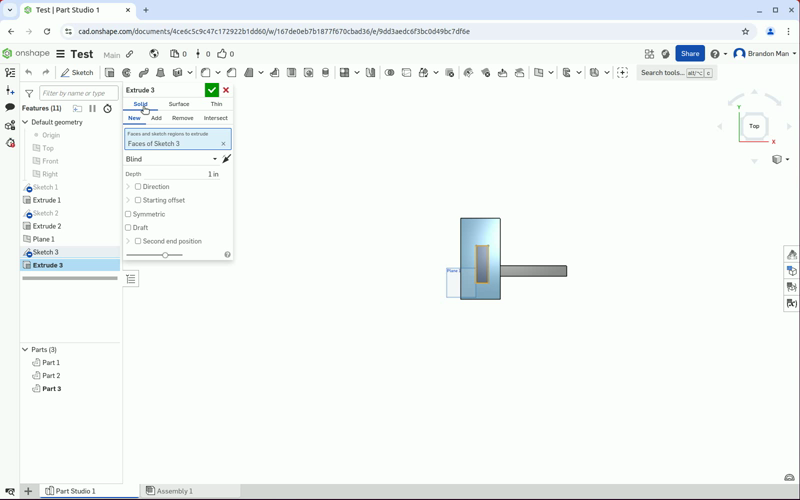
click(143, 106)
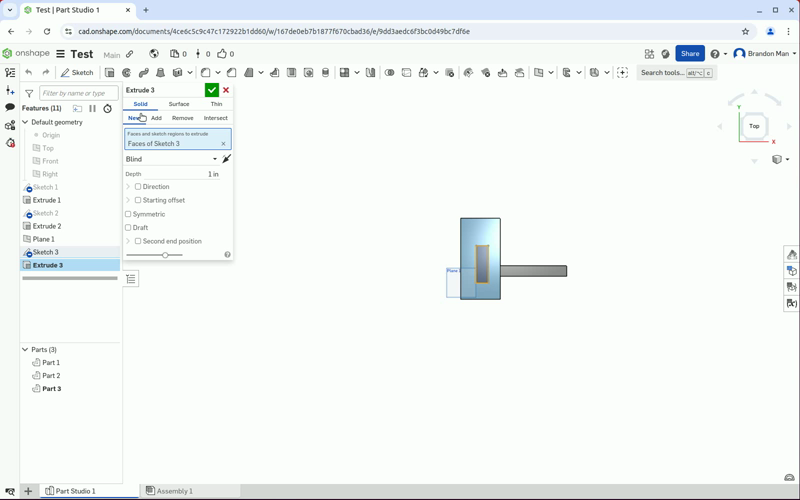
mouse_move(137, 120)
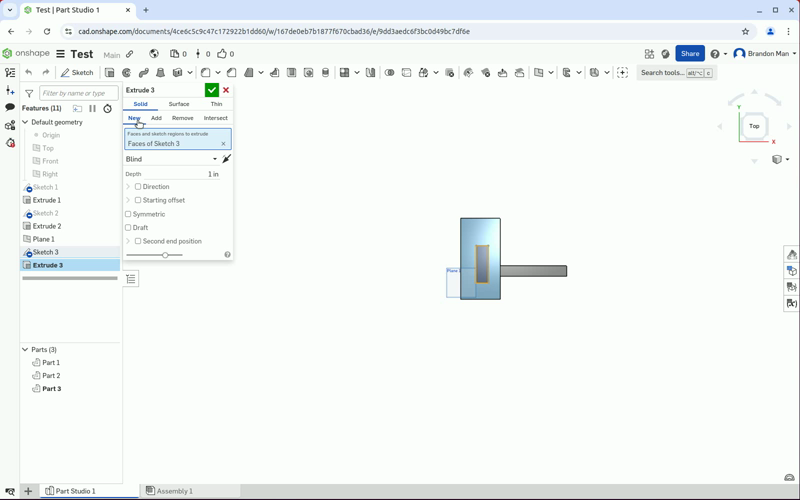
click(137, 120)
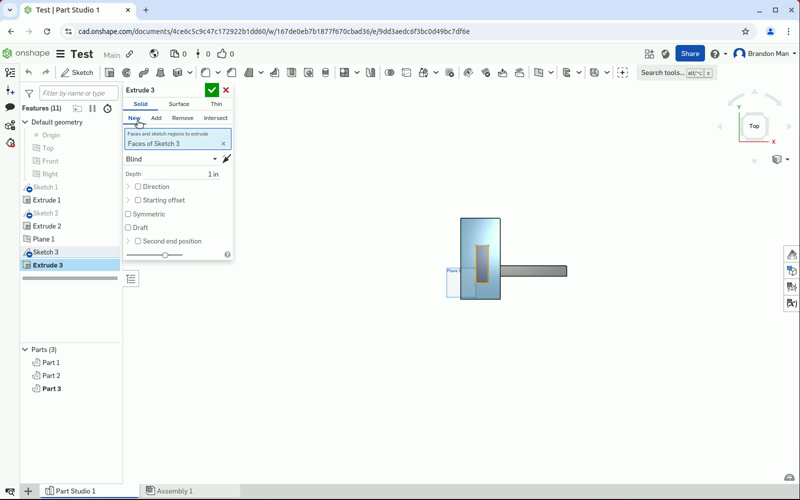
key(tab, 4)
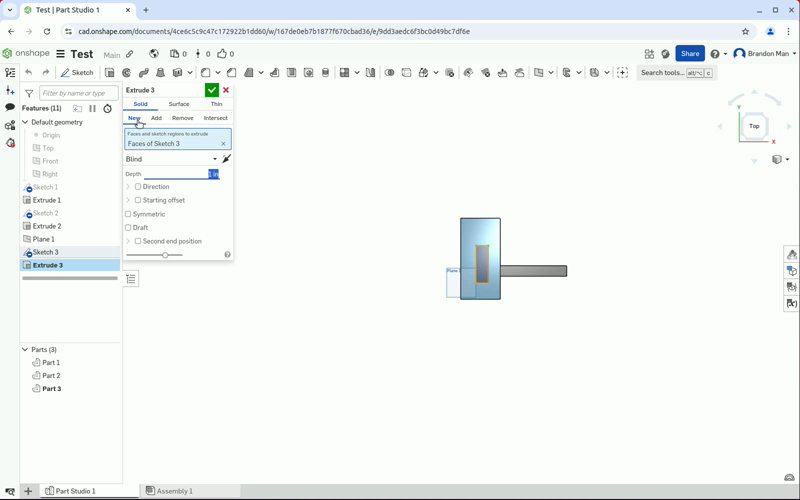
text(7.462)
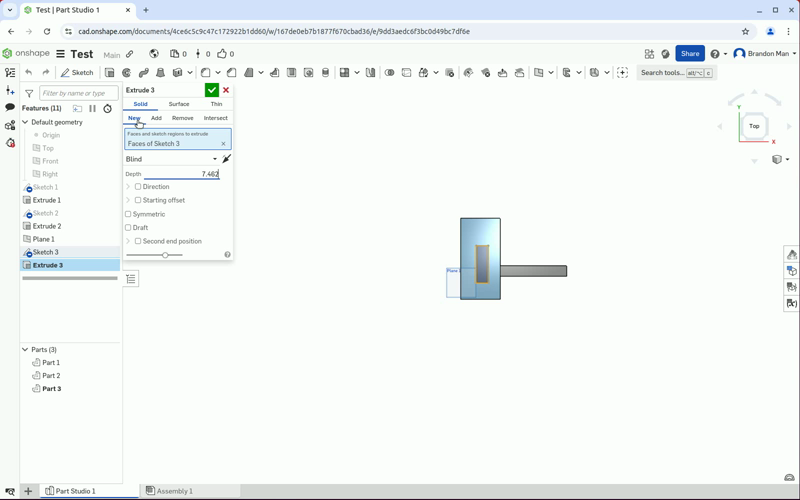
key(enter)
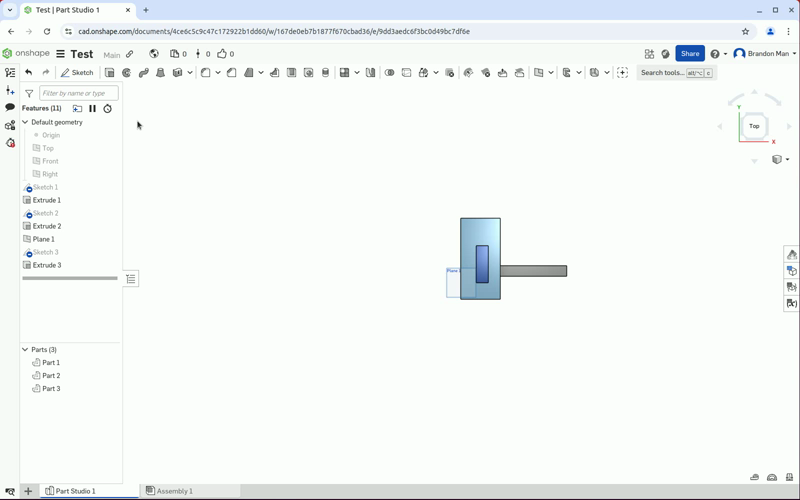
key(shift+h)
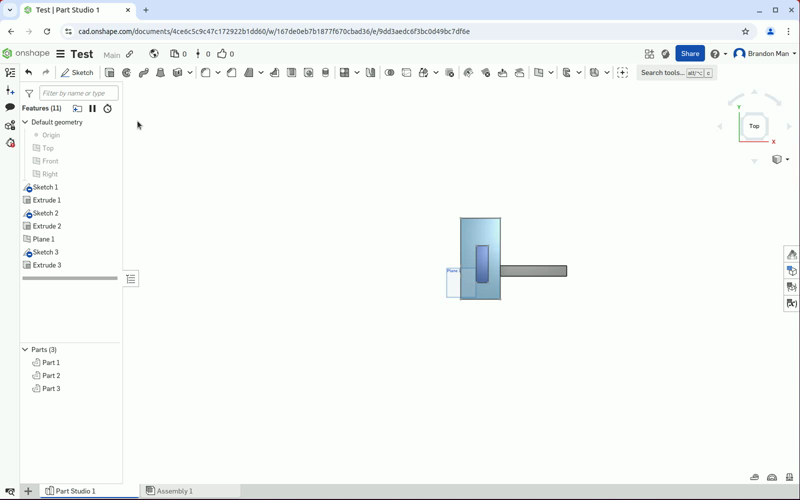
key(shift+h)
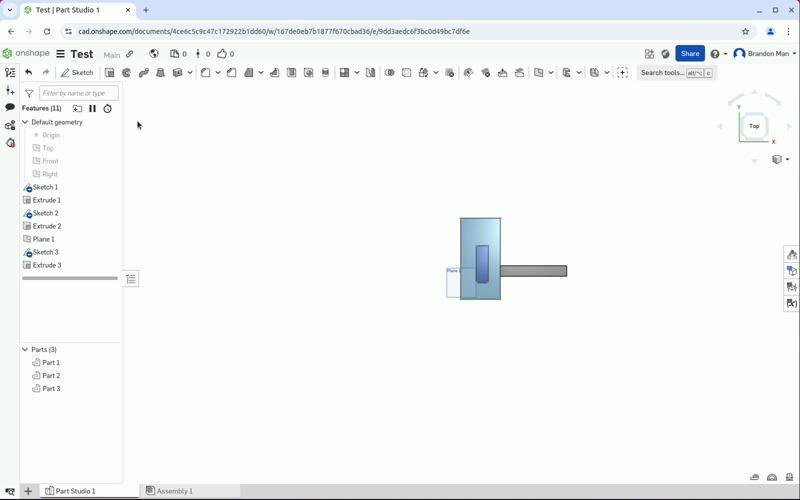
key(shift+7)
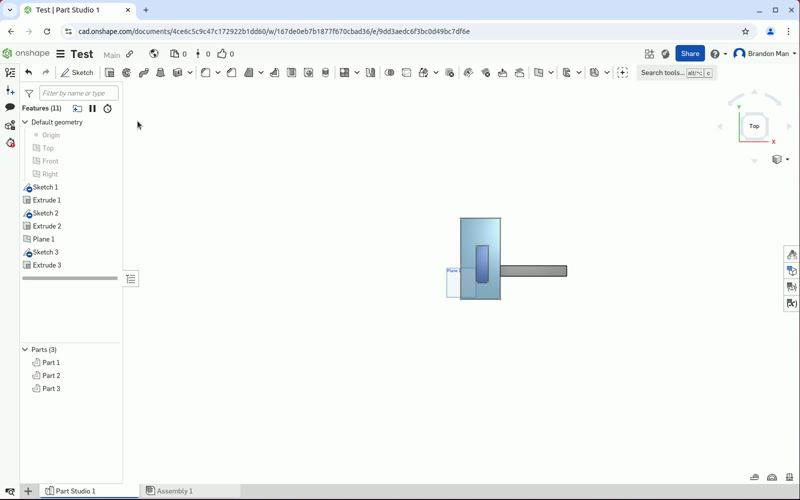
key(up, 3)
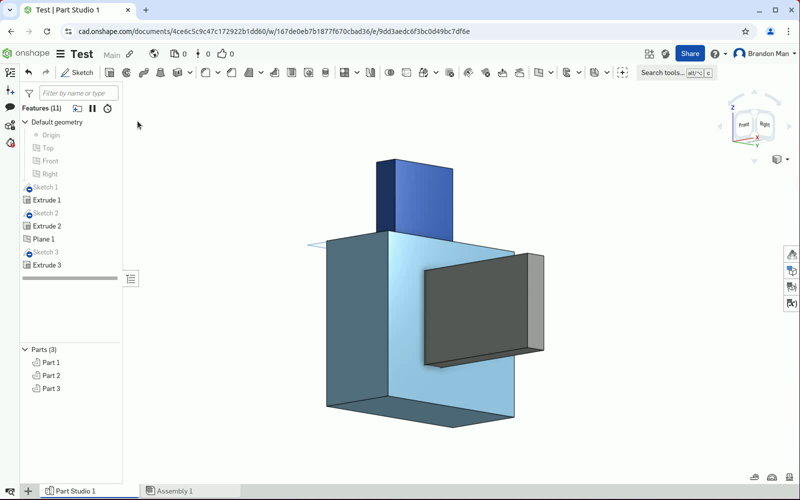
key(left, 3)
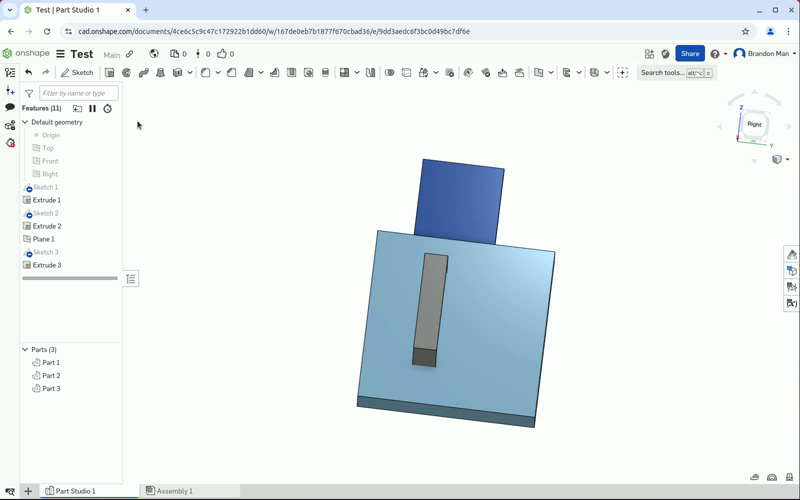
key(right, 3)
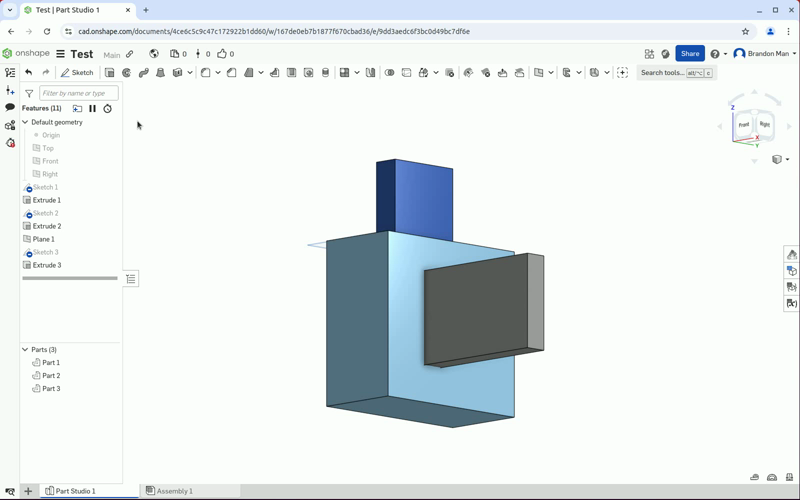
key(down, 3)
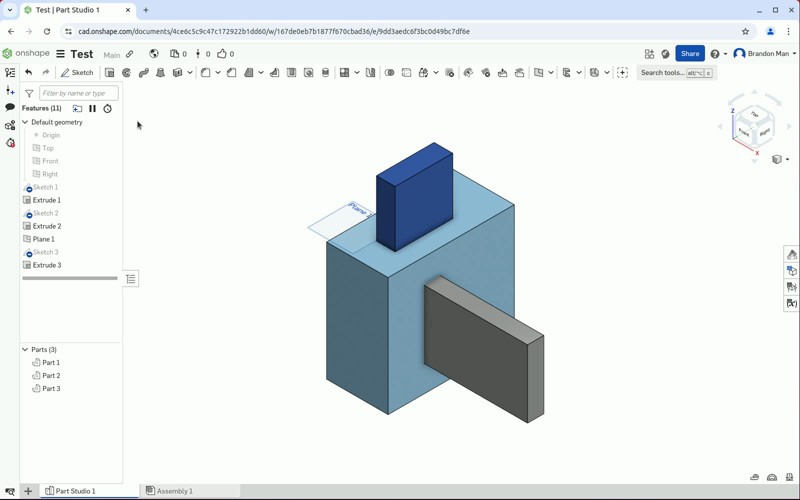
mouse_move(73, 189)
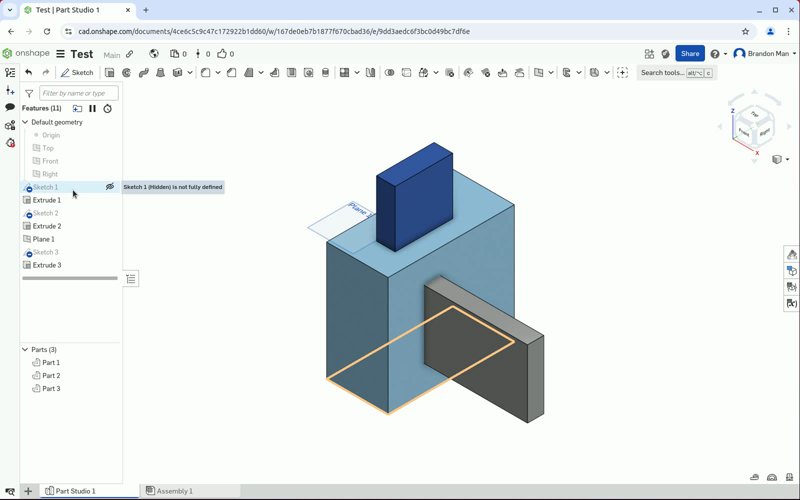
click(73, 189)